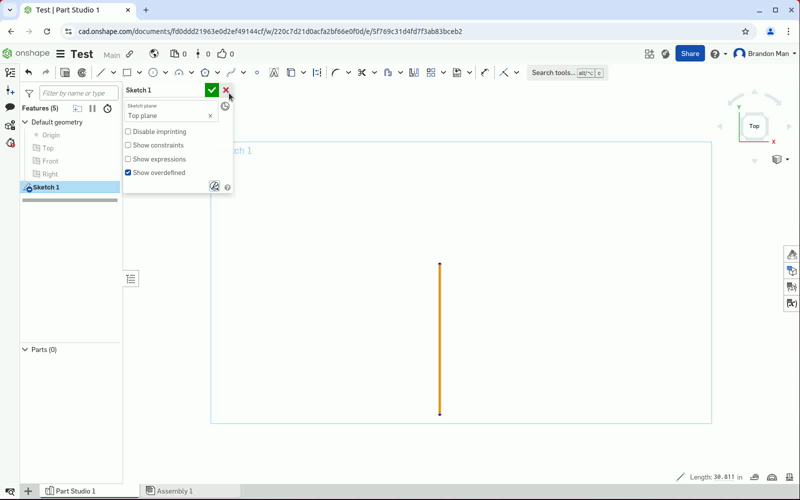
key(shift+h)
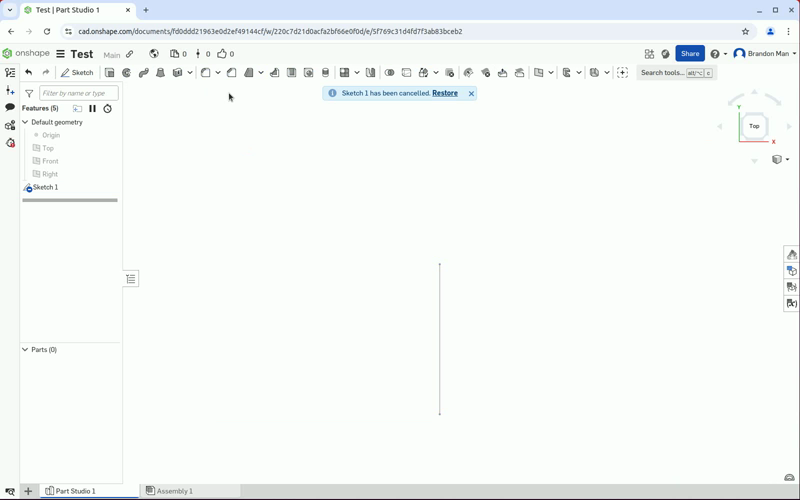
key(shift+s)
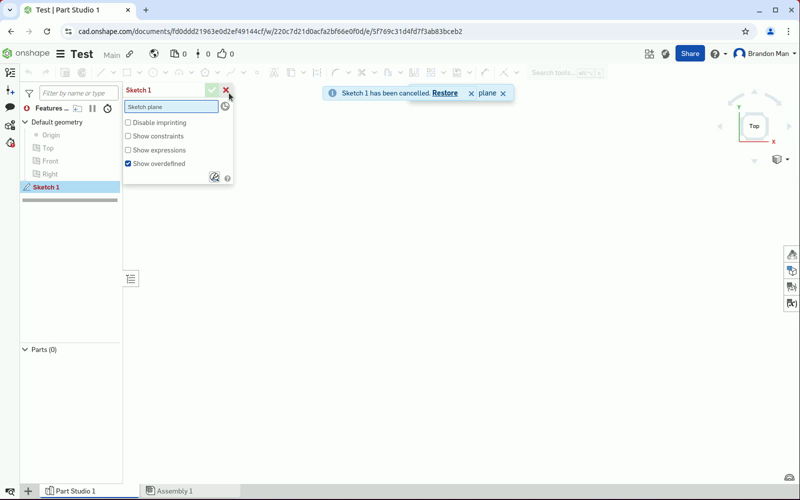
mouse_move(73, 150)
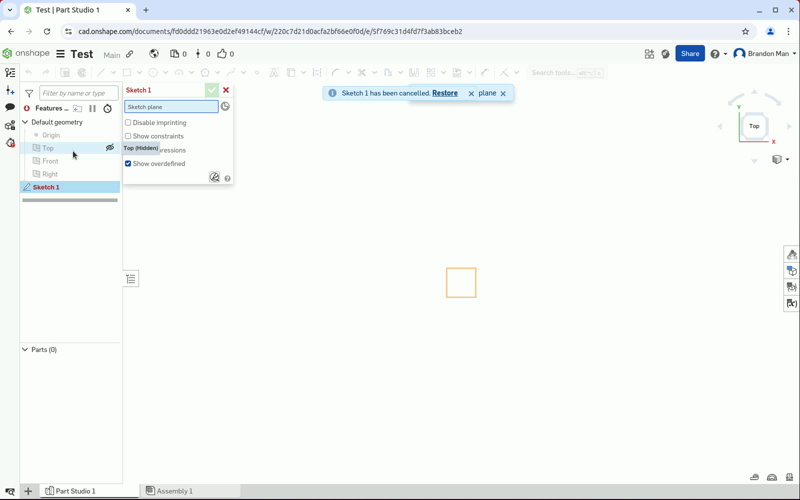
click(73, 150)
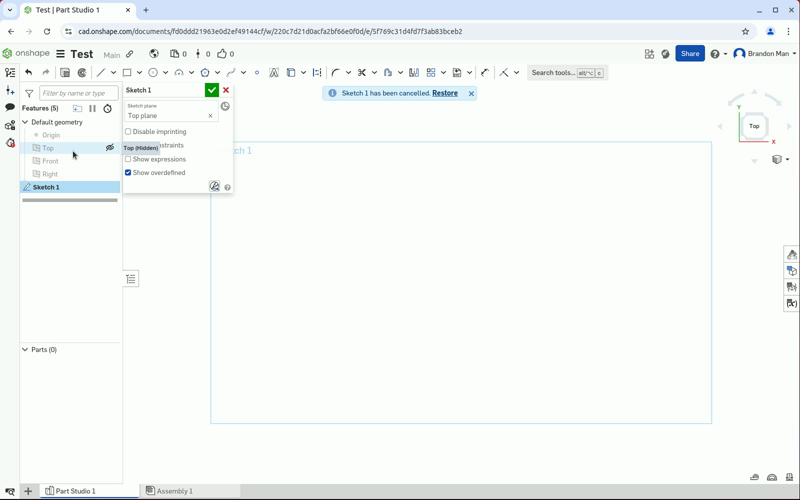
mouse_move(73, 352)
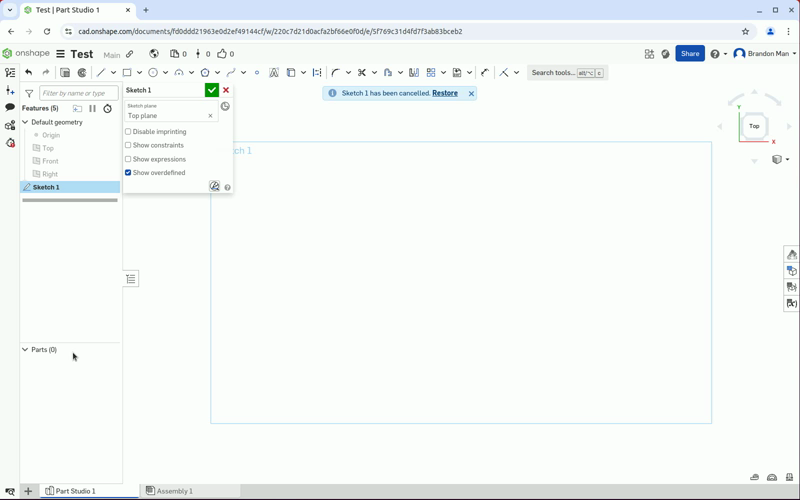
key(y)
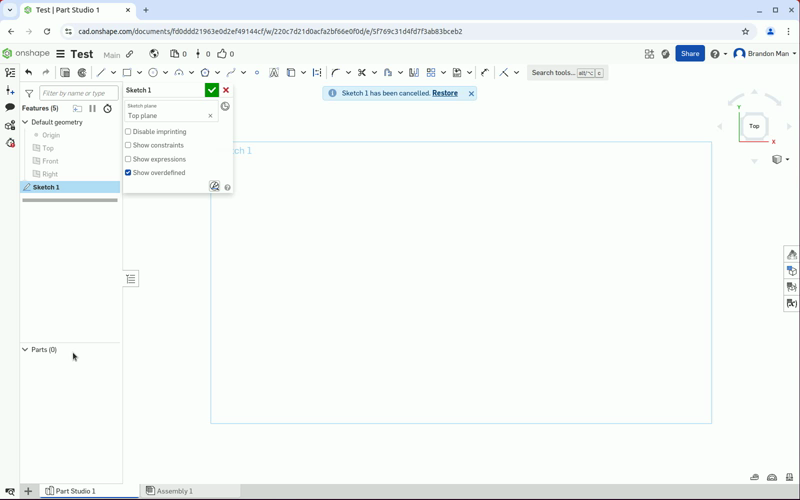
key(l)
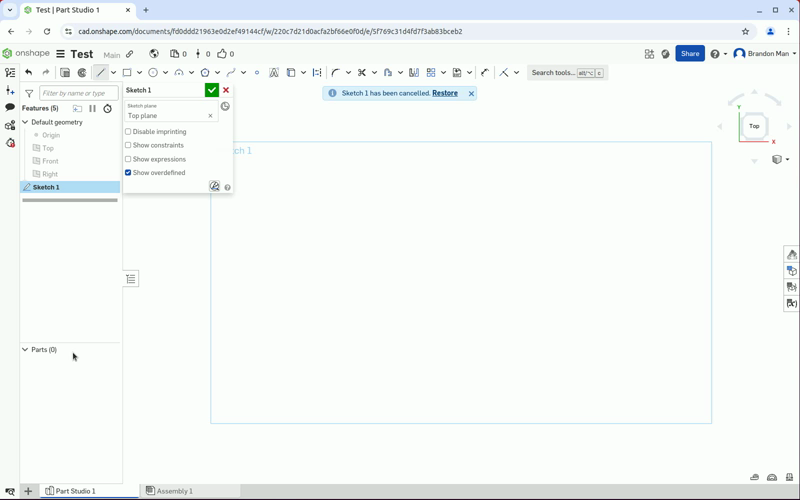
key_down(shift)
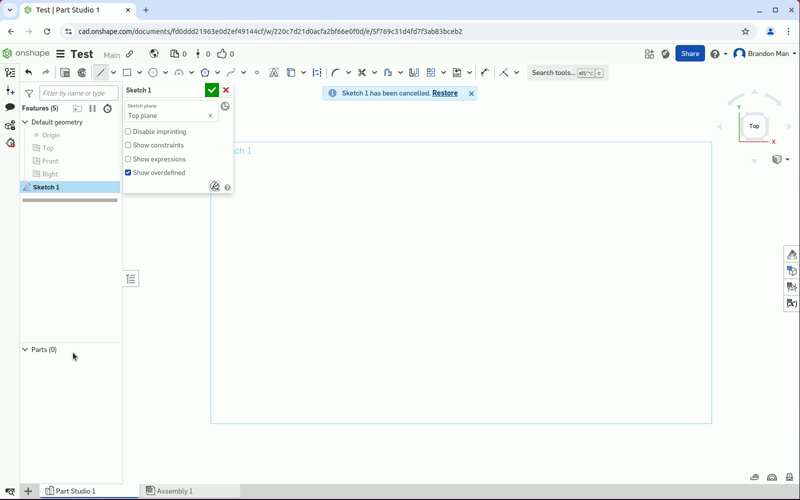
mouse_move(451, 264)
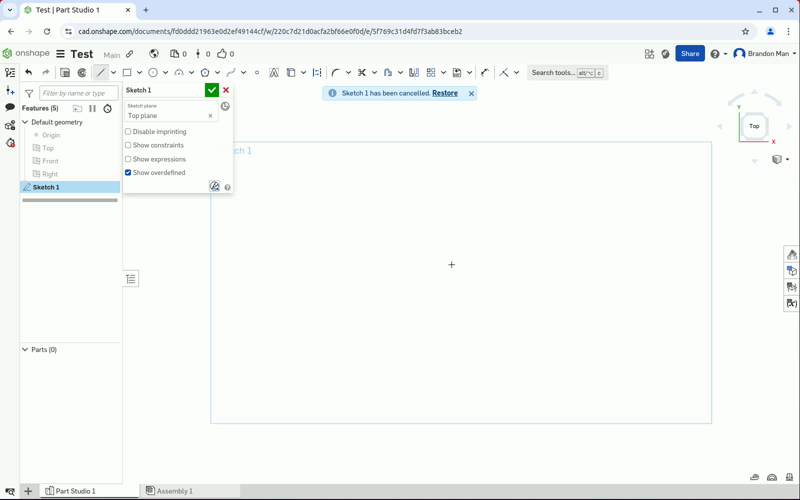
click(451, 264)
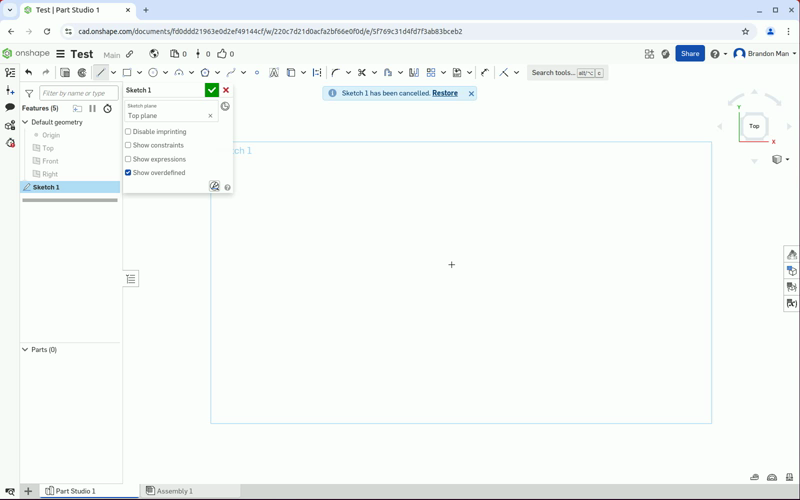
key_up(shift)
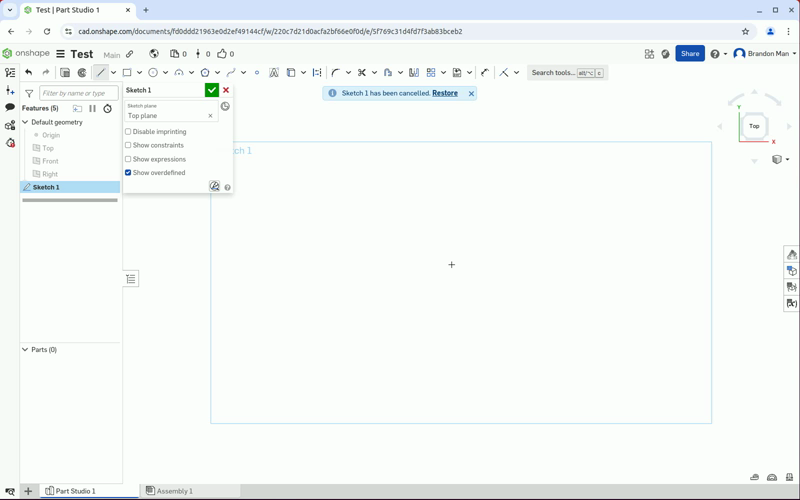
key_down(shift)
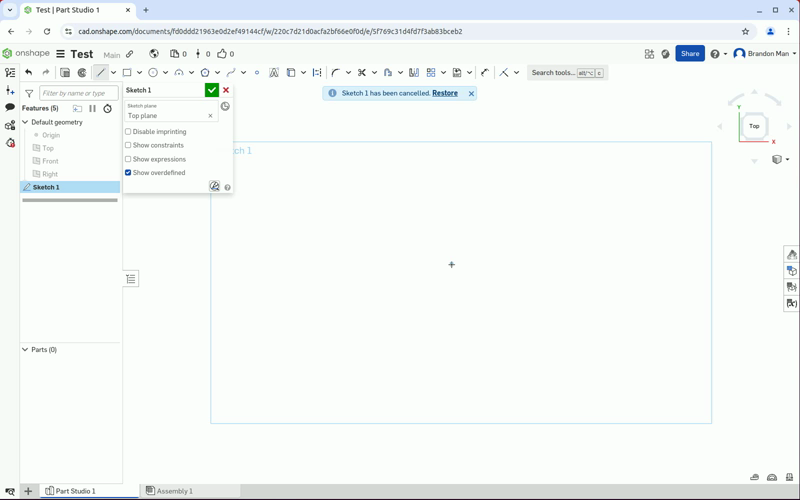
mouse_move(481, 264)
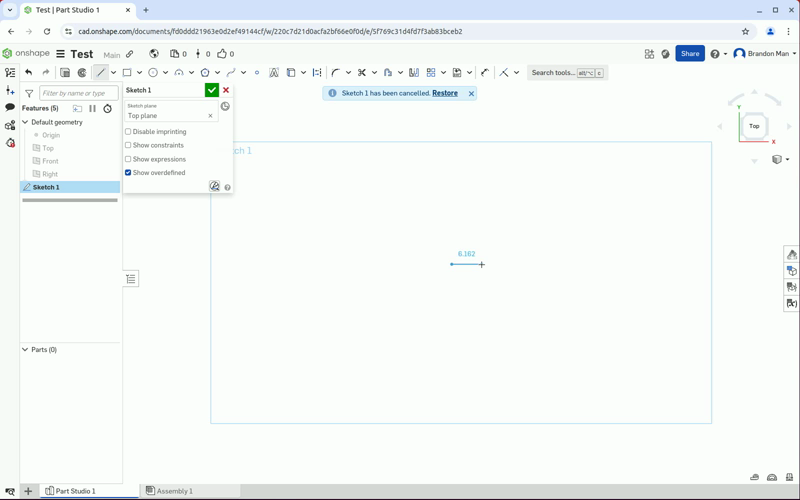
mouse_move(457, 271)
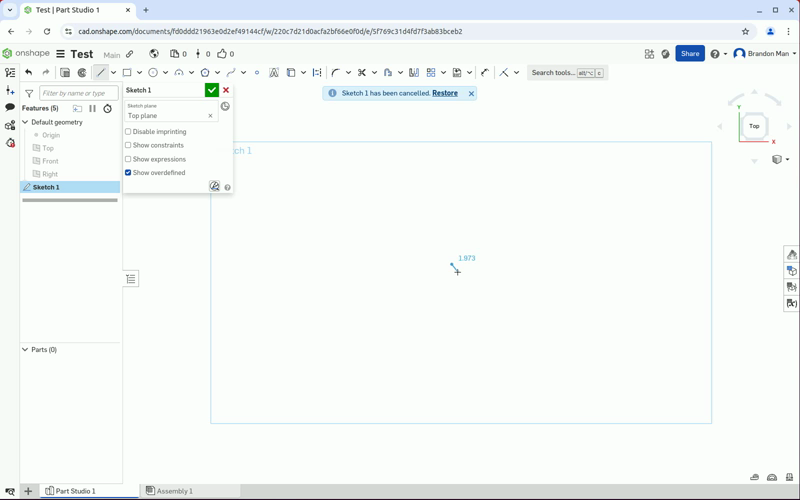
click(457, 271)
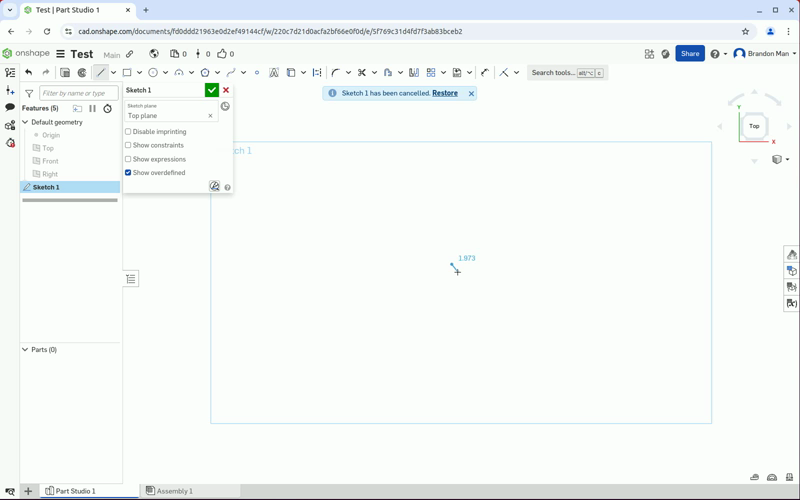
key_up(shift)
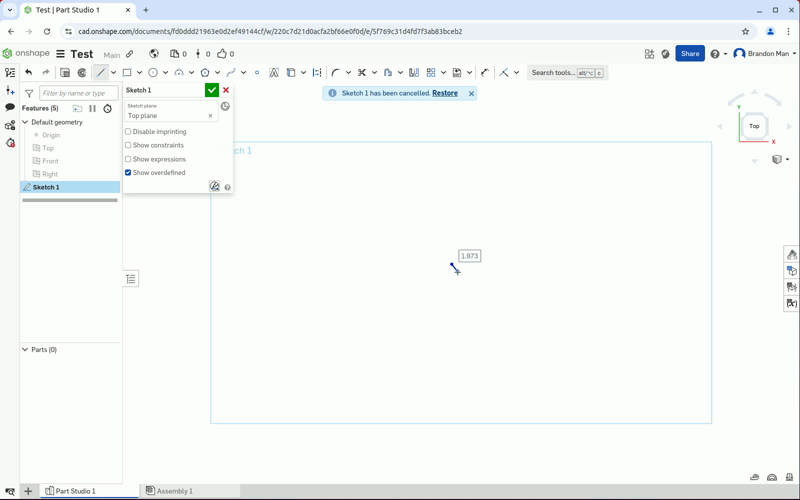
key_down(shift)
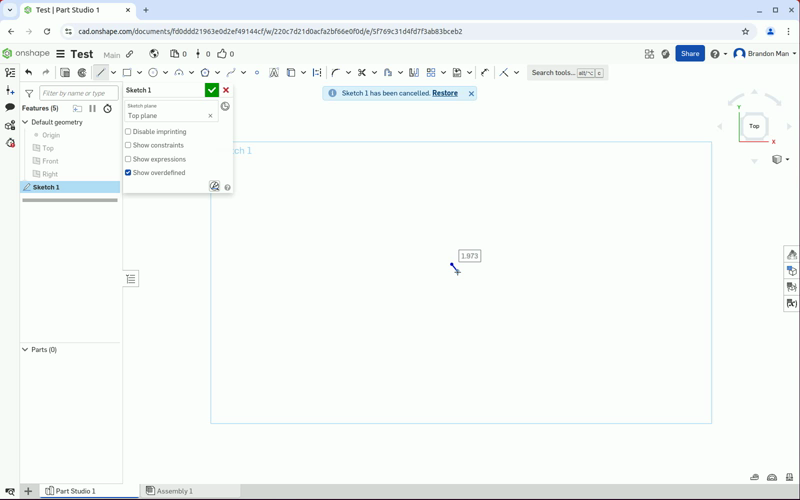
mouse_move(556, 271)
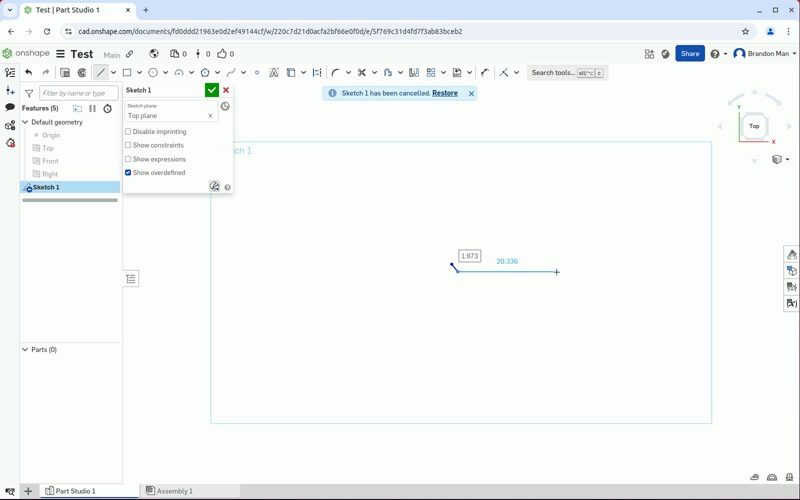
click(556, 271)
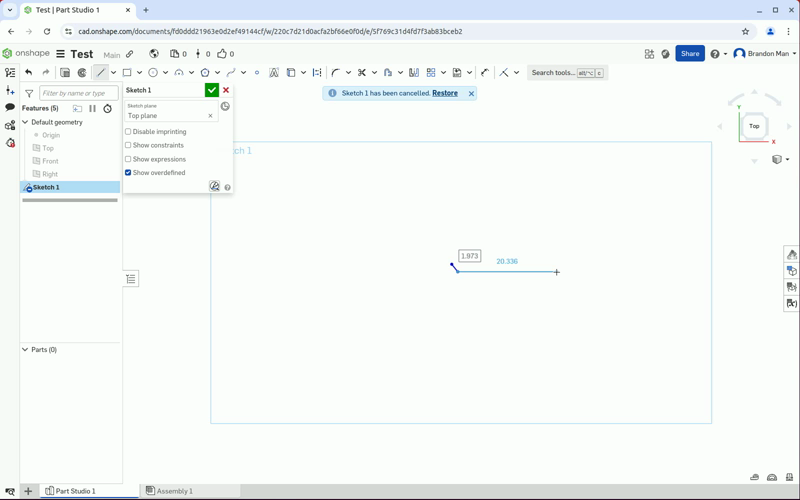
key_up(shift)
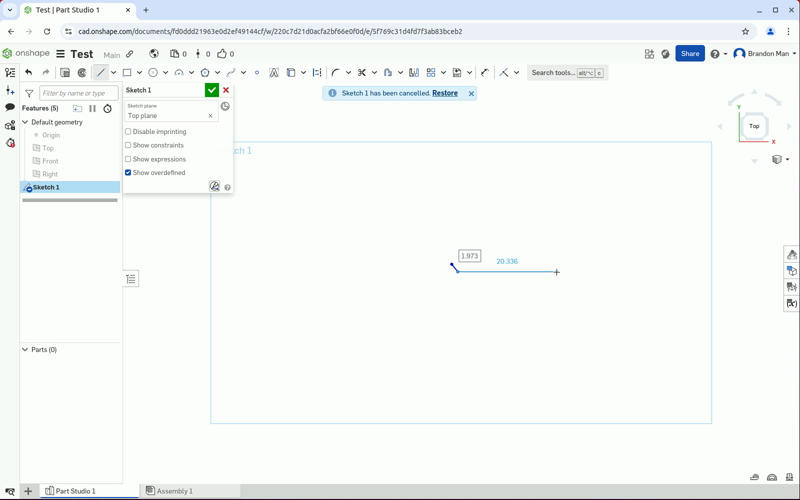
key_down(shift)
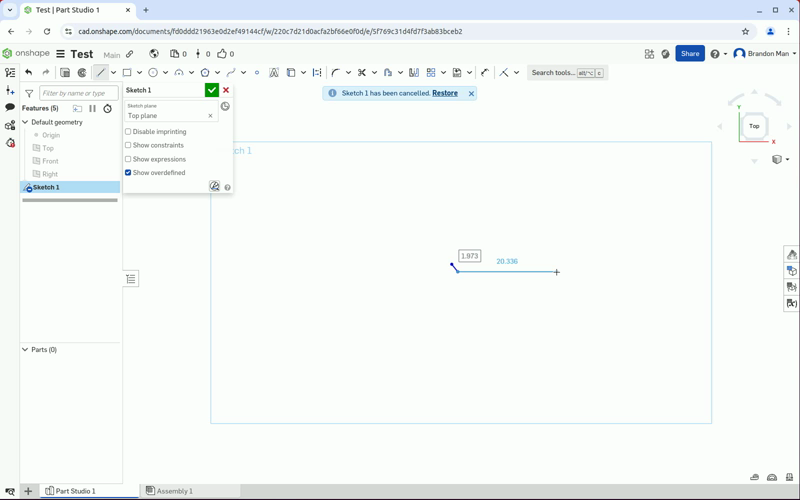
mouse_move(586, 271)
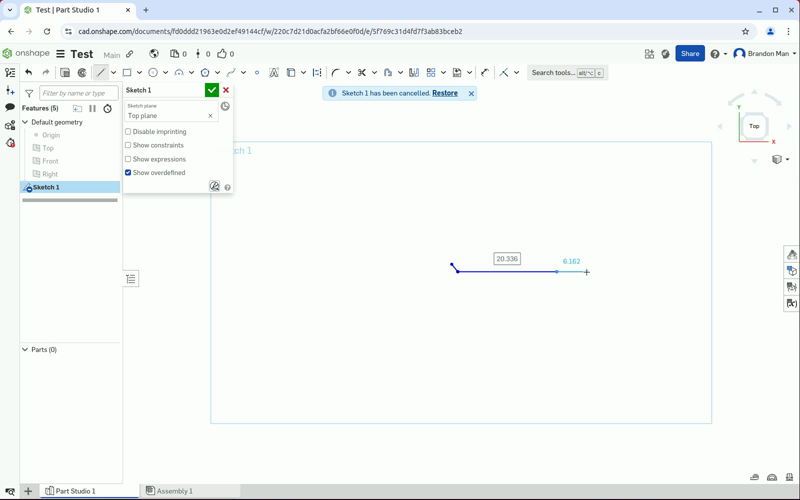
mouse_move(573, 261)
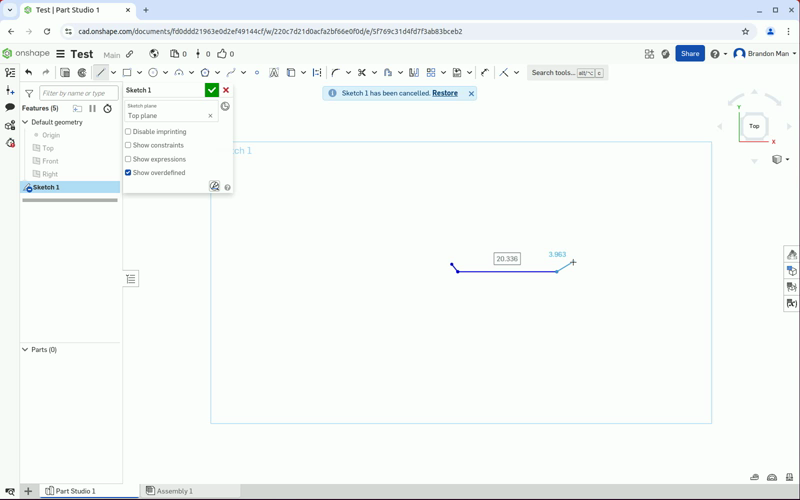
click(573, 261)
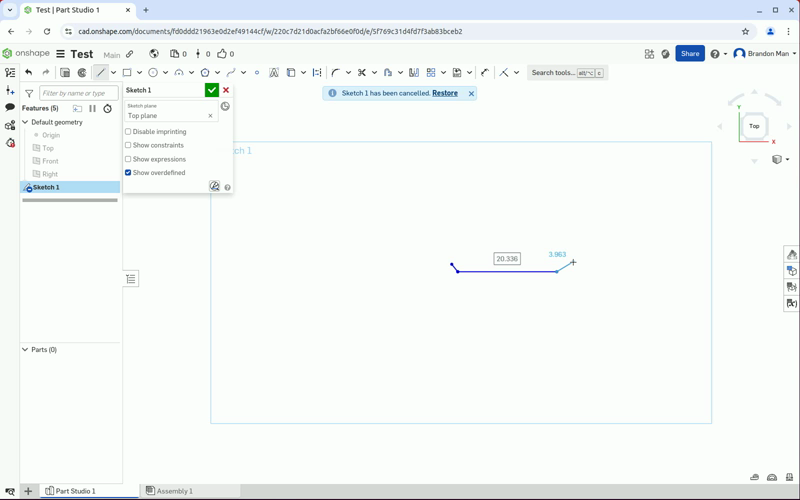
key_up(shift)
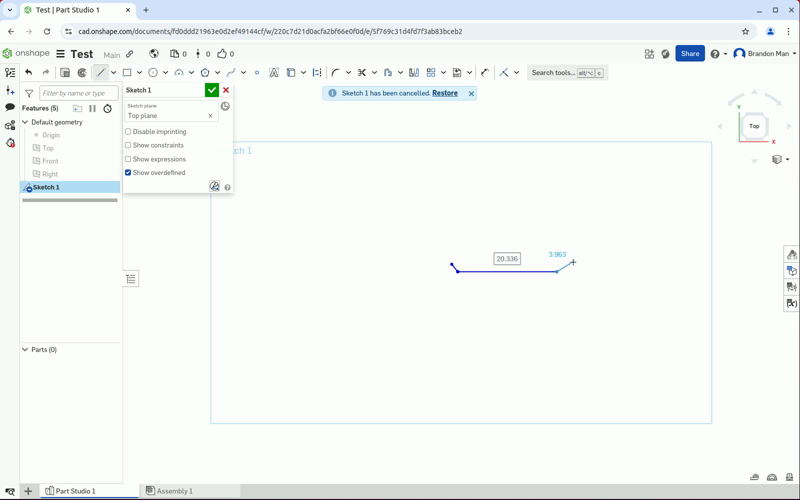
key_down(shift)
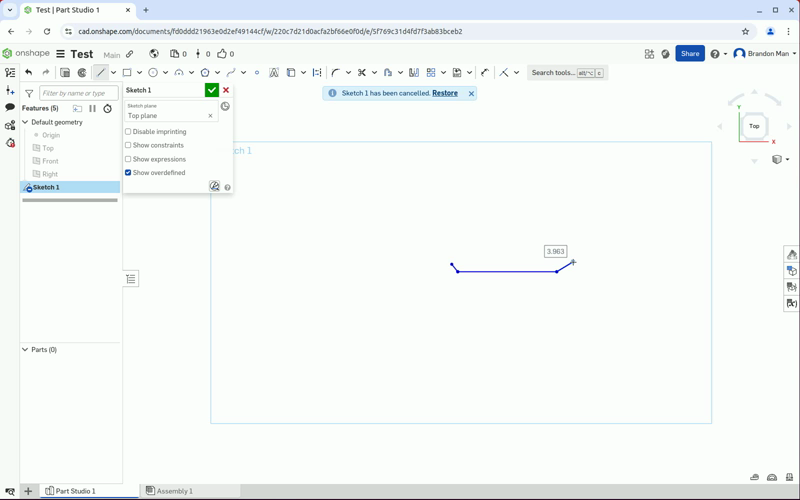
mouse_move(451, 261)
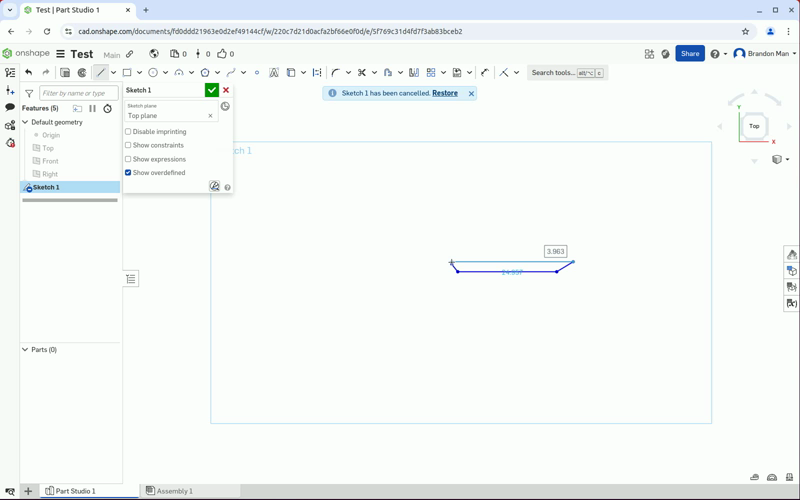
scroll(6)
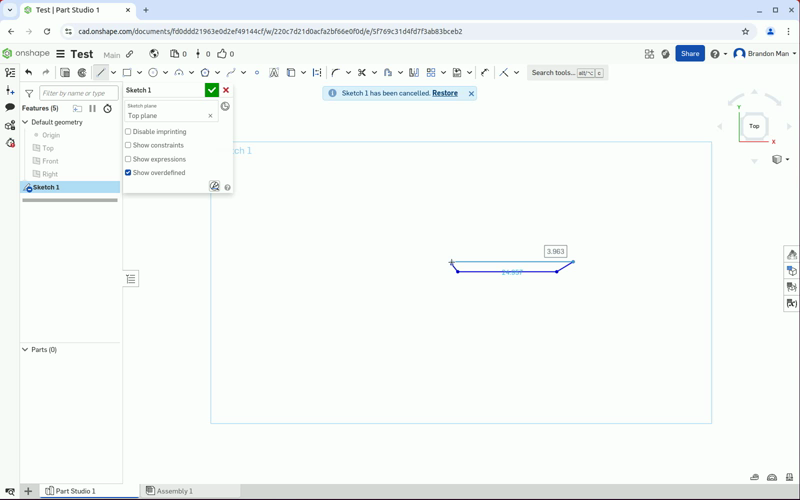
scroll(6)
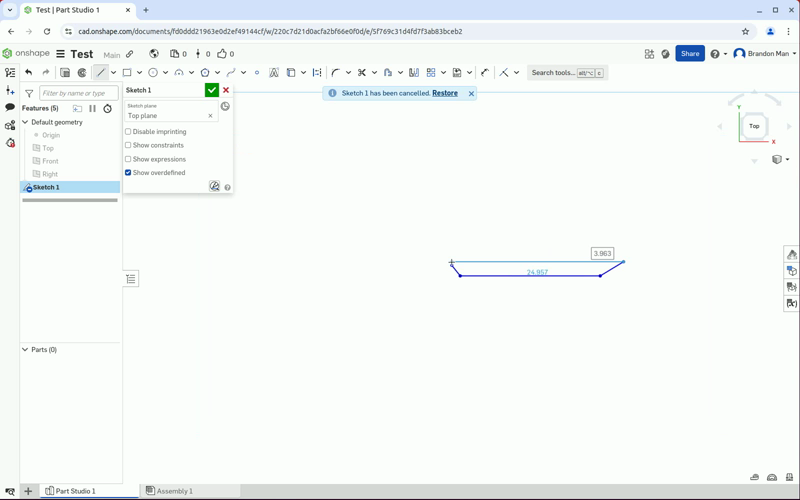
scroll(6)
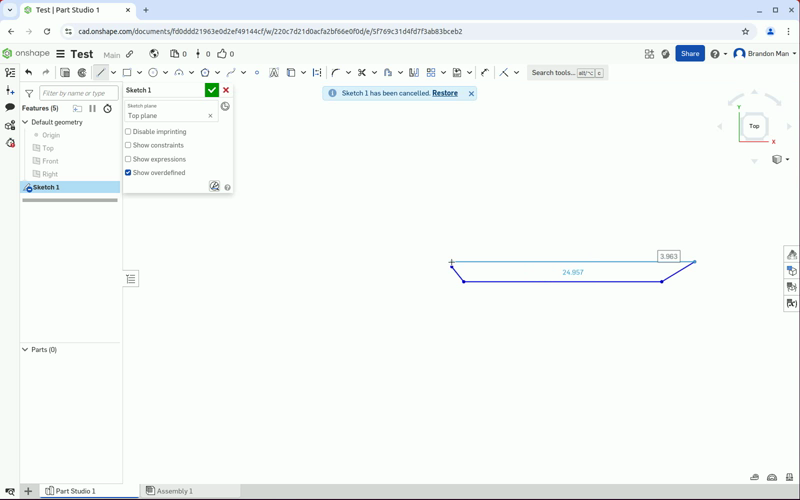
scroll(6)
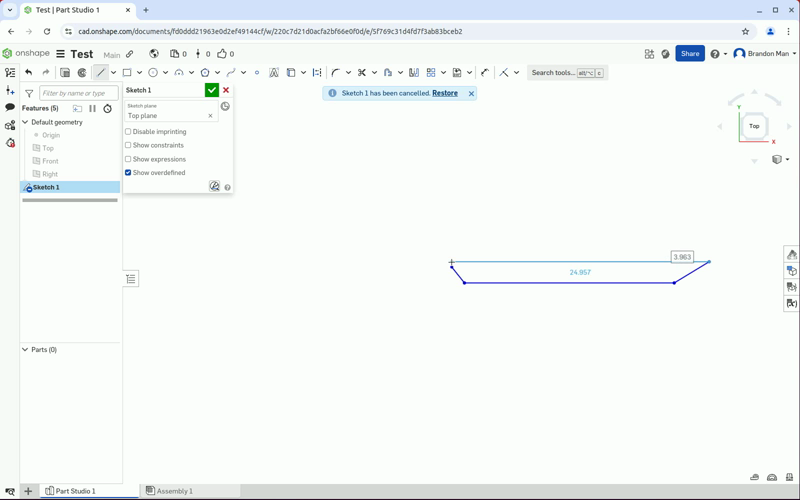
scroll(6)
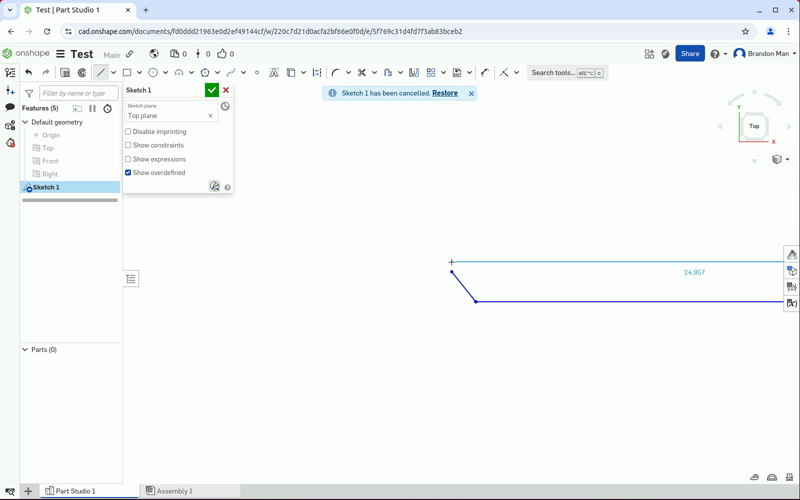
scroll(6)
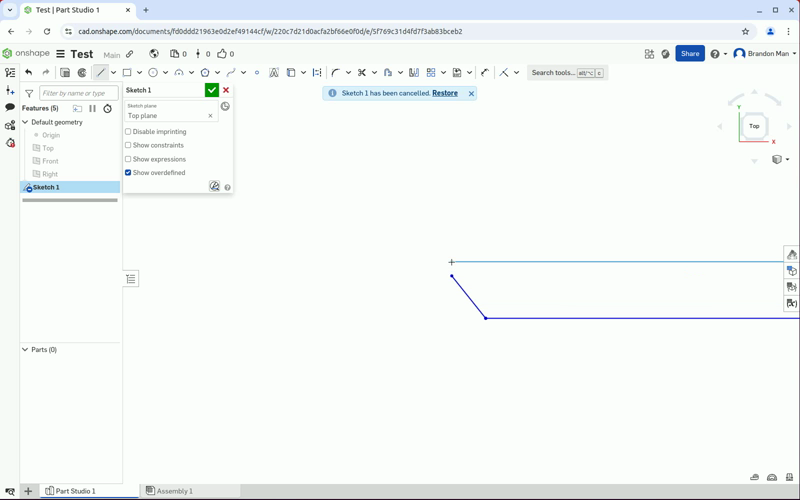
scroll(6)
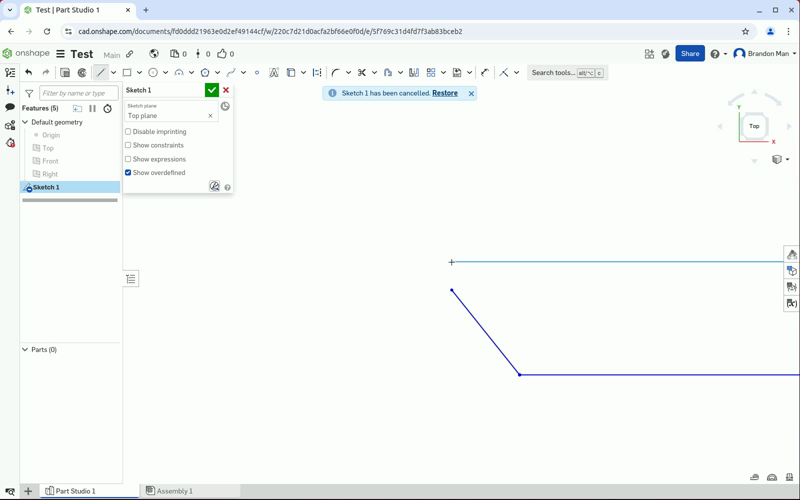
click(451, 261)
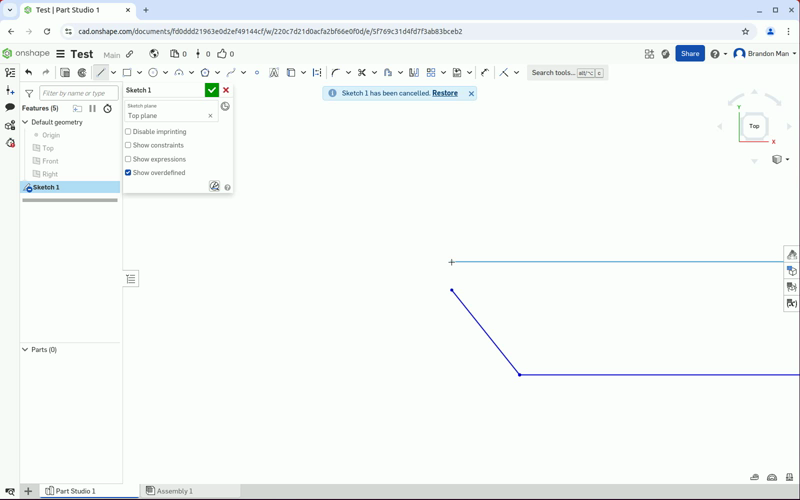
scroll(-6)
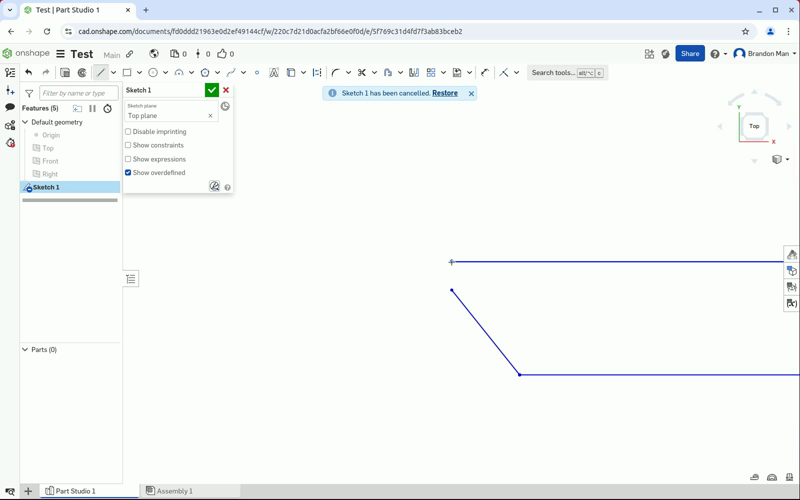
scroll(-6)
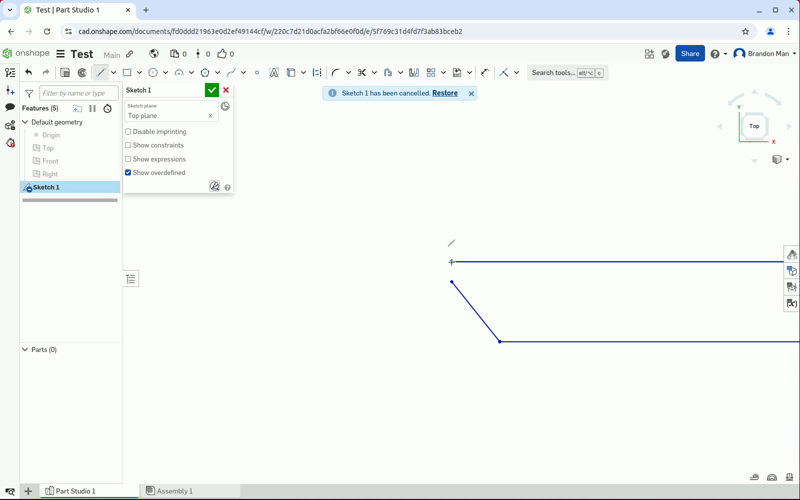
scroll(-6)
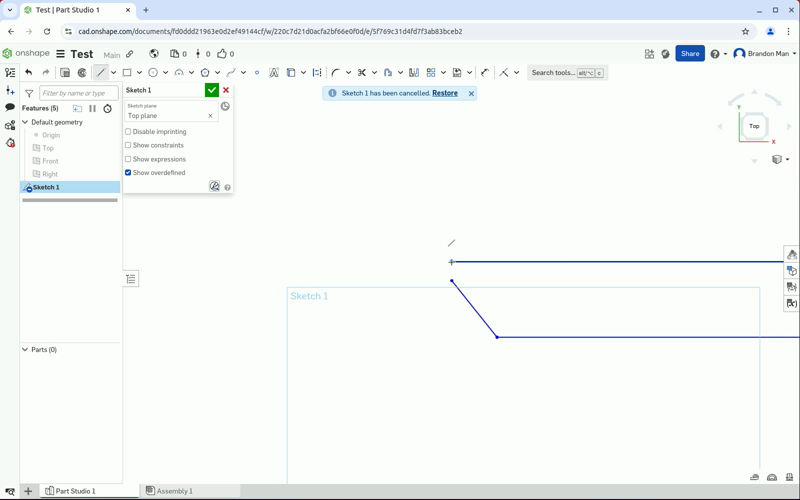
scroll(-6)
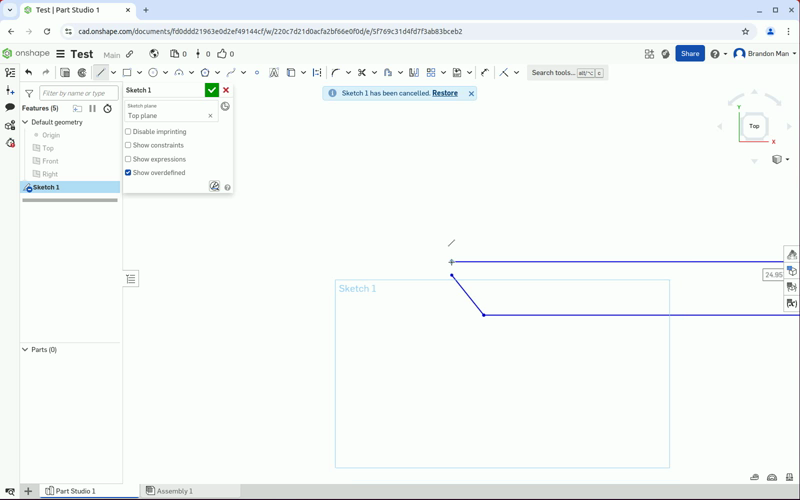
scroll(-6)
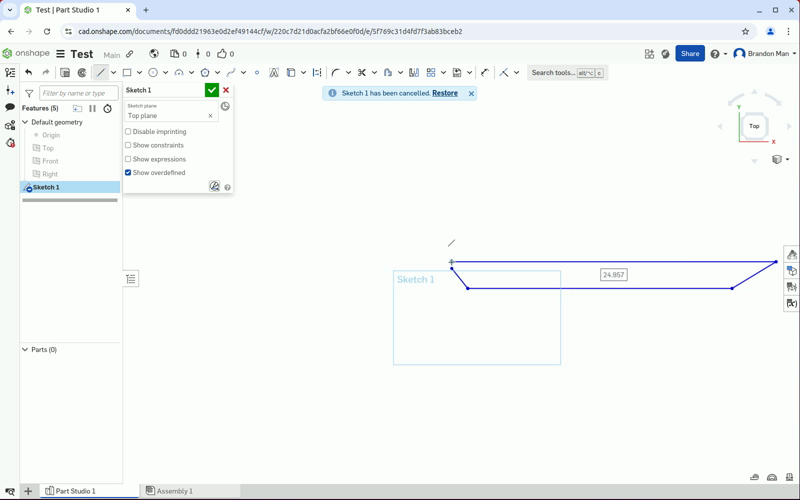
scroll(-6)
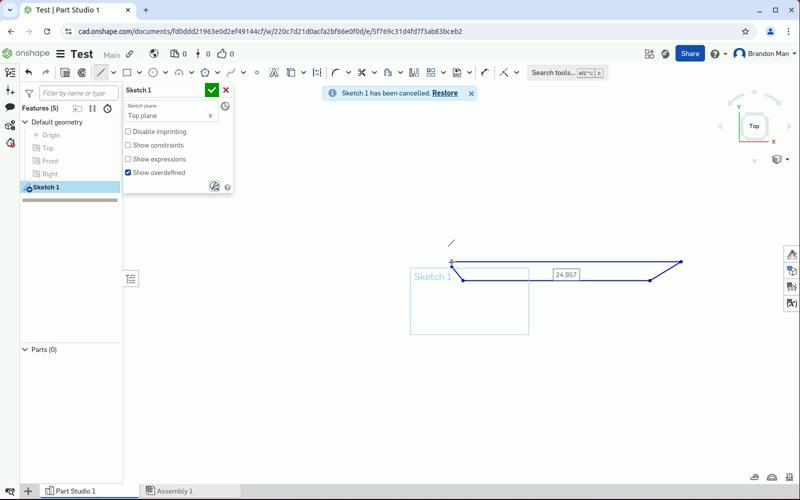
scroll(-6)
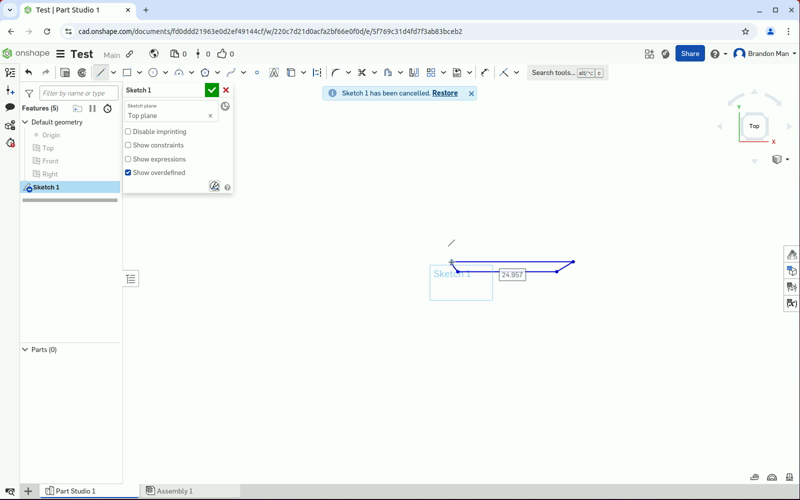
key_up(shift)
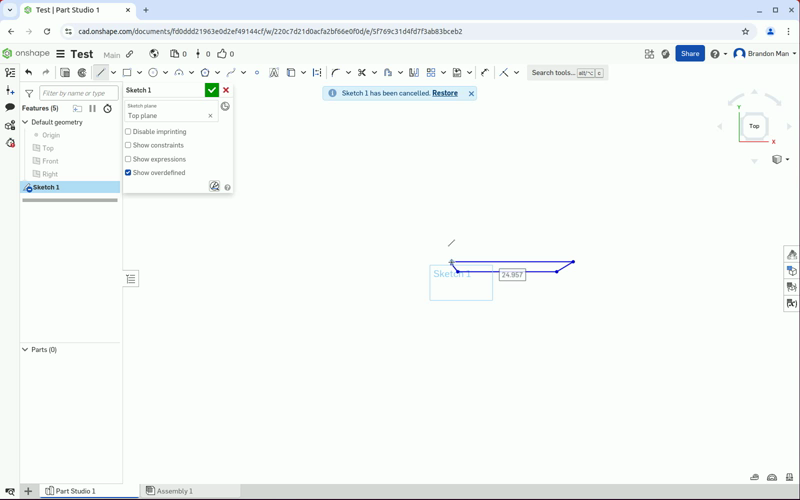
mouse_move(481, 261)
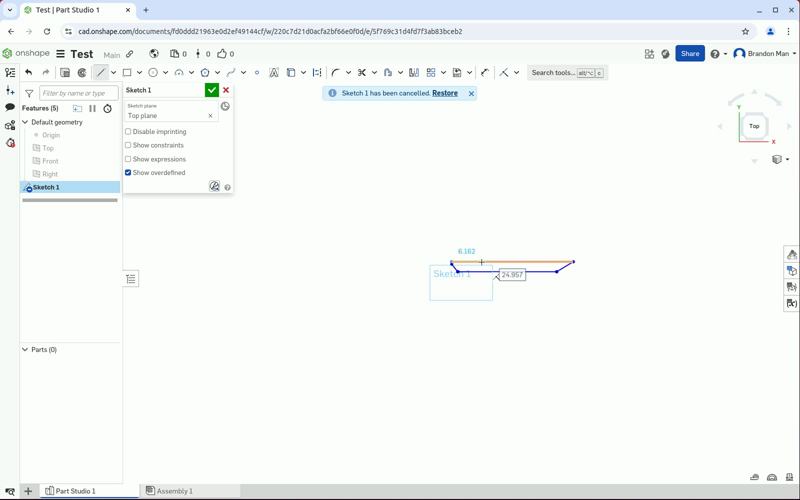
key_down(shift)
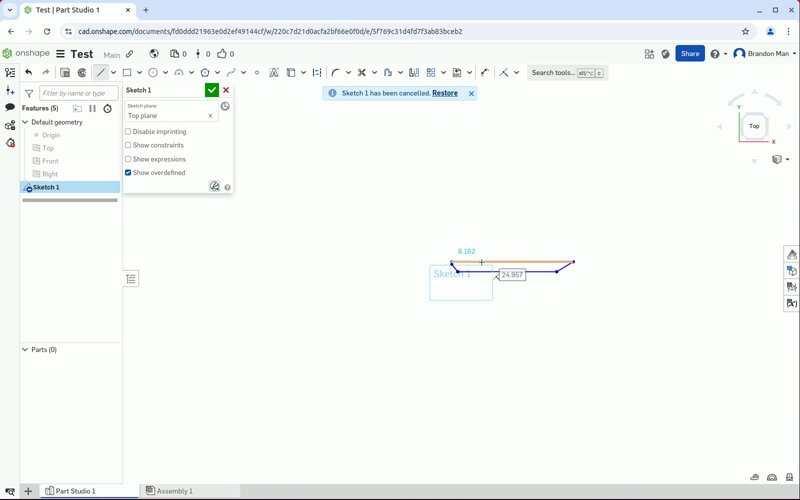
mouse_move(451, 264)
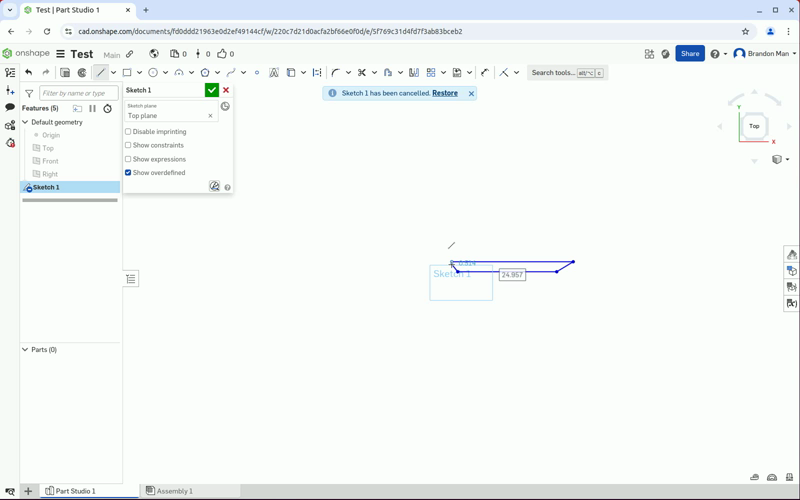
scroll(6)
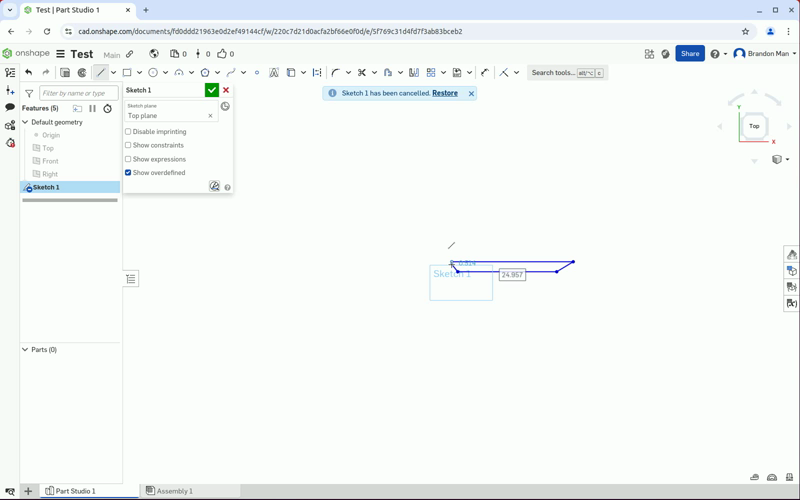
scroll(6)
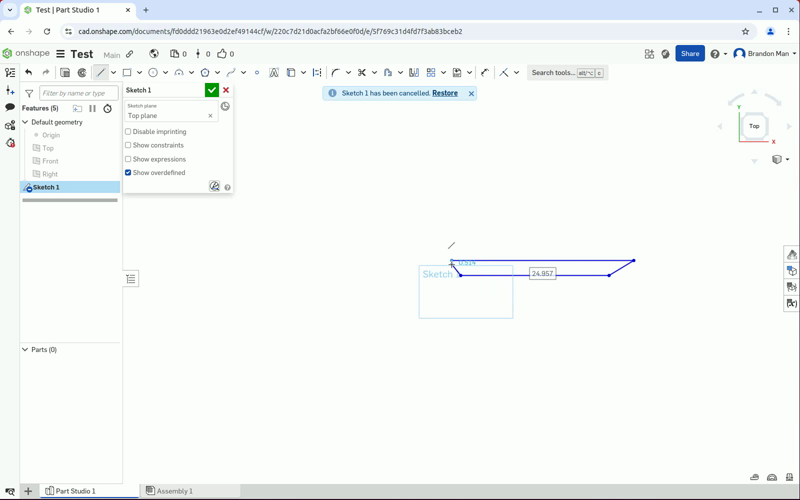
scroll(6)
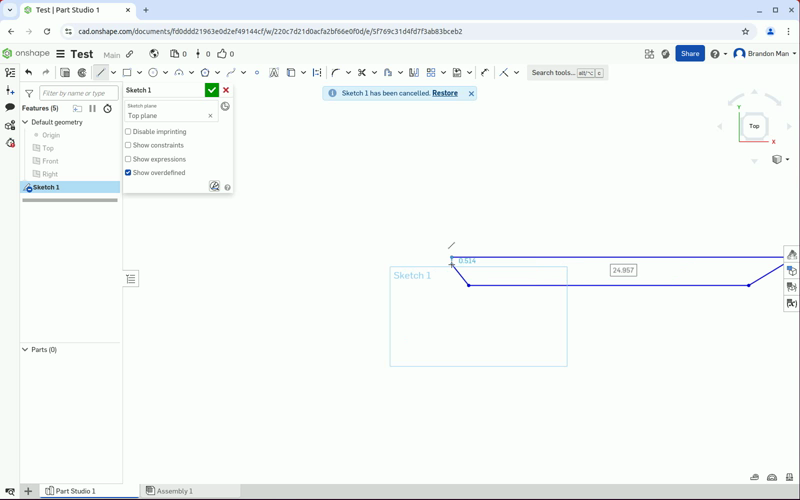
scroll(6)
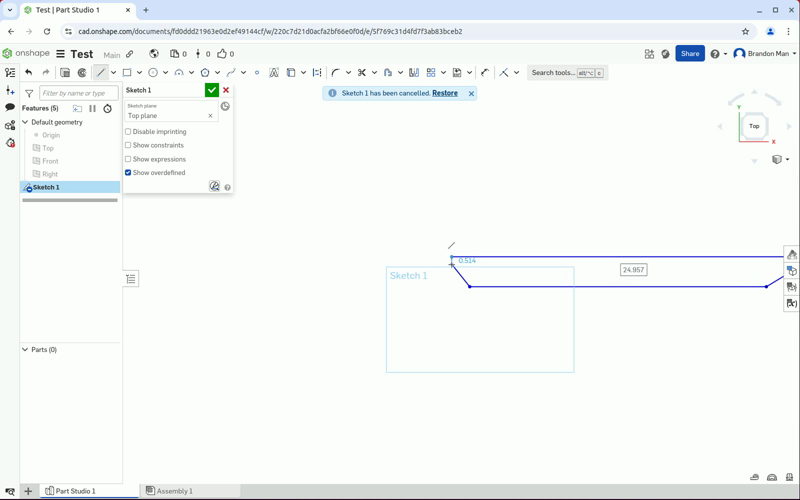
scroll(6)
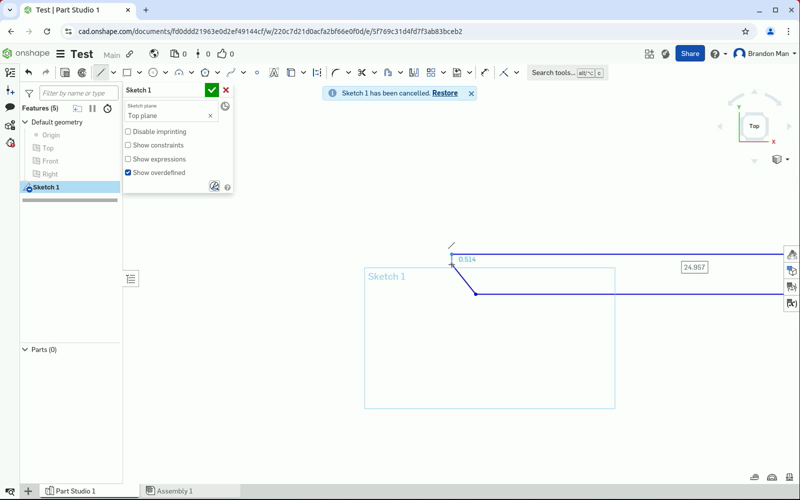
scroll(6)
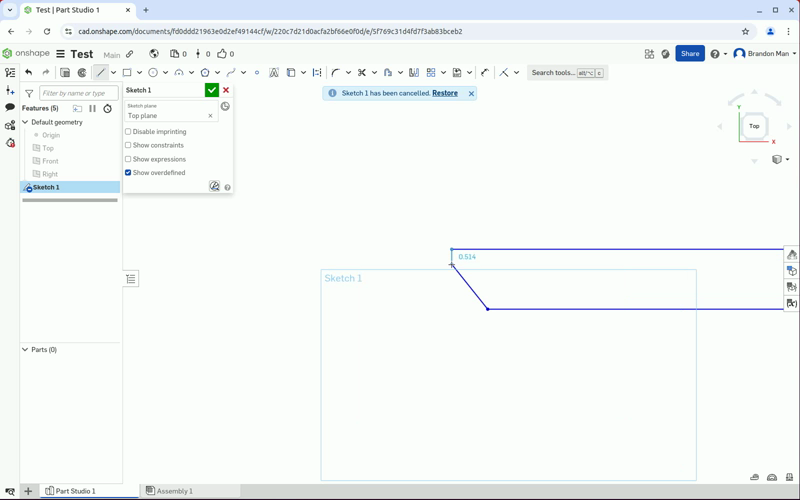
scroll(6)
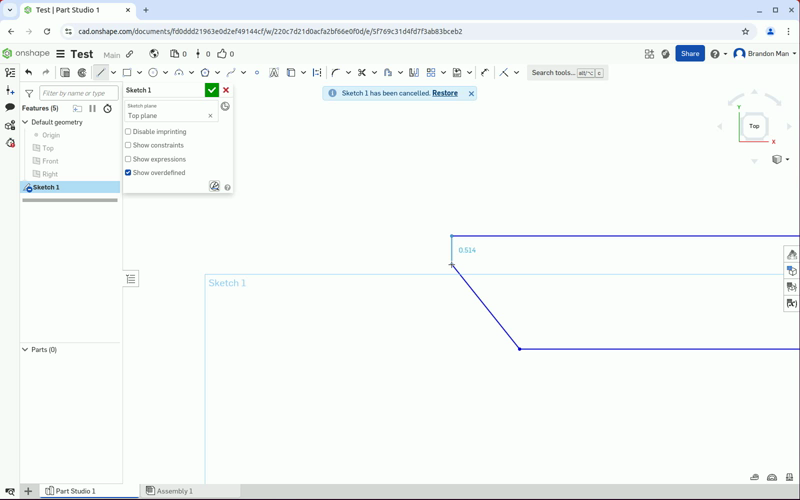
key_up(shift)
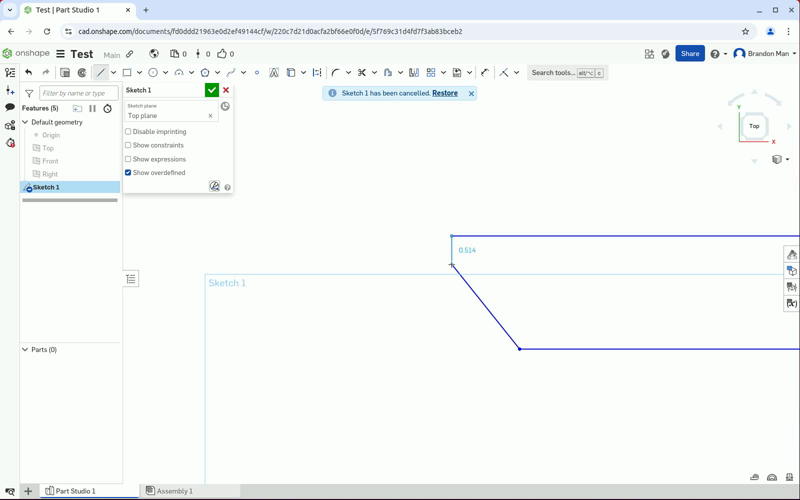
click(451, 264)
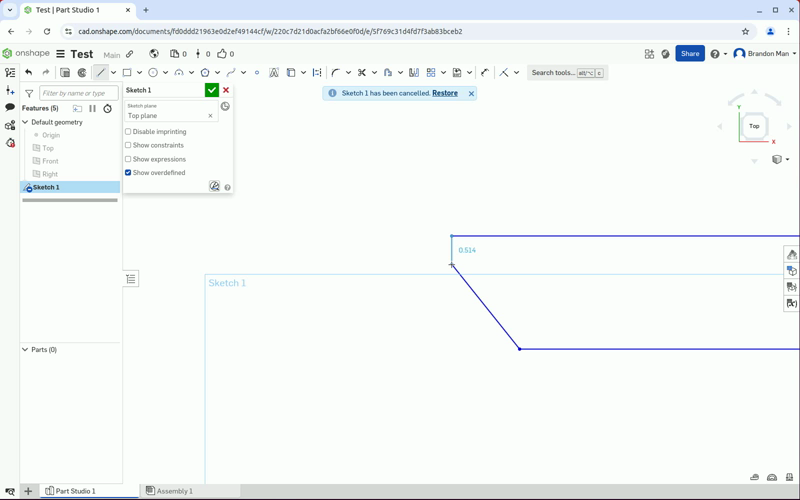
scroll(-6)
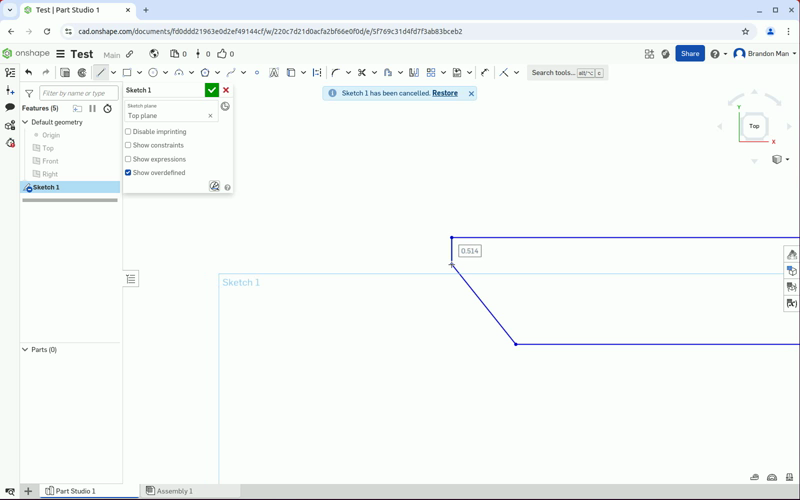
scroll(-6)
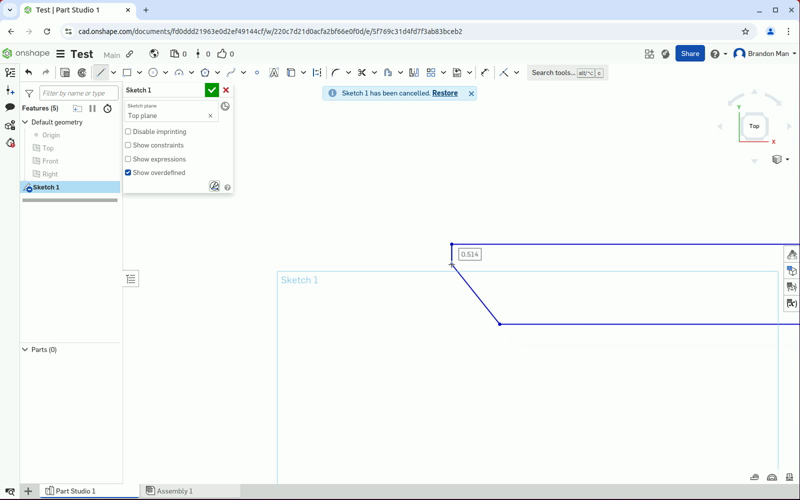
scroll(-6)
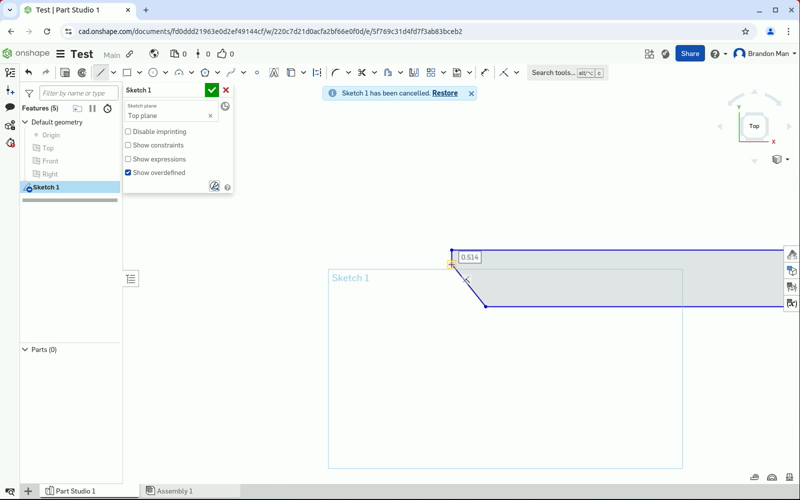
scroll(-6)
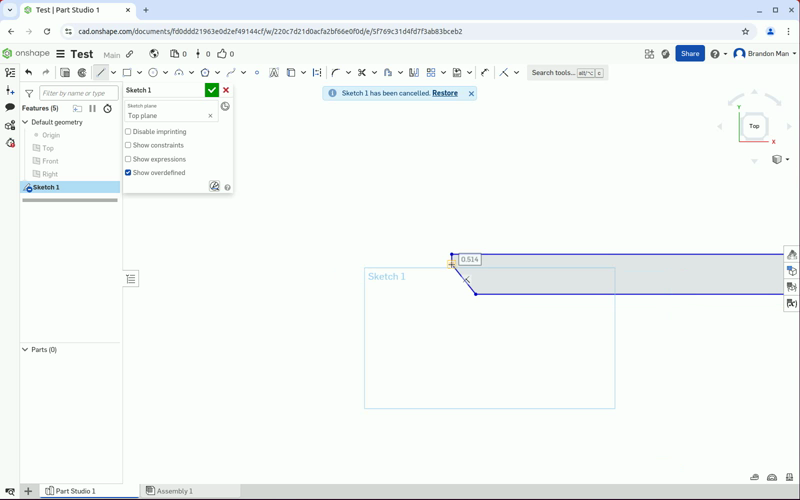
scroll(-6)
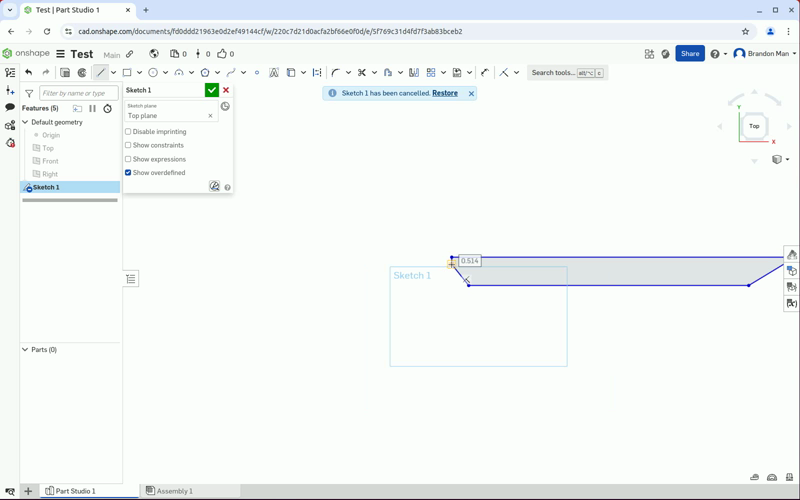
scroll(-6)
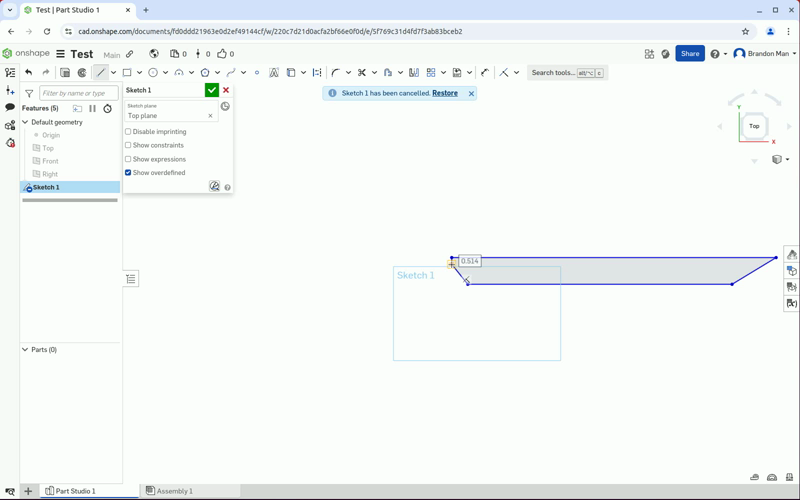
scroll(-6)
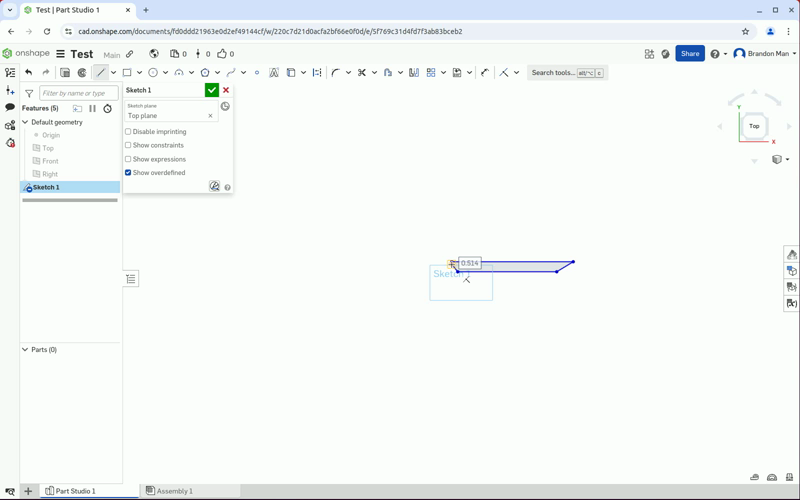
key(esc)
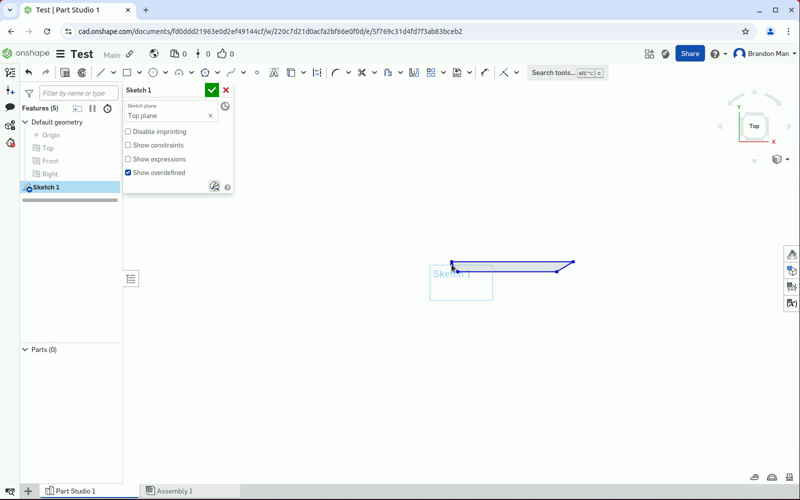
mouse_move(508, 264)
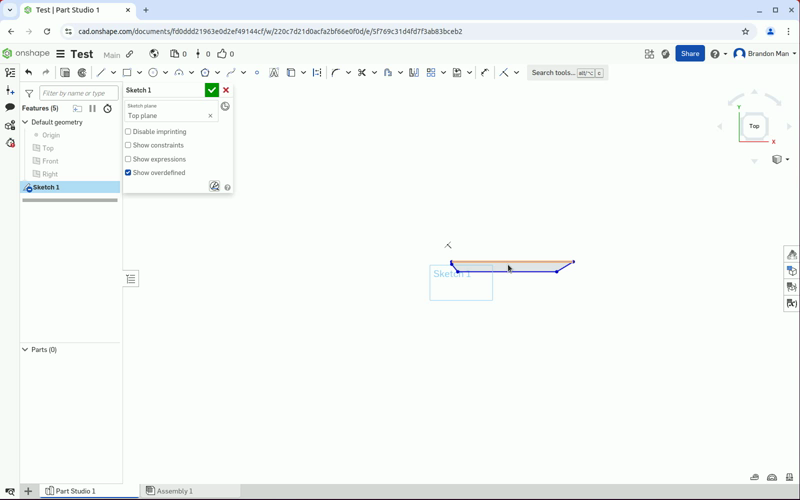
scroll(6)
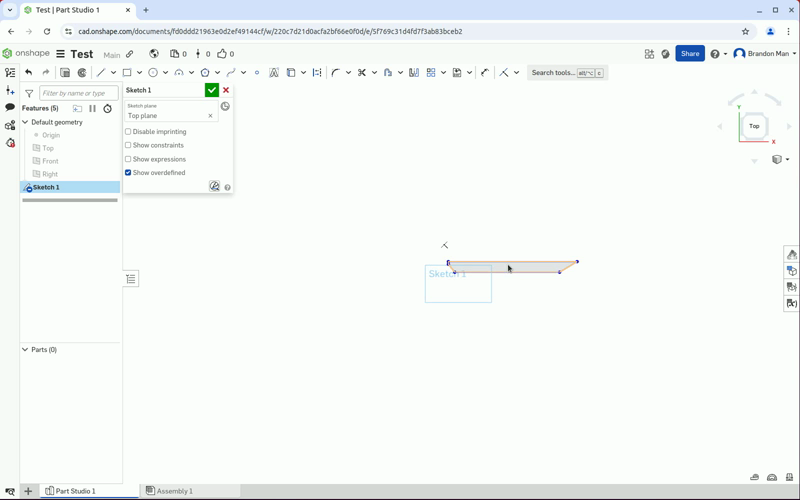
scroll(6)
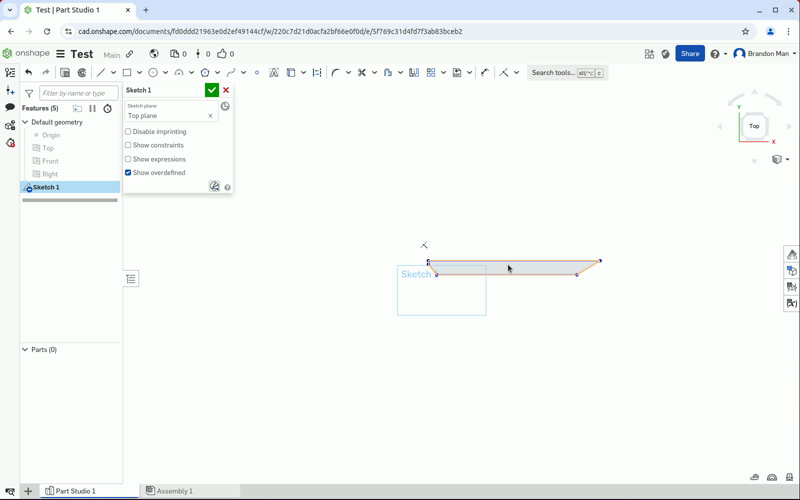
scroll(6)
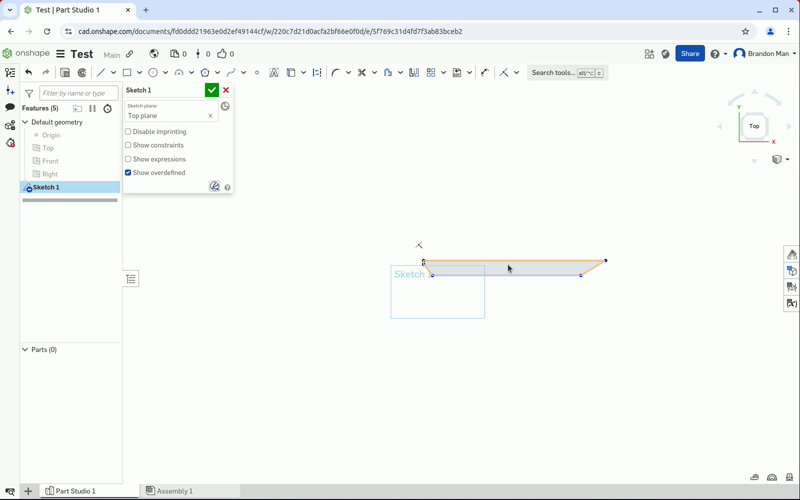
scroll(6)
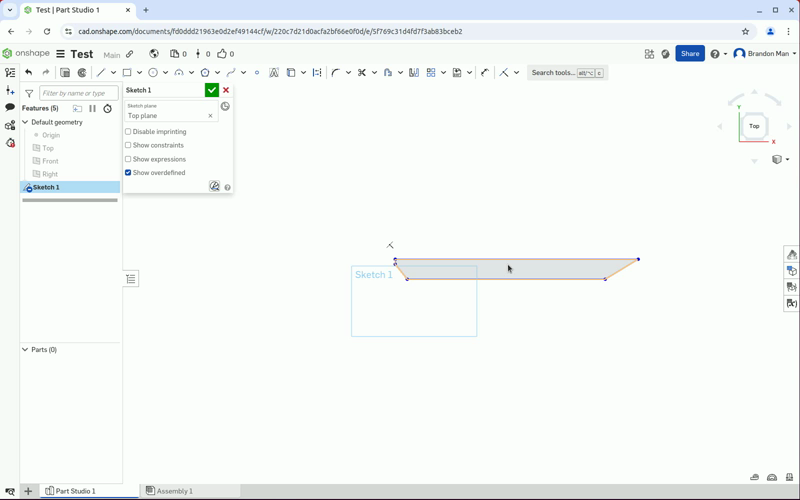
scroll(6)
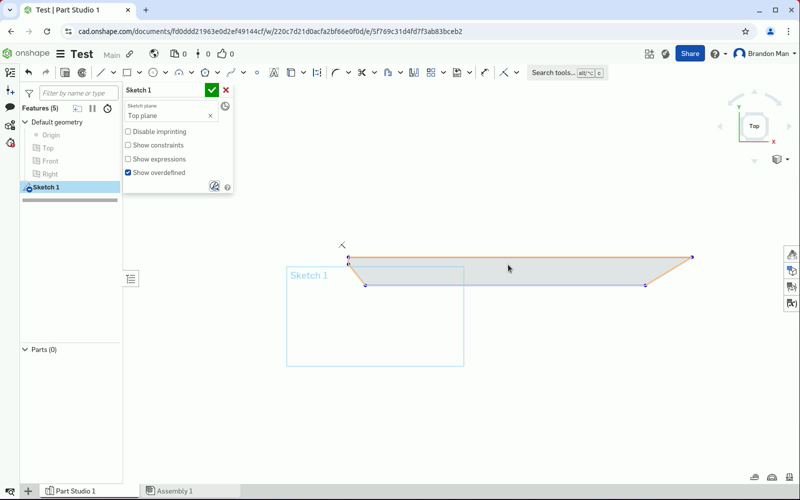
scroll(6)
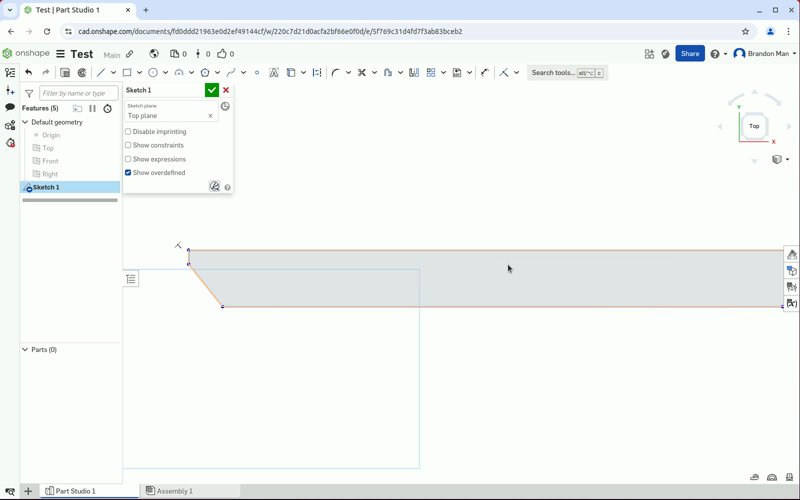
scroll(6)
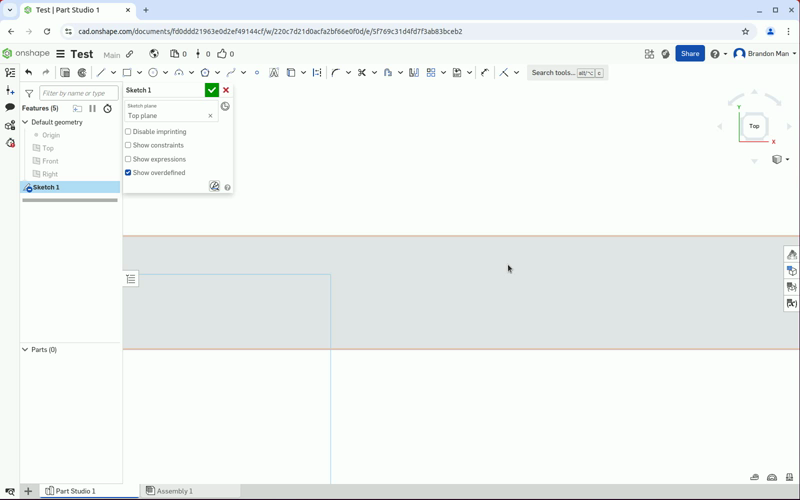
click(508, 264)
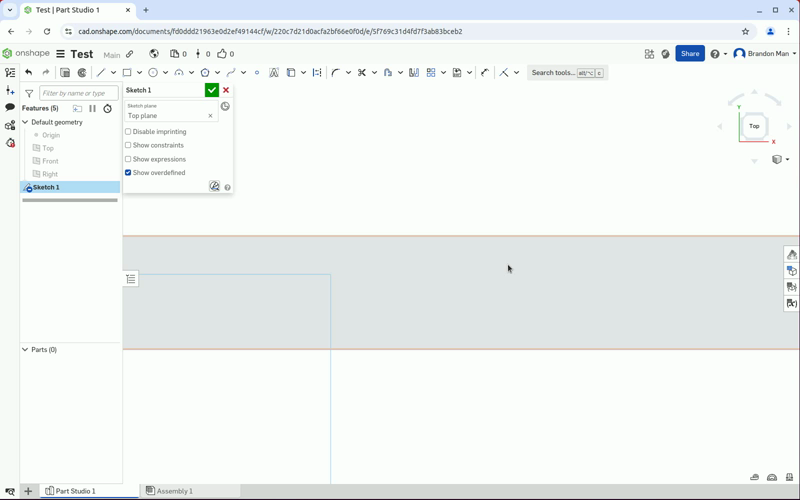
scroll(-6)
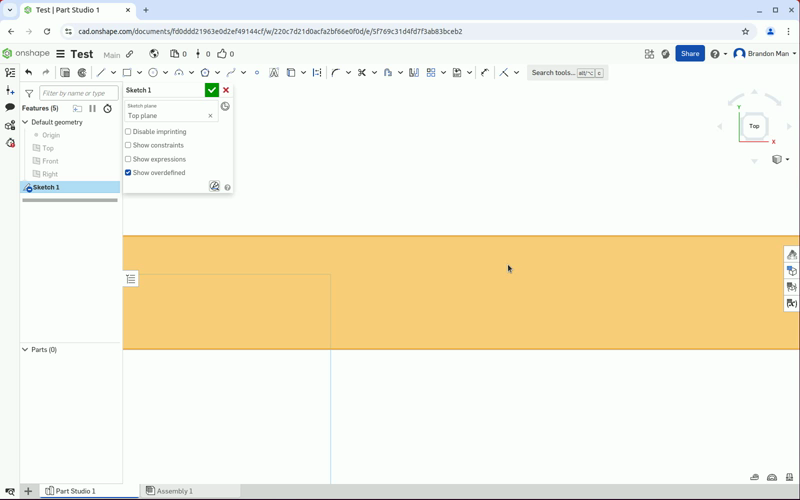
scroll(-6)
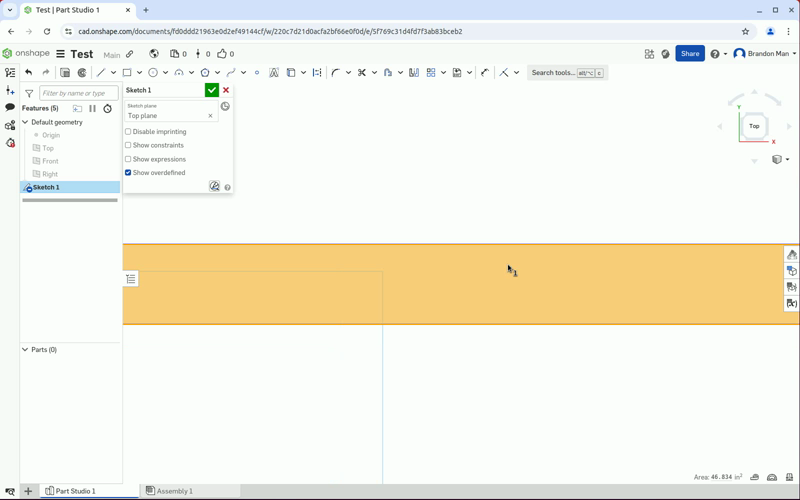
scroll(-6)
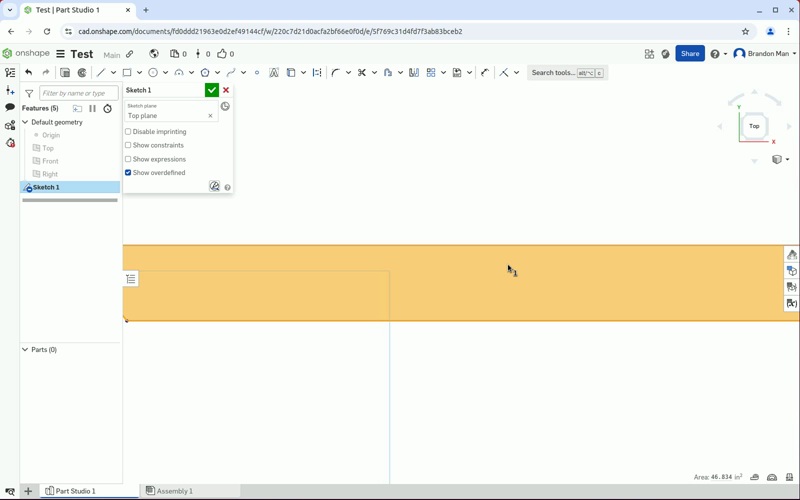
scroll(-6)
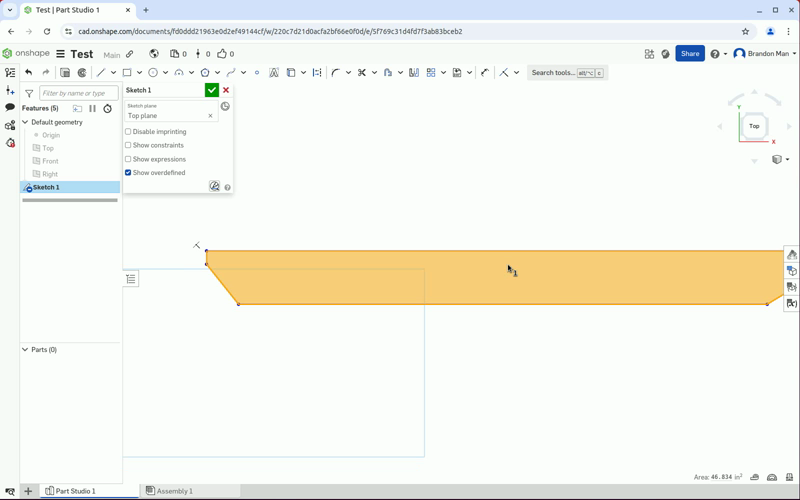
scroll(-6)
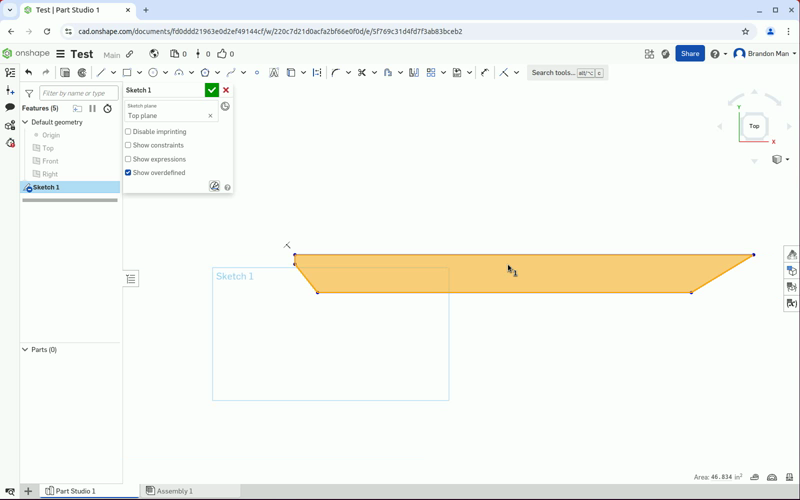
scroll(-6)
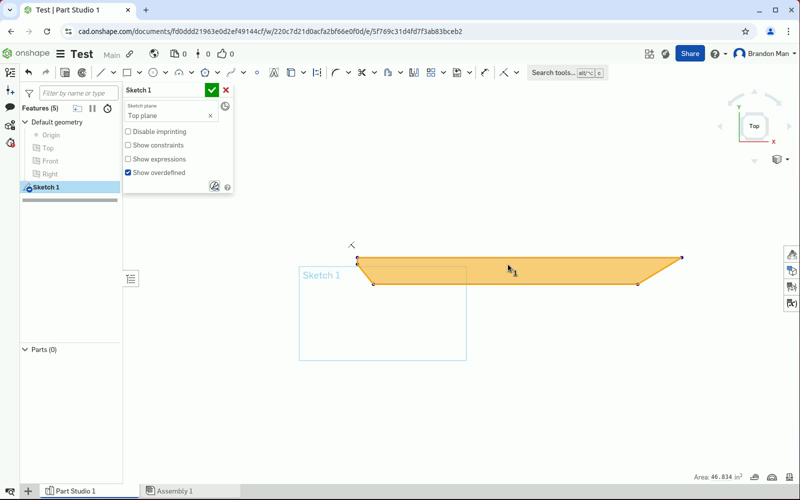
scroll(-6)
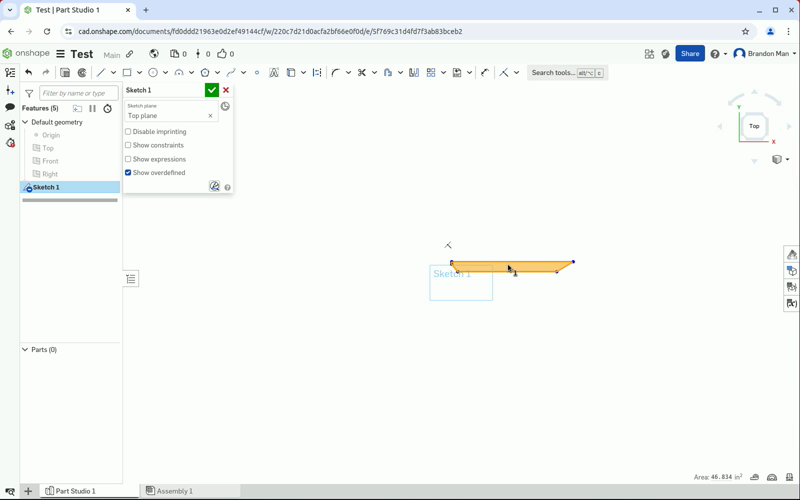
mouse_move(73, 352)
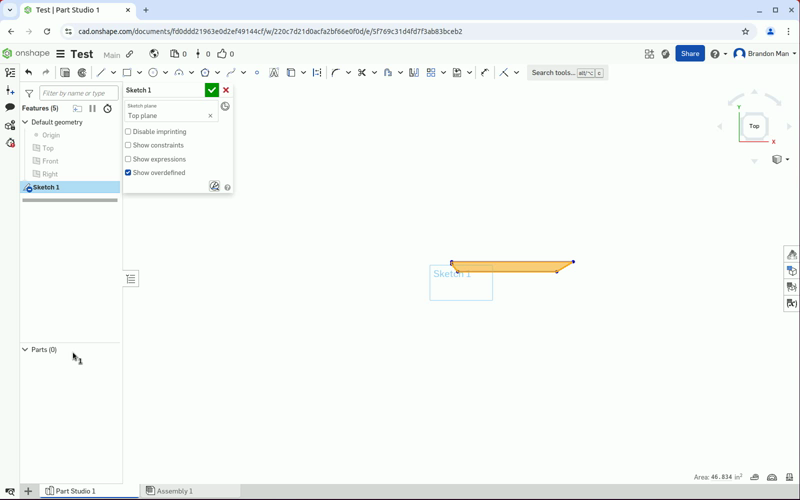
key(shift+y)
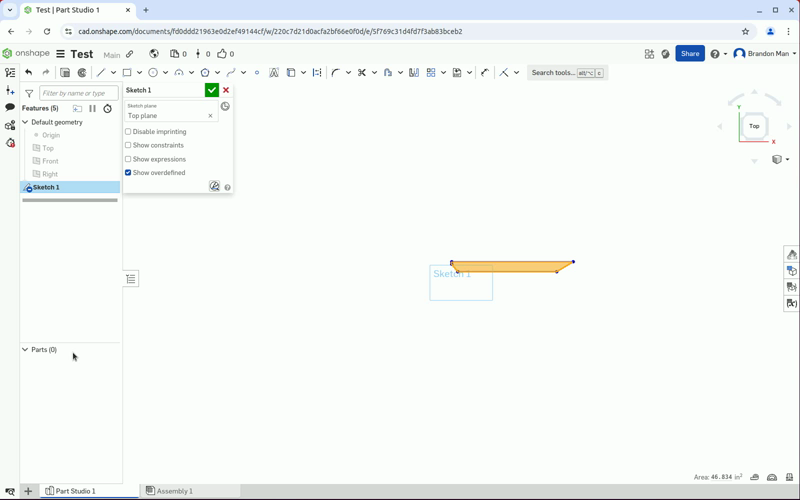
key(shift+e)
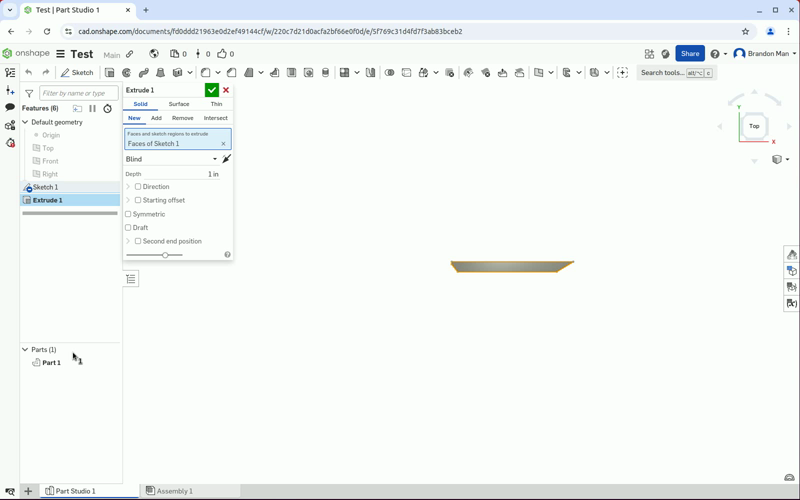
mouse_move(143, 106)
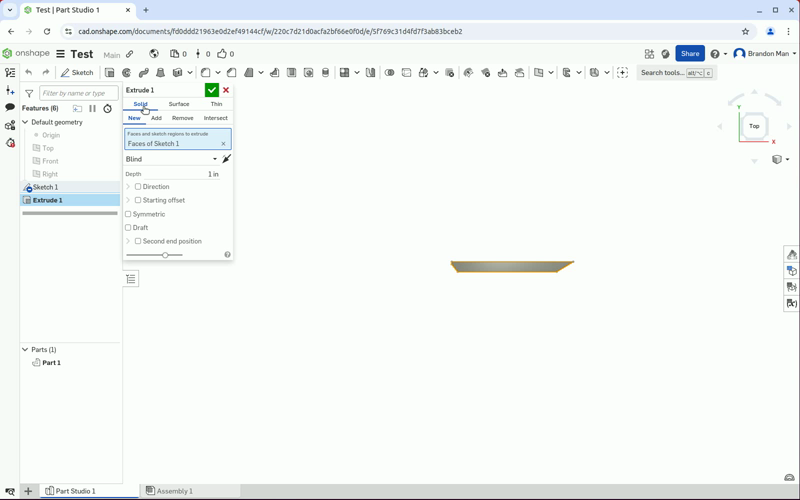
click(143, 106)
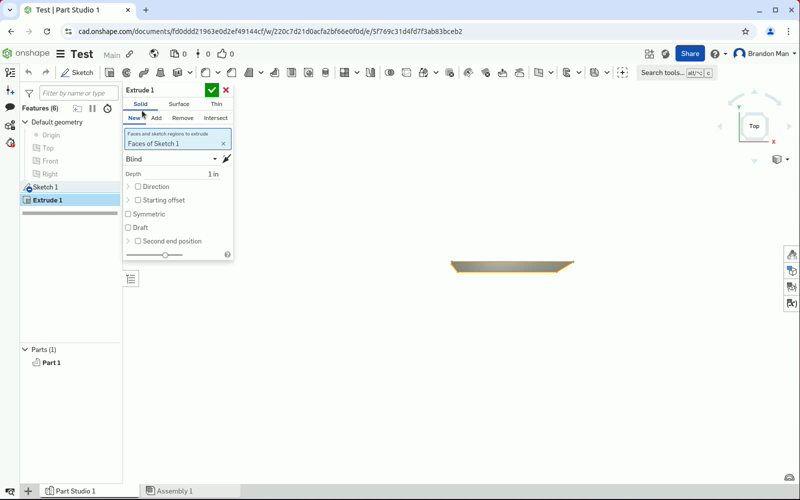
mouse_move(137, 120)
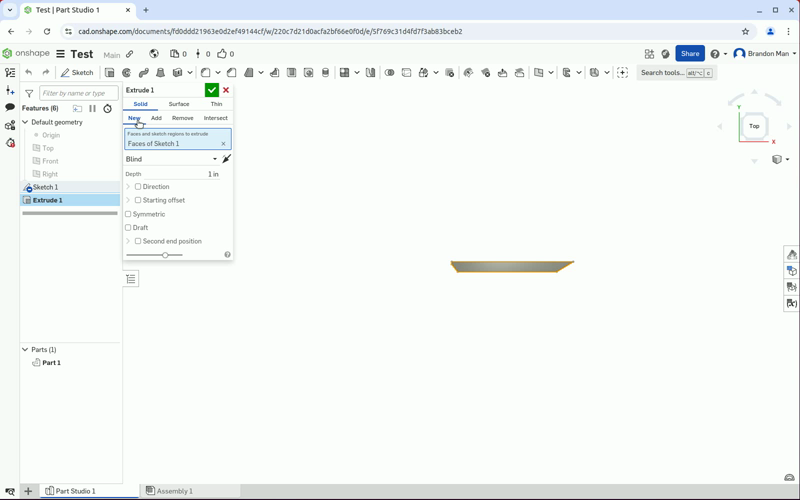
click(137, 120)
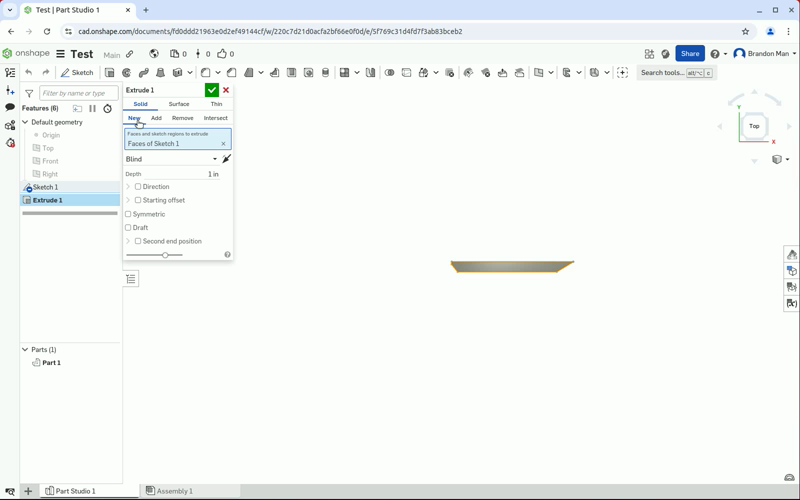
key(tab, 4)
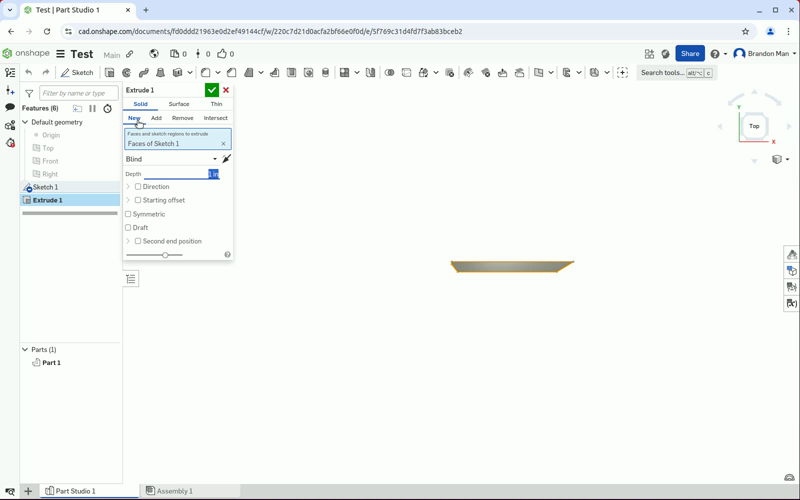
text(0.241)
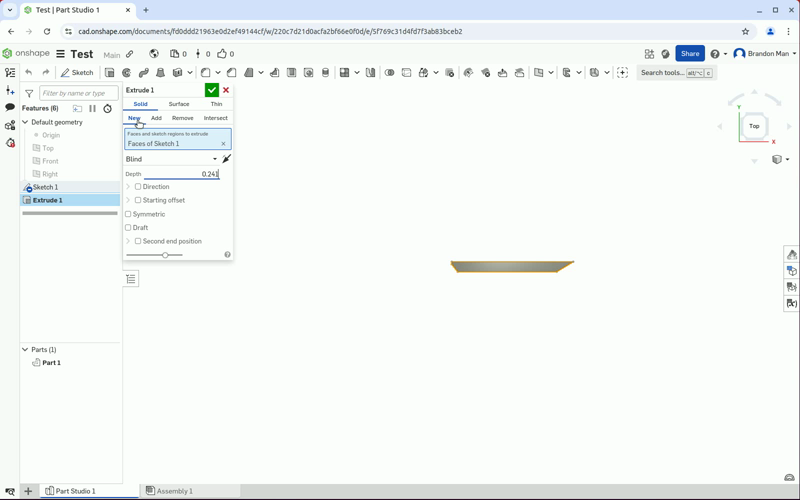
key(enter)
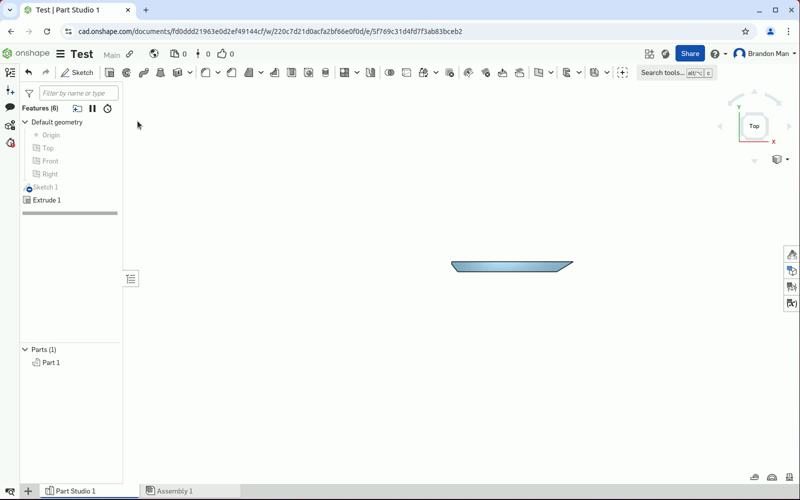
key(shift+h)
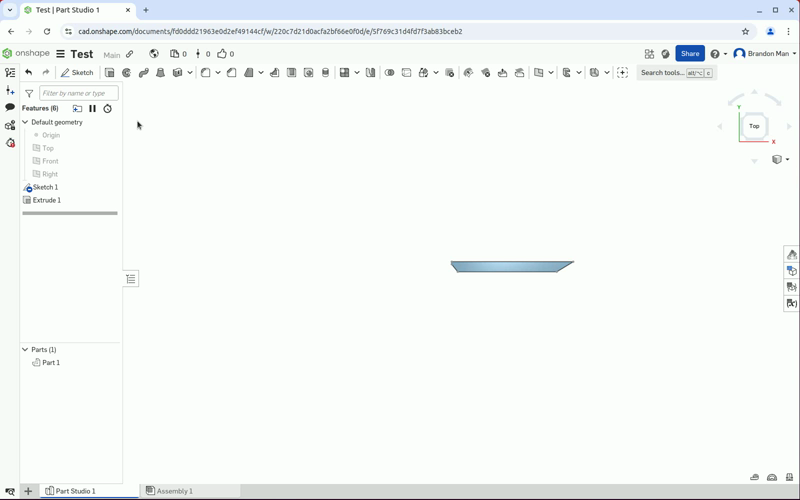
key(shift+h)
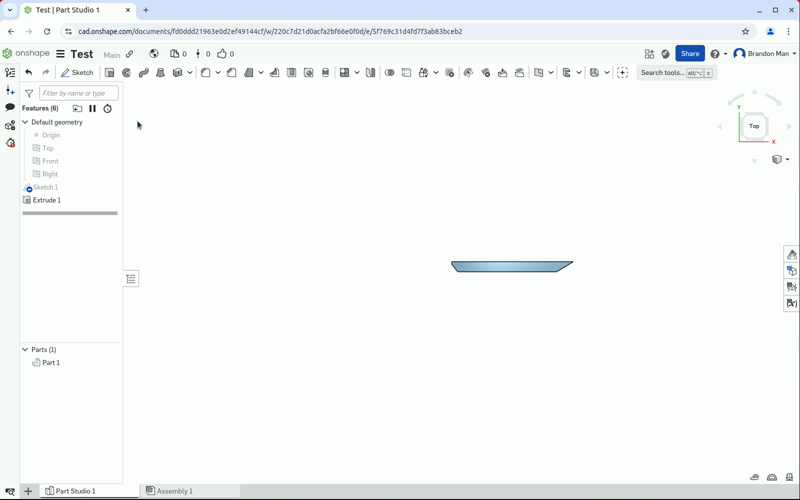
mouse_move(73, 189)
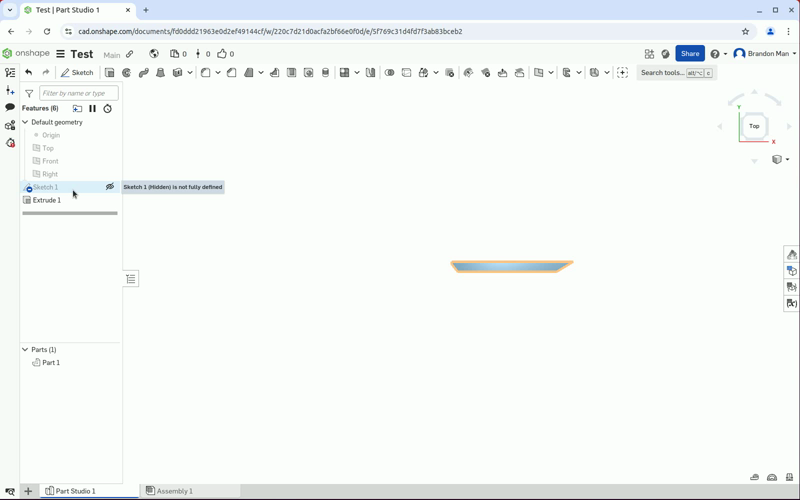
click(73, 189)
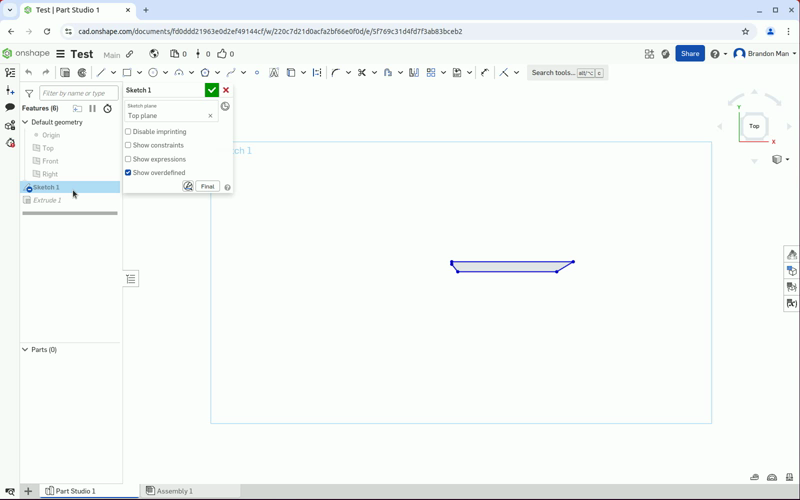
mouse_move(229, 92)
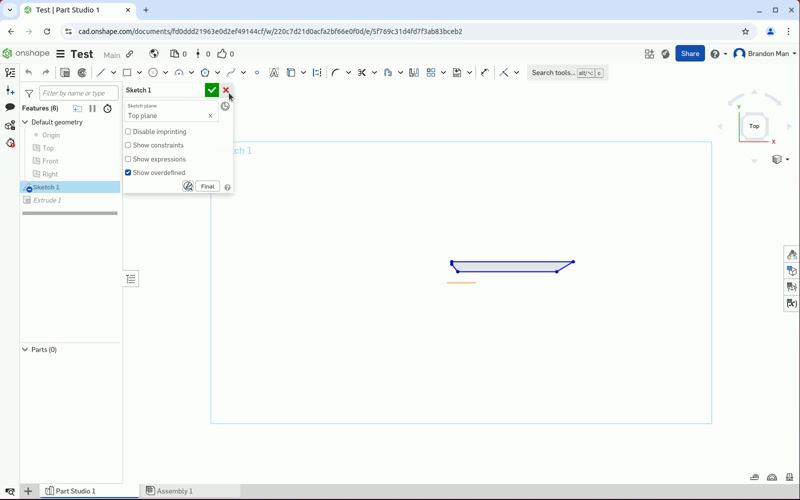
click(229, 92)
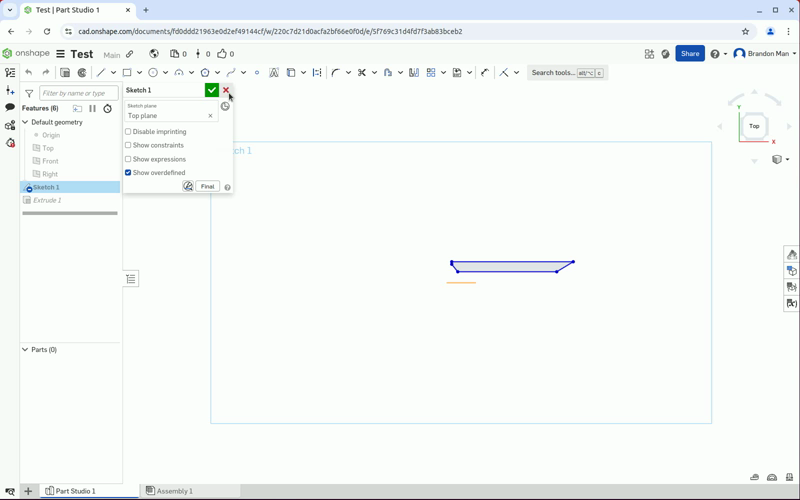
key(shift+s)
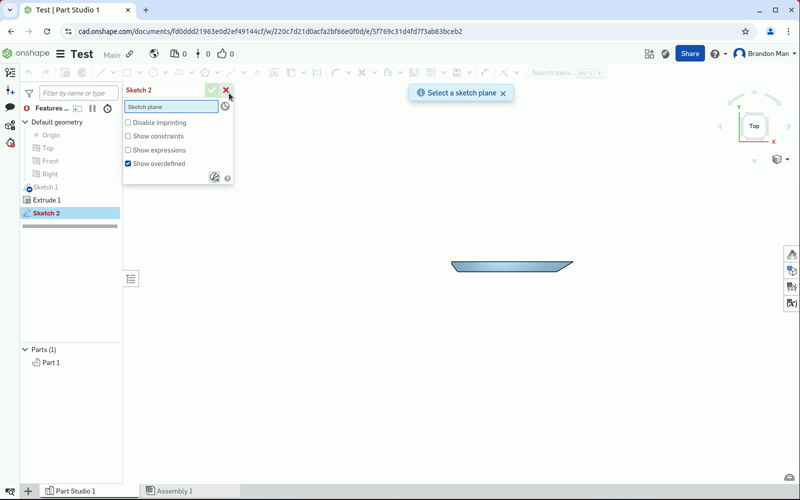
mouse_move(73, 150)
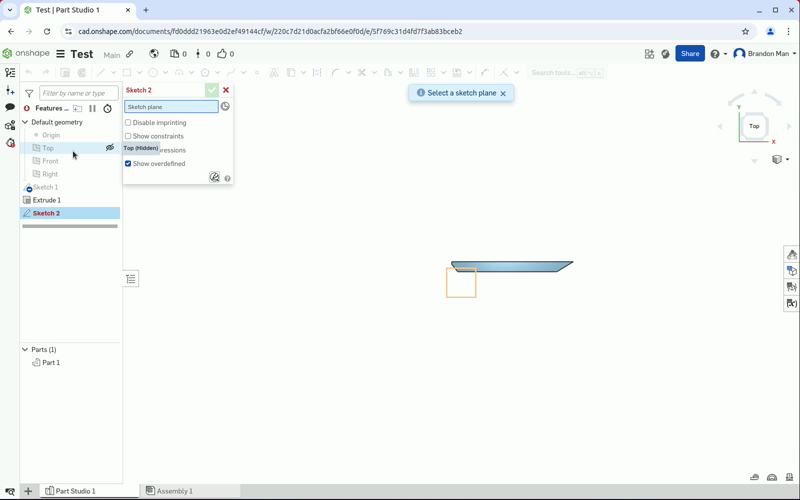
click(73, 150)
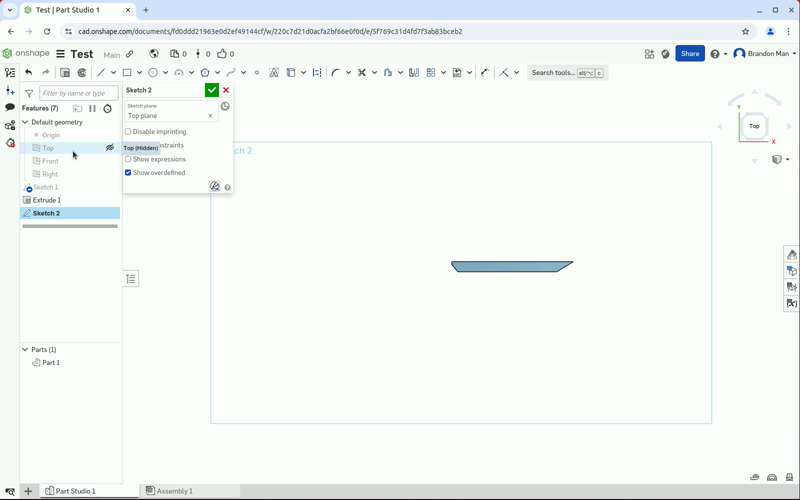
mouse_move(73, 352)
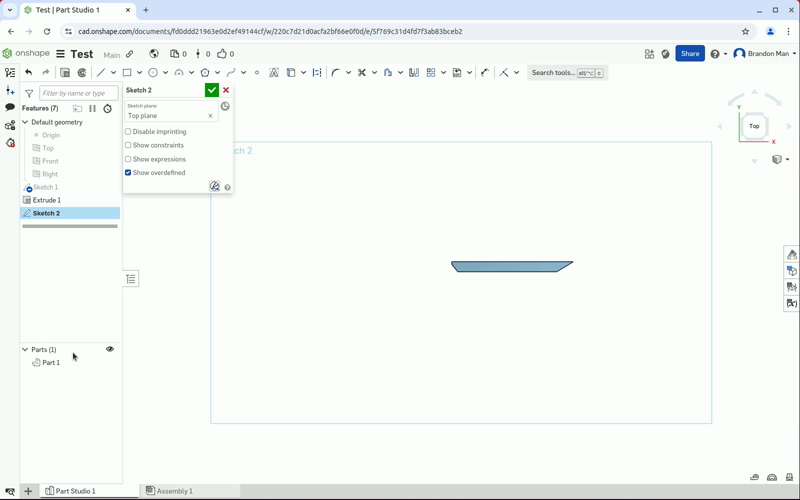
key(y)
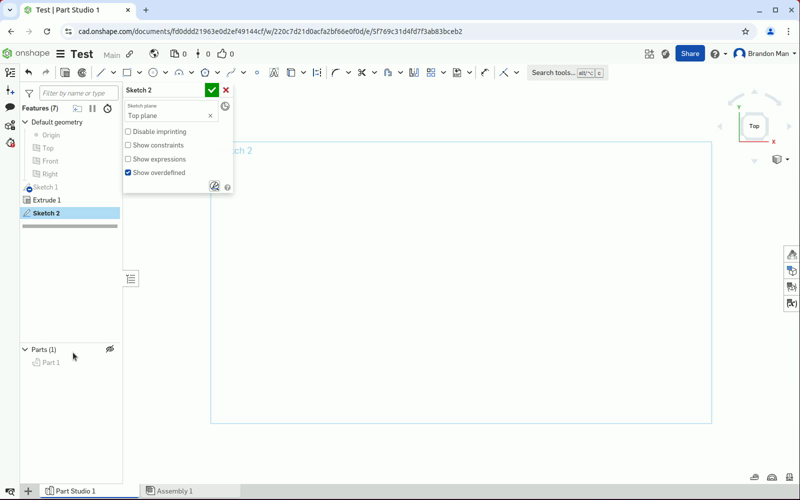
key(l)
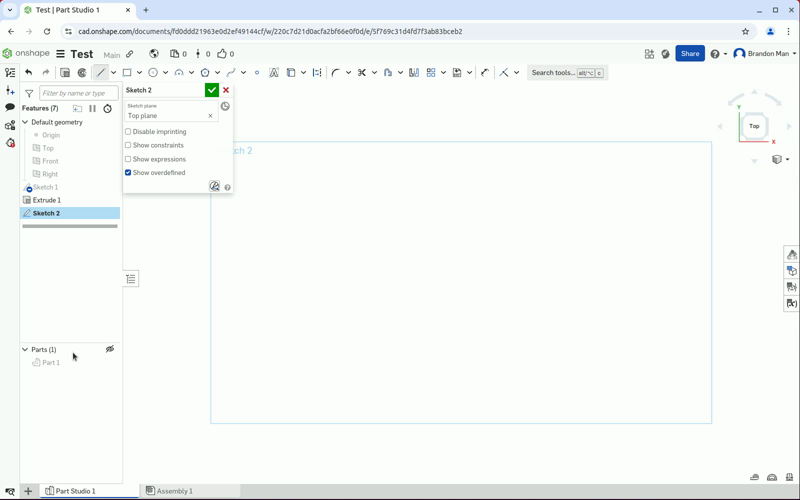
key_down(shift)
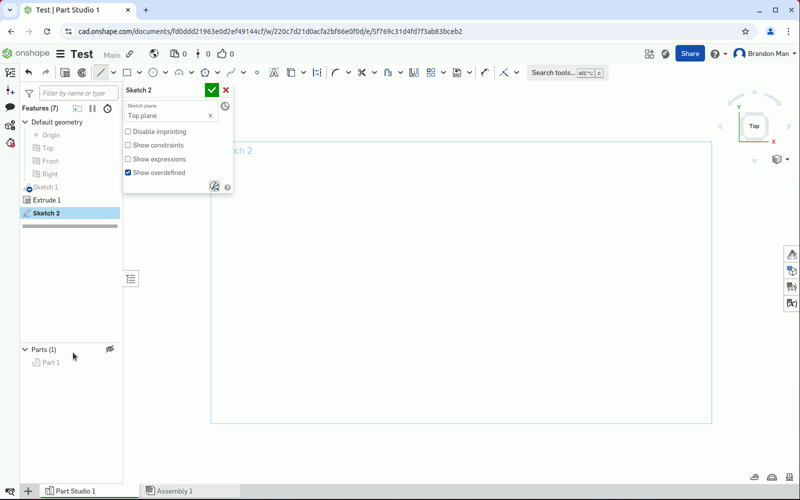
mouse_move(451, 264)
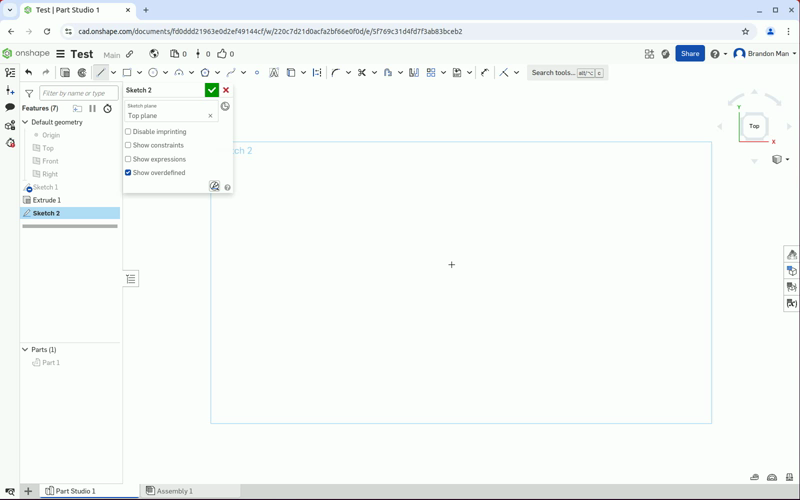
click(451, 264)
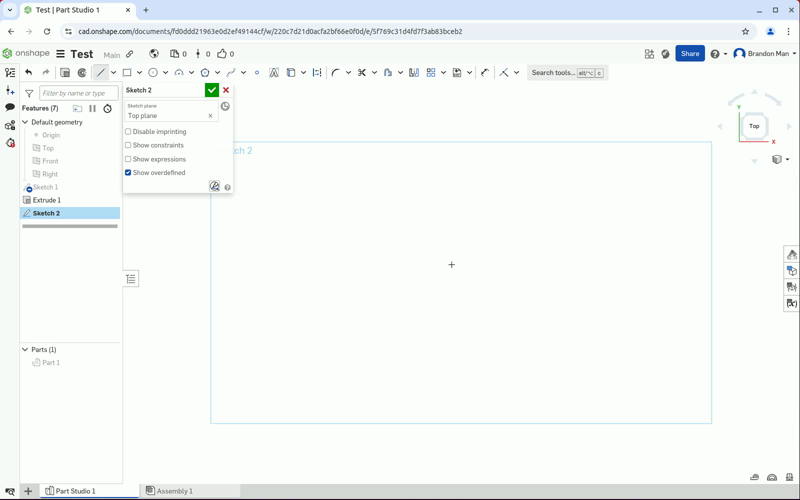
key_up(shift)
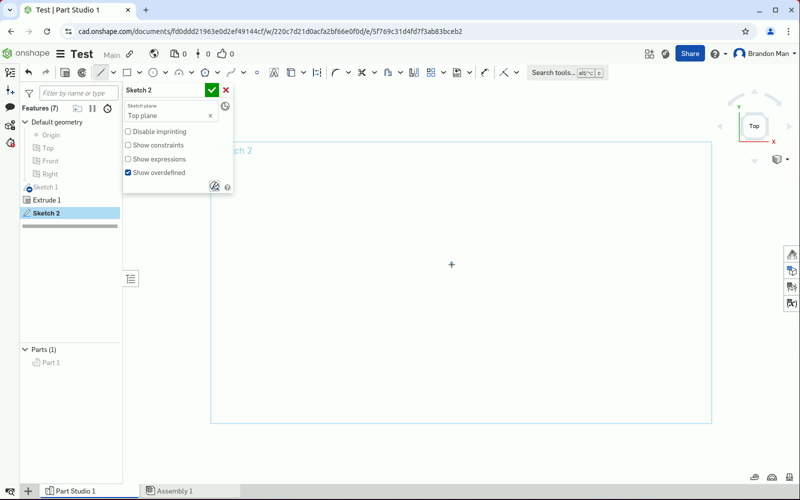
key_down(shift)
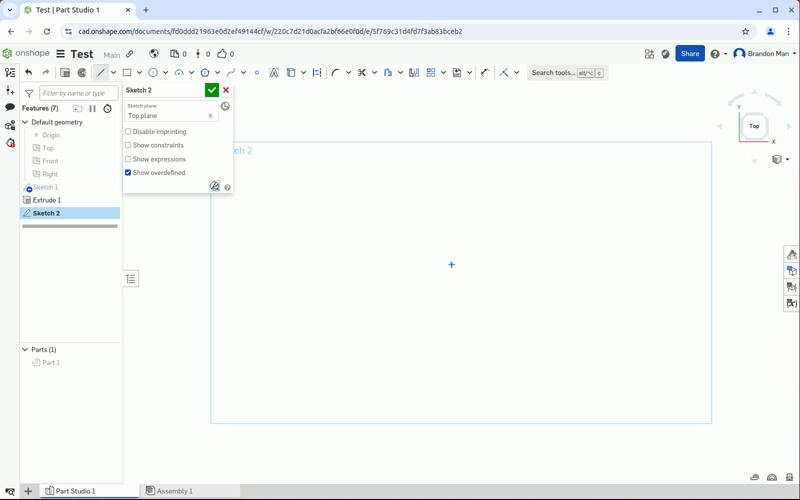
mouse_move(481, 264)
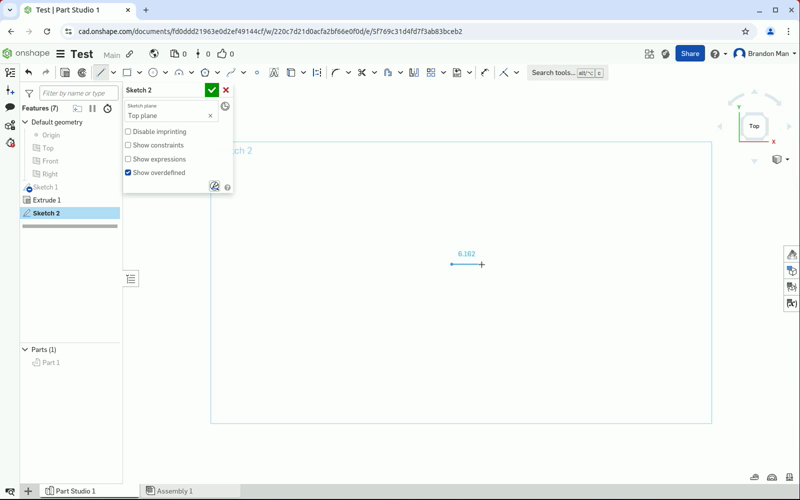
mouse_move(455, 272)
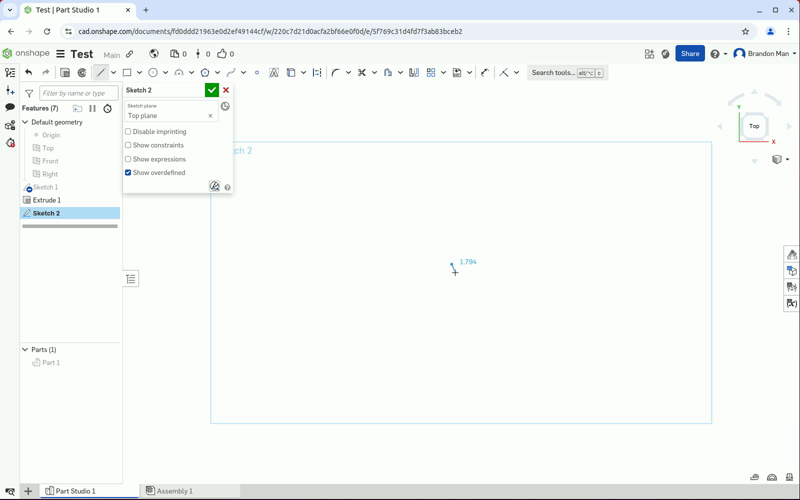
click(455, 272)
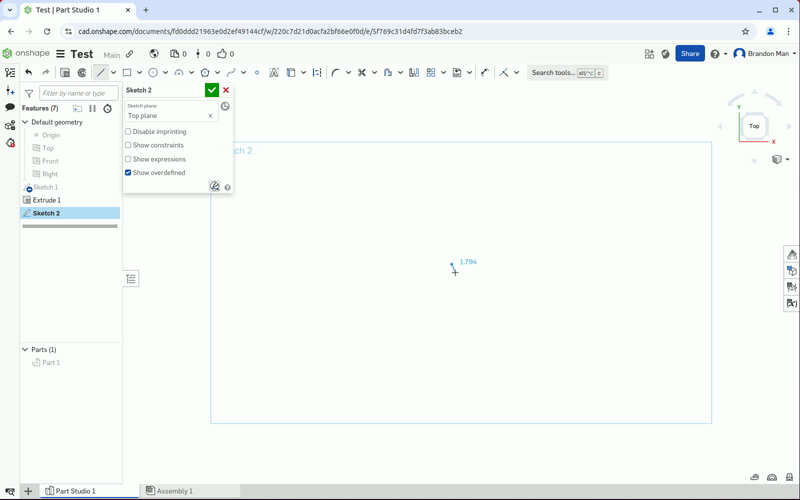
key_up(shift)
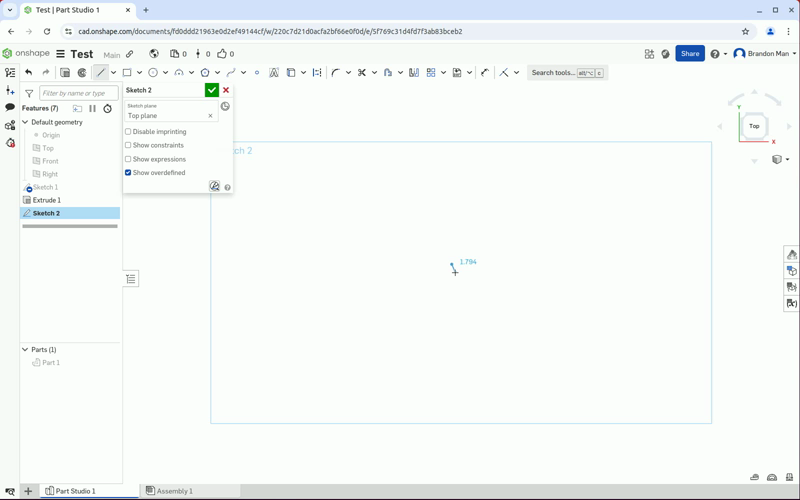
key_down(shift)
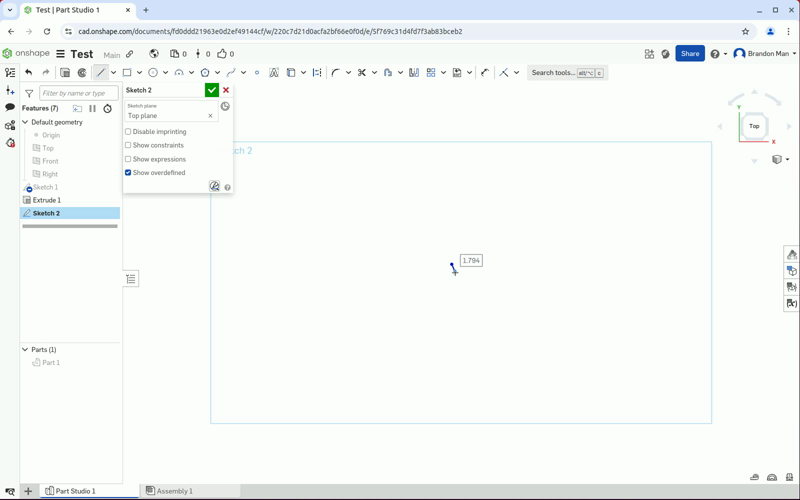
mouse_move(485, 272)
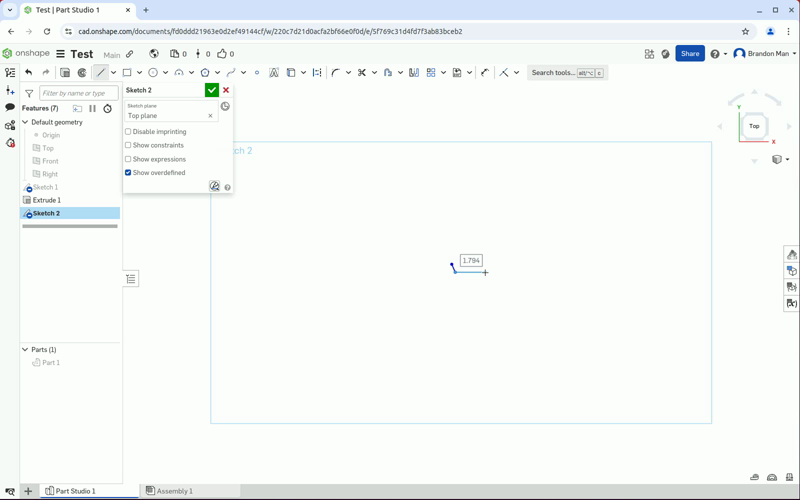
mouse_move(458, 272)
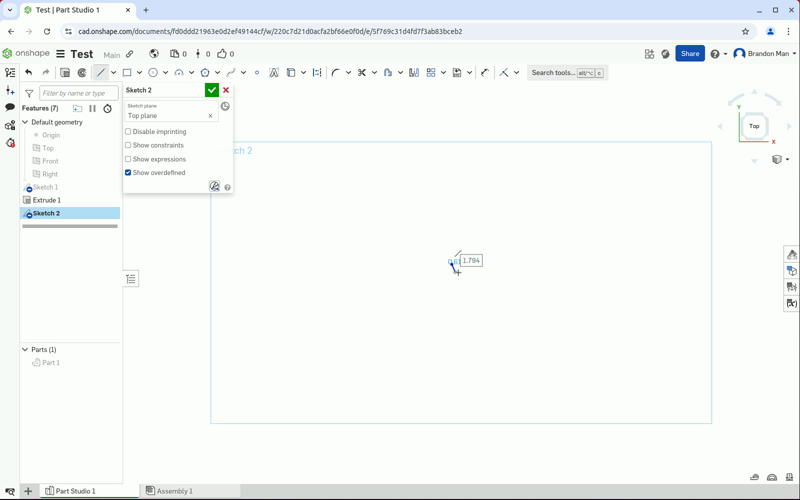
scroll(6)
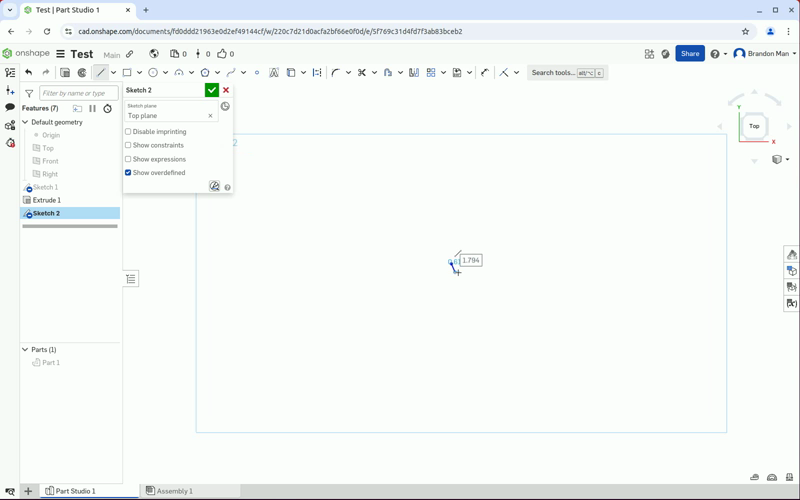
scroll(6)
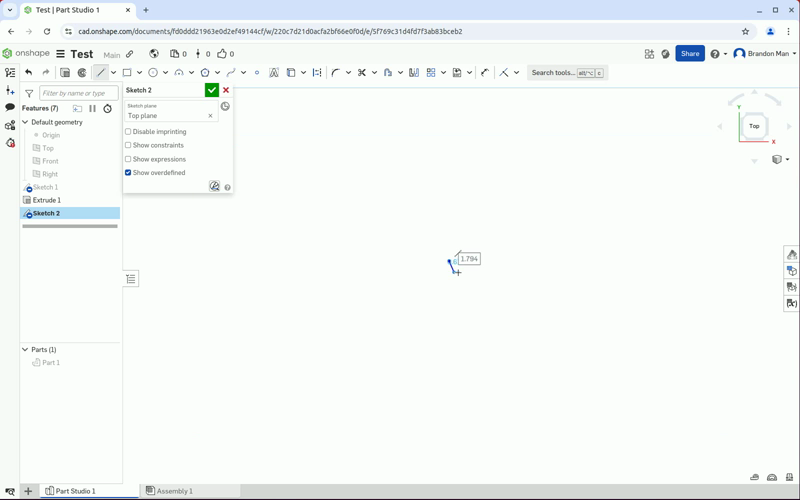
scroll(6)
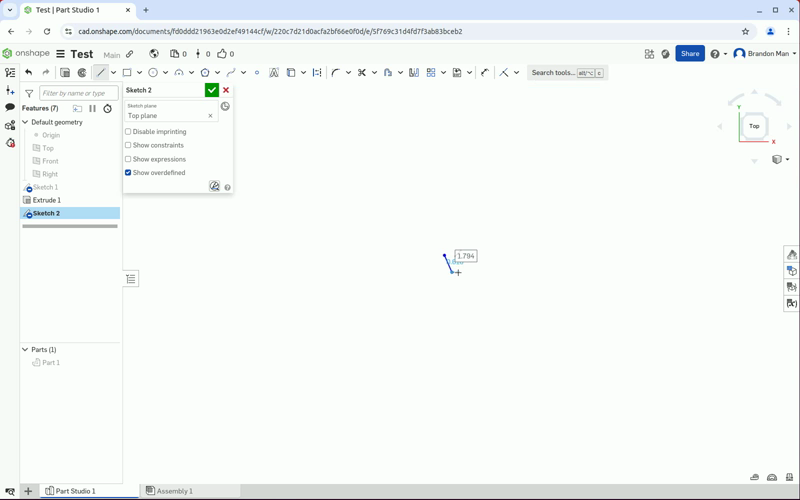
scroll(6)
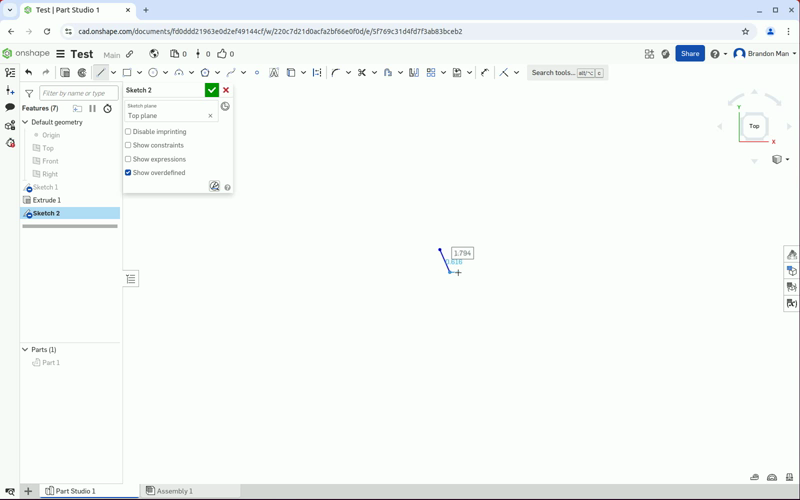
scroll(6)
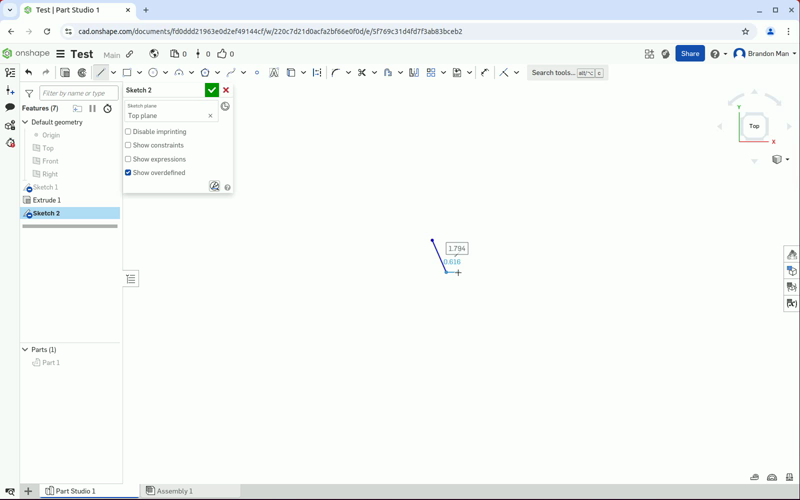
scroll(6)
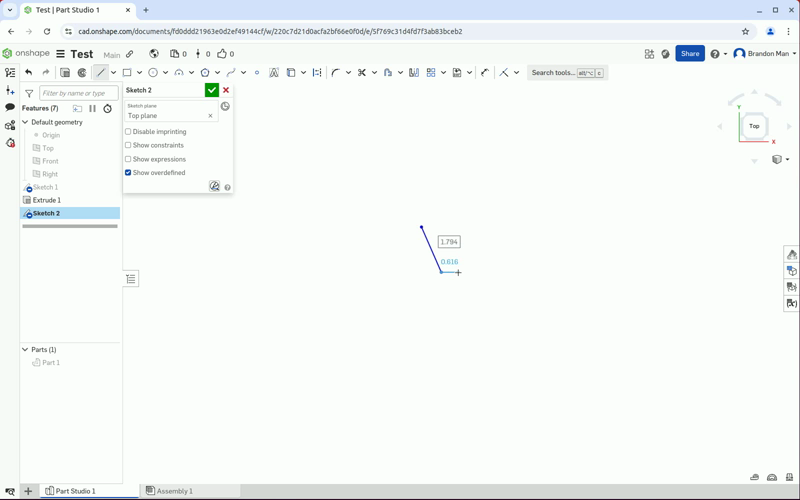
scroll(6)
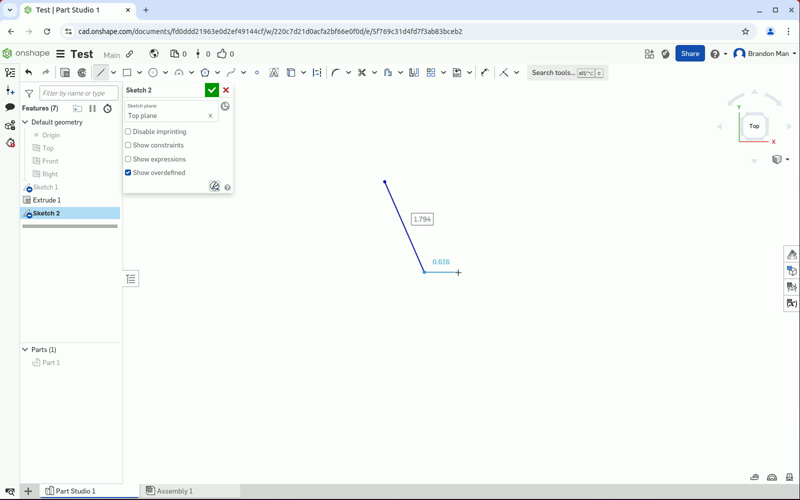
click(458, 272)
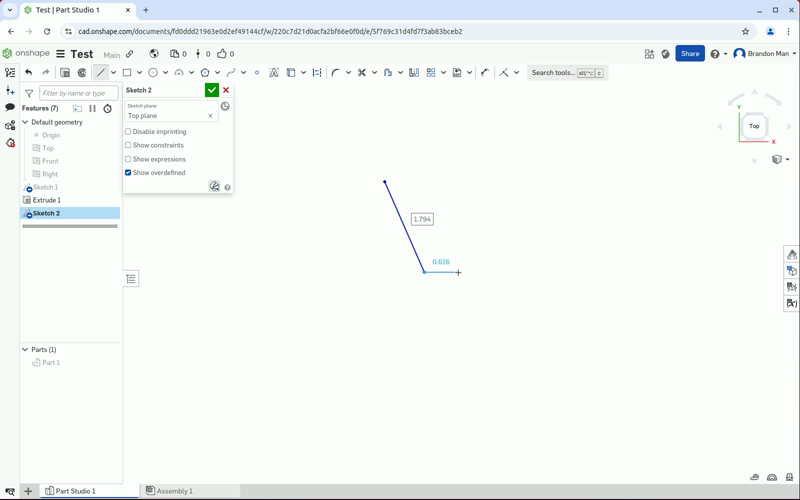
scroll(-6)
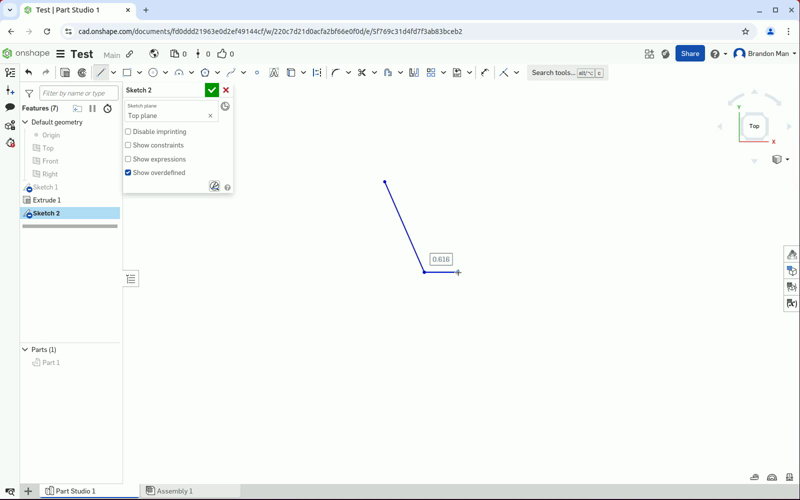
scroll(-6)
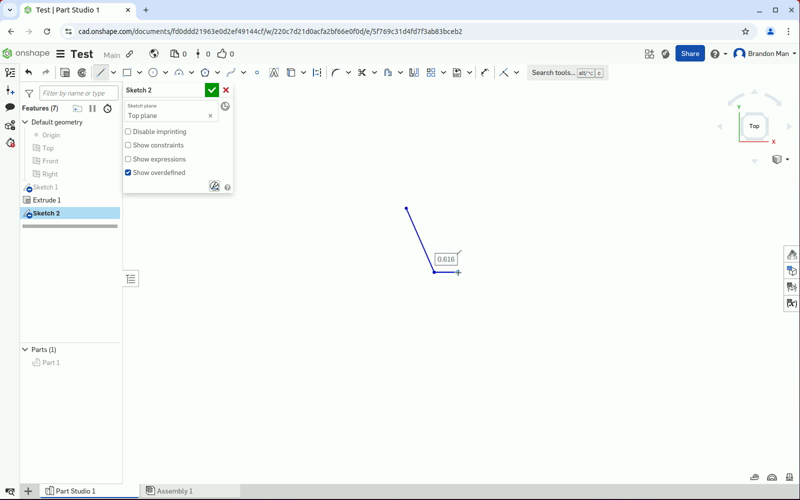
scroll(-6)
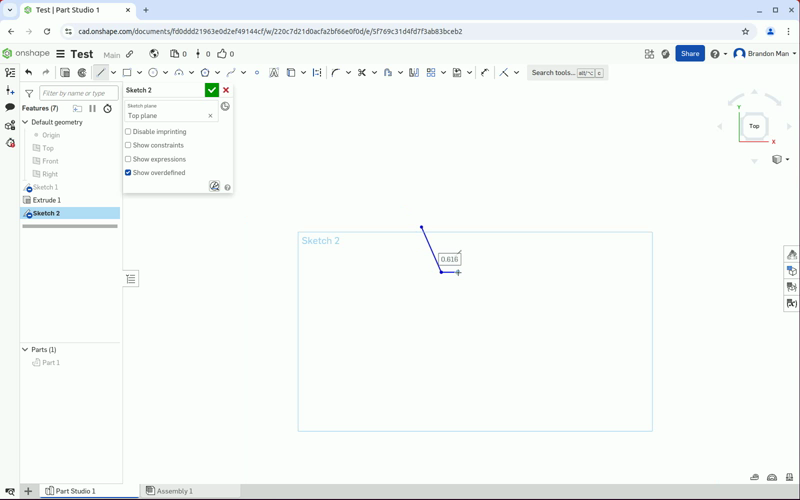
scroll(-6)
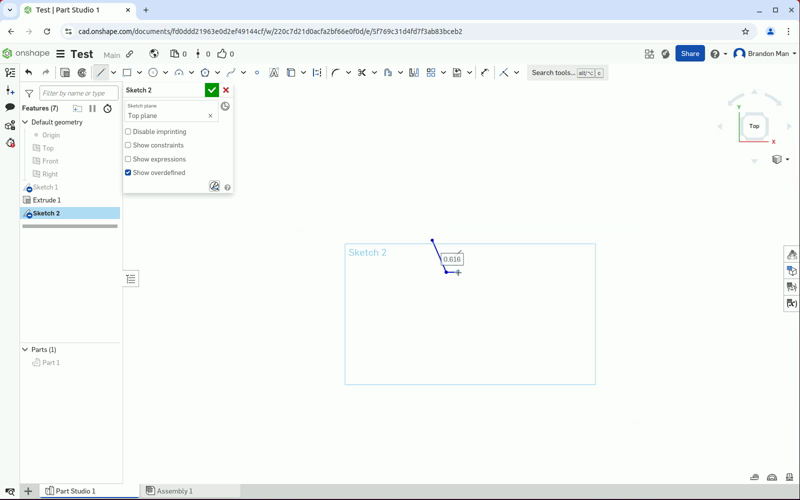
scroll(-6)
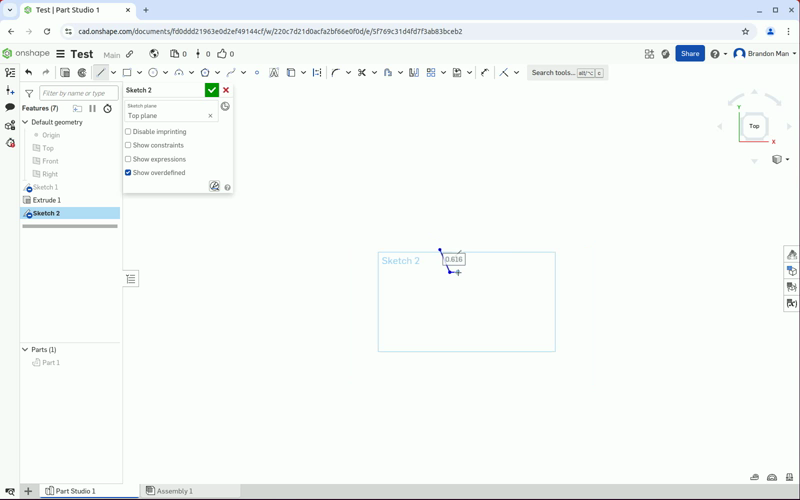
scroll(-6)
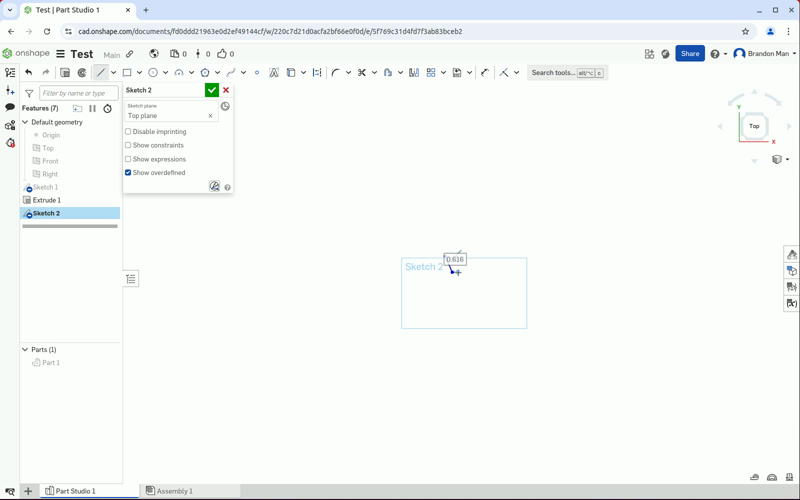
scroll(-6)
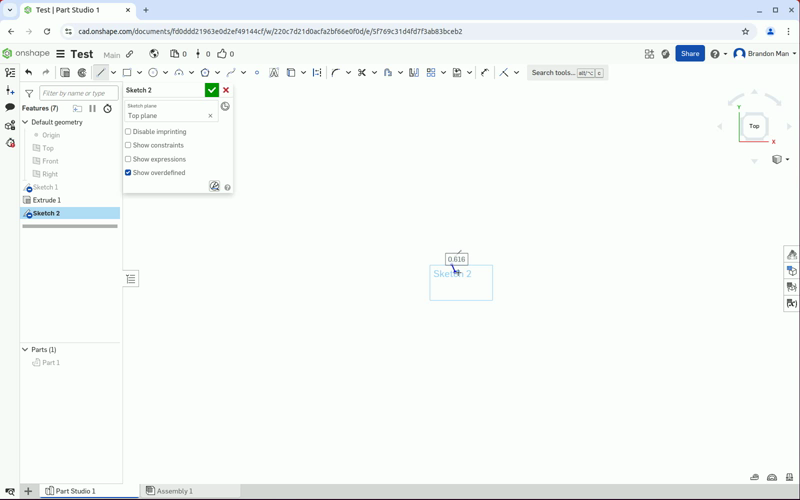
key_up(shift)
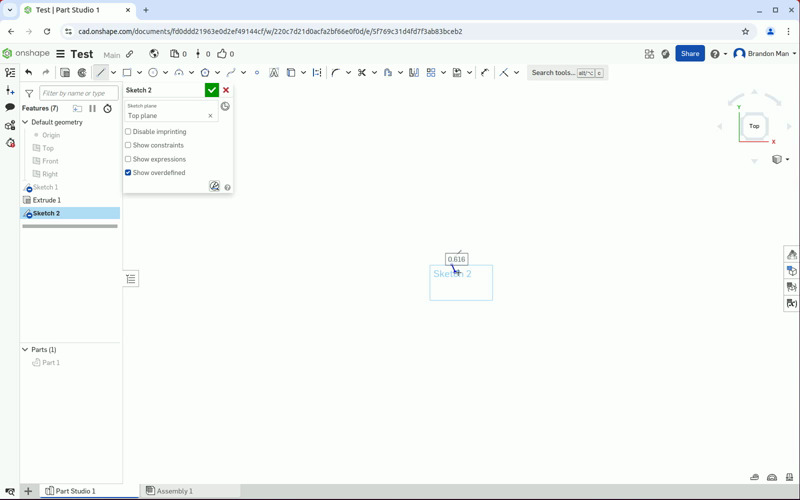
mouse_move(488, 272)
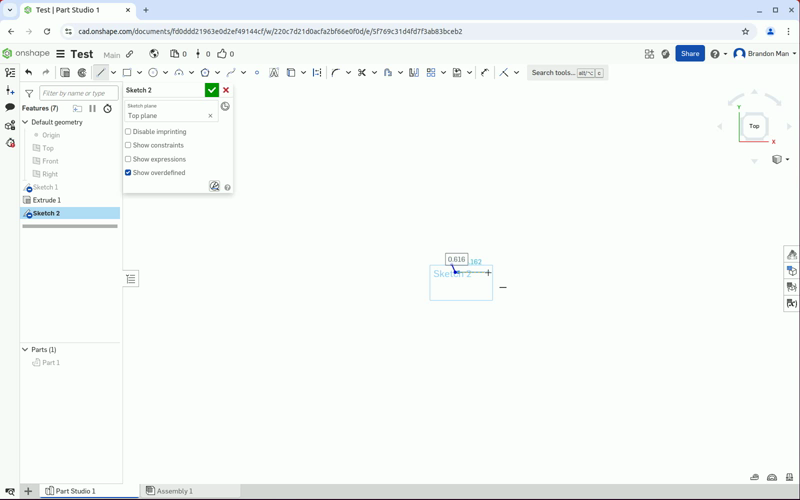
key_down(shift)
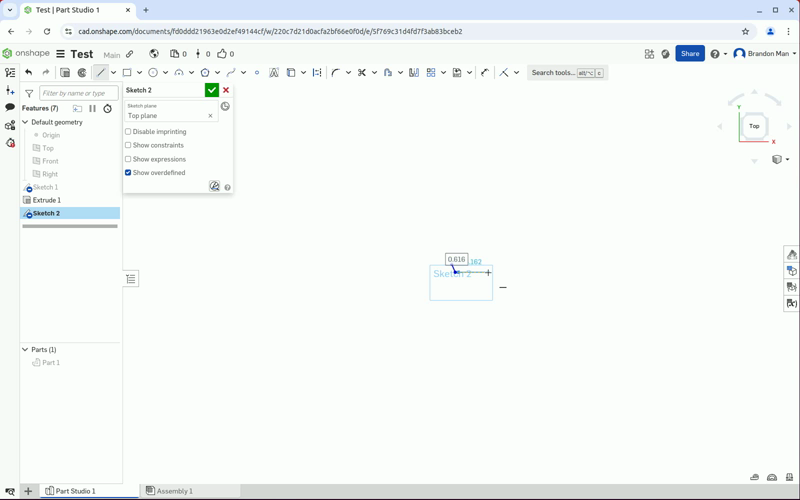
mouse_move(451, 264)
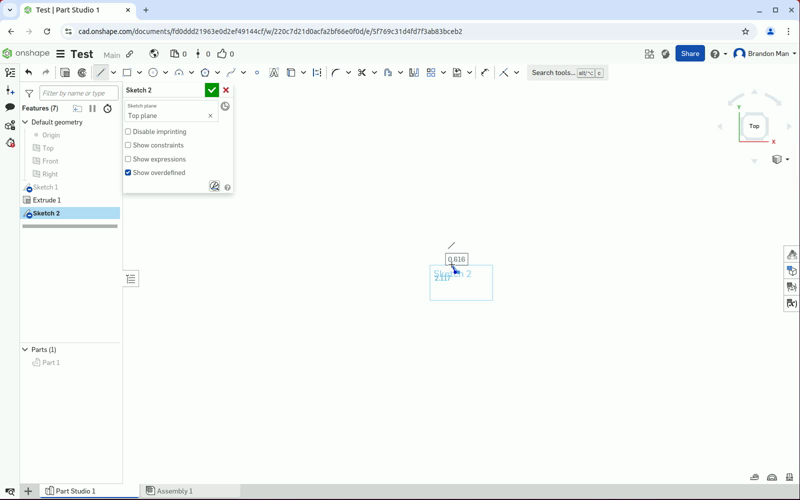
key_up(shift)
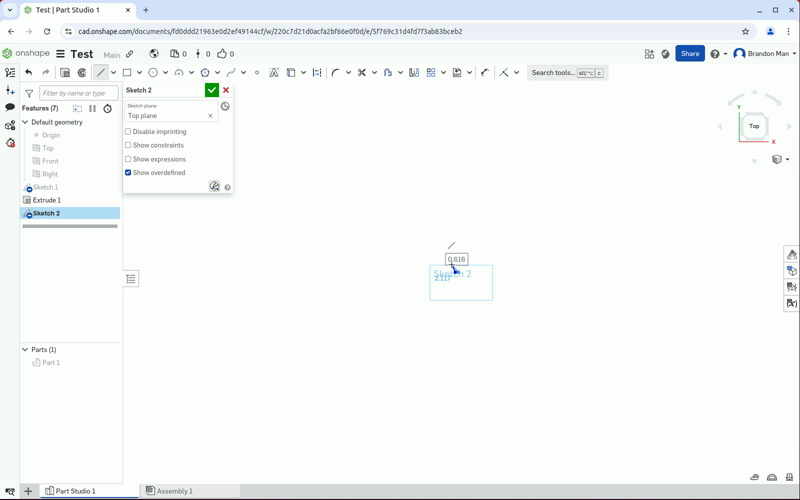
click(451, 264)
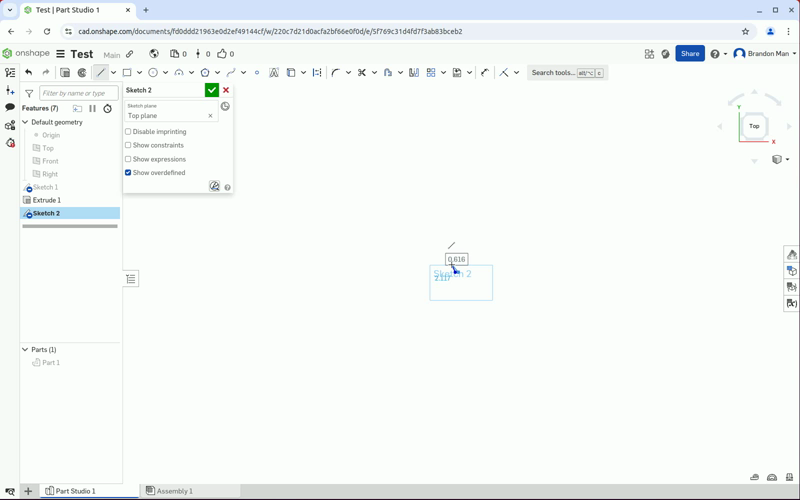
key(esc)
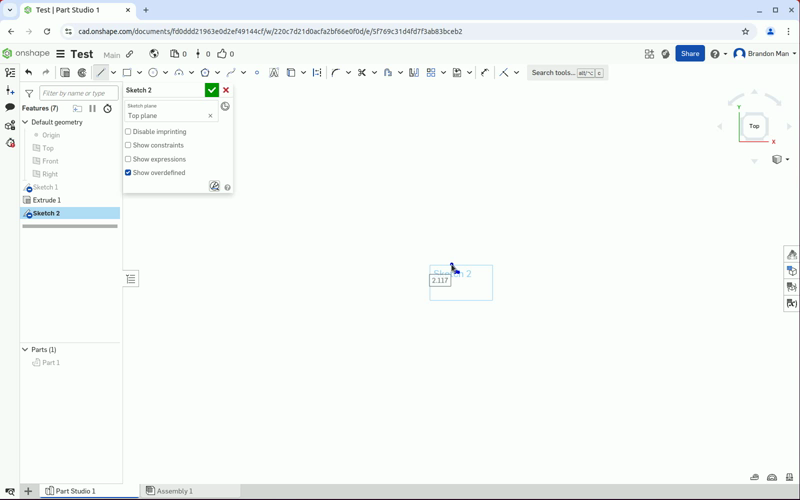
mouse_move(454, 269)
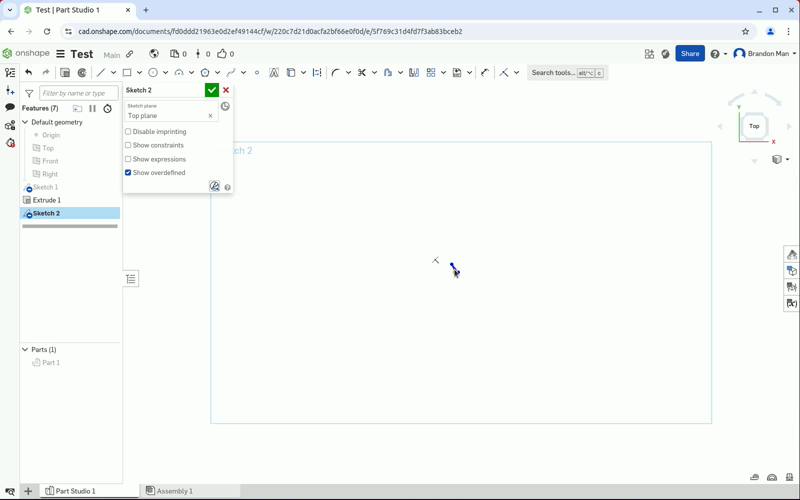
scroll(6)
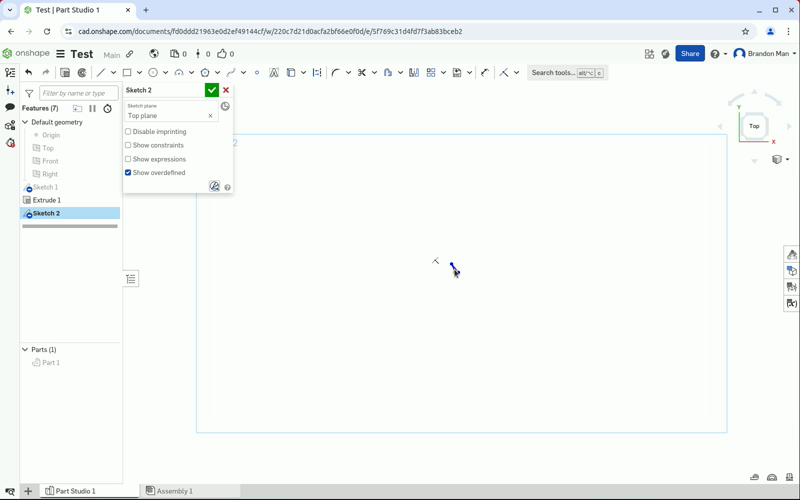
scroll(6)
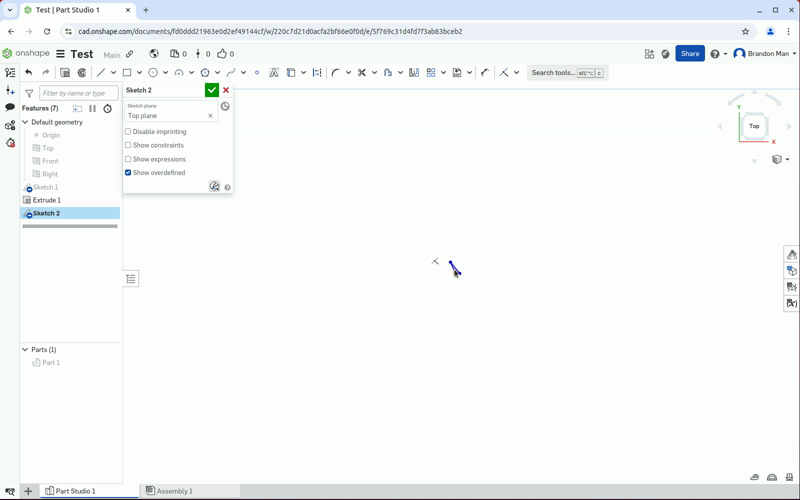
scroll(6)
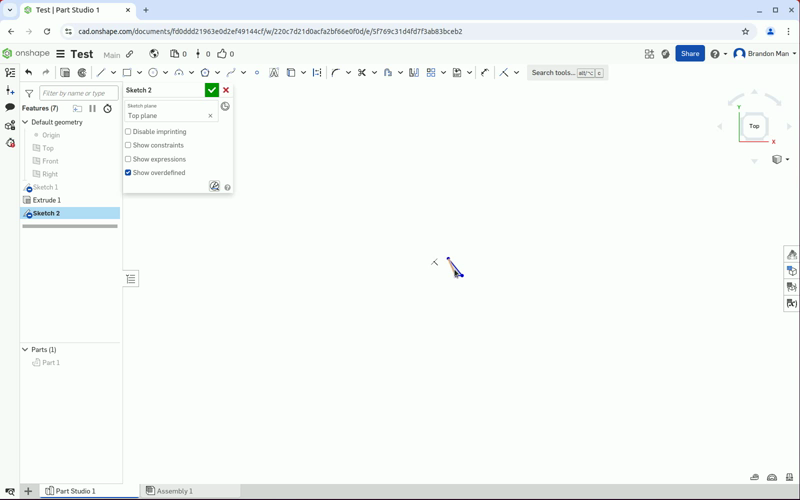
scroll(6)
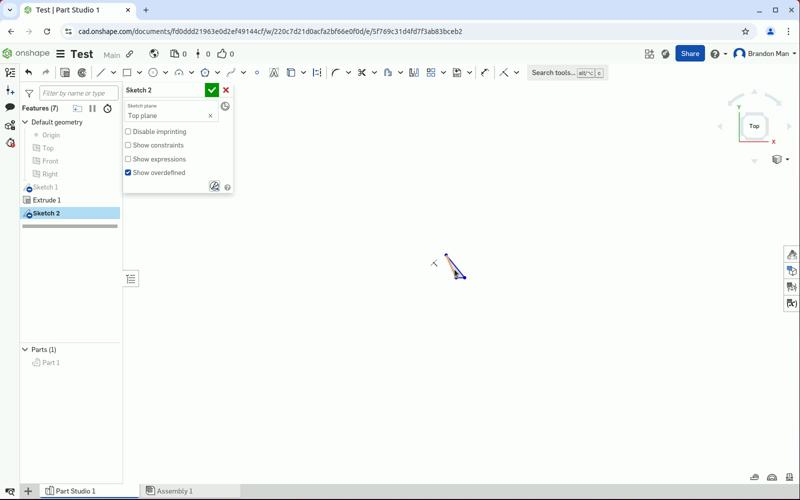
scroll(6)
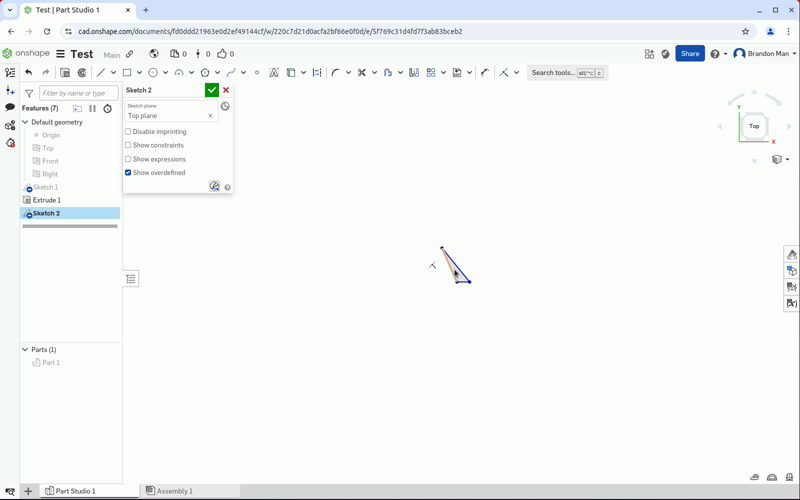
scroll(6)
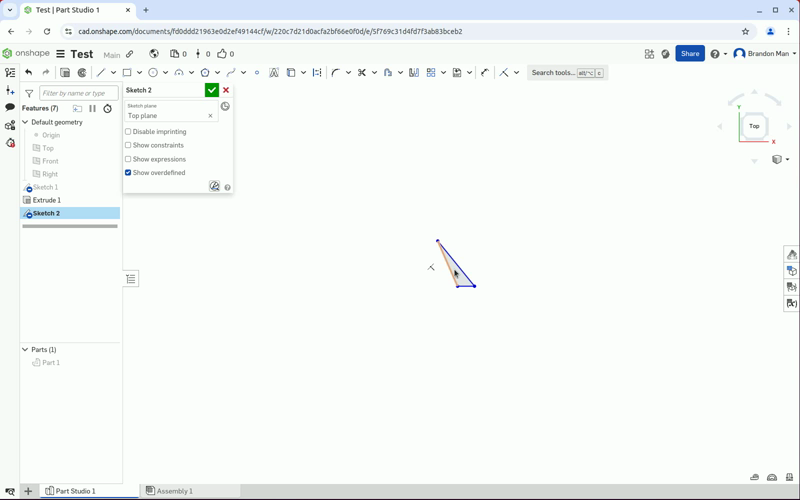
scroll(6)
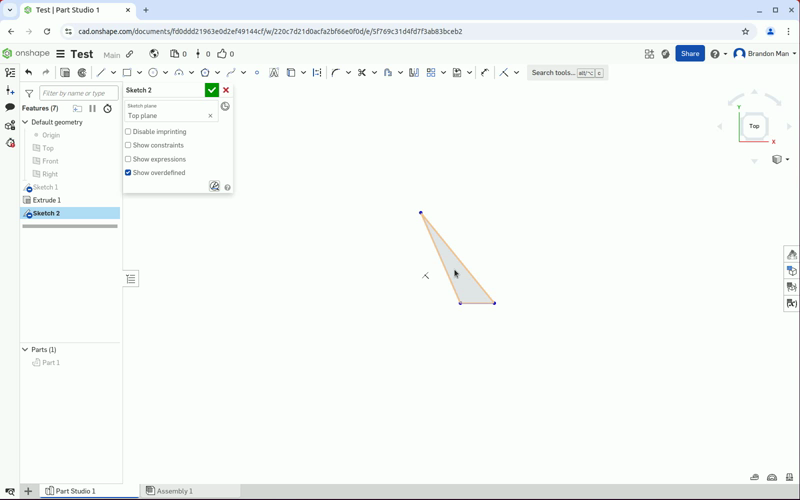
click(454, 269)
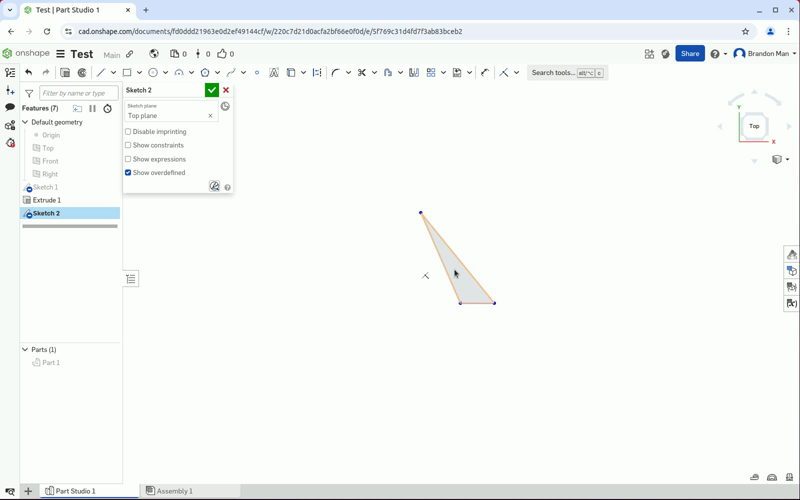
scroll(-6)
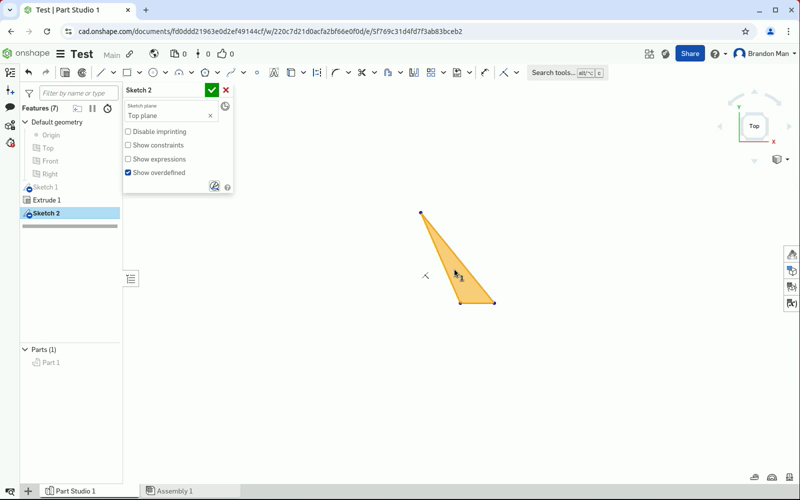
scroll(-6)
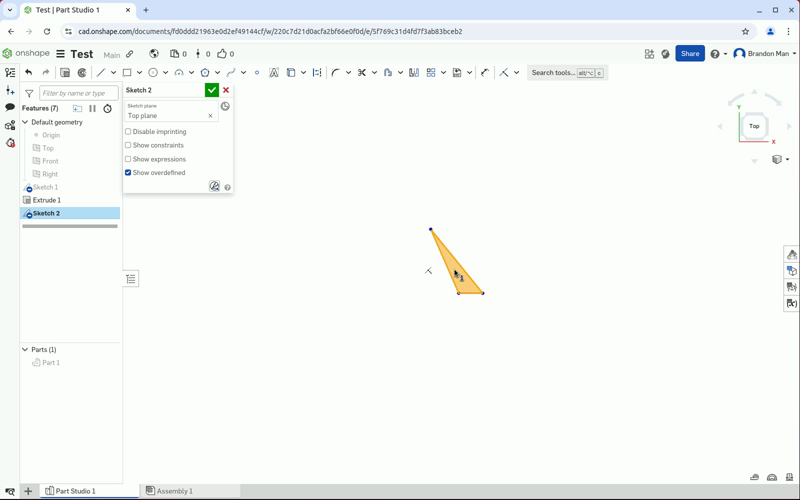
scroll(-6)
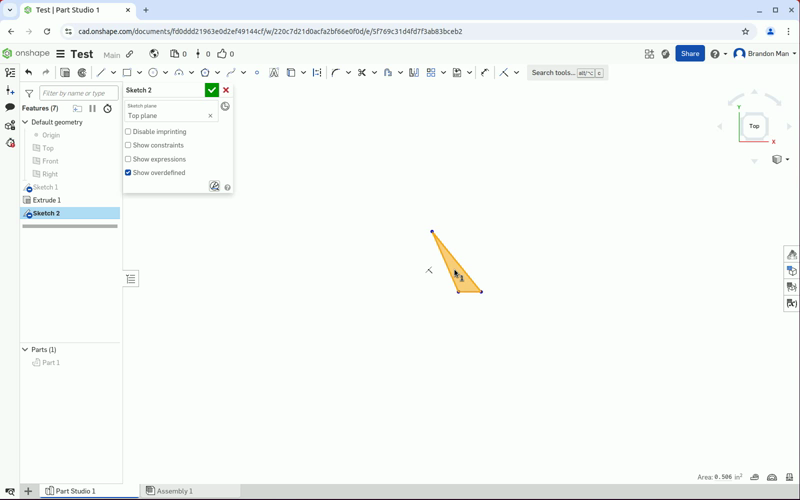
scroll(-6)
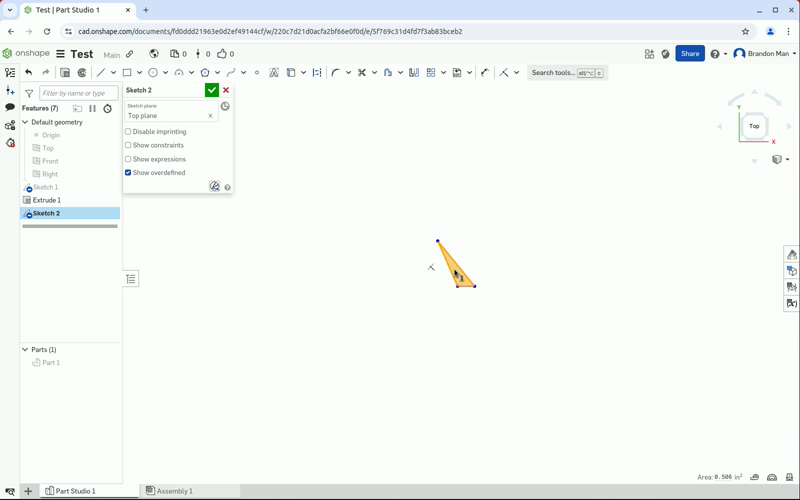
scroll(-6)
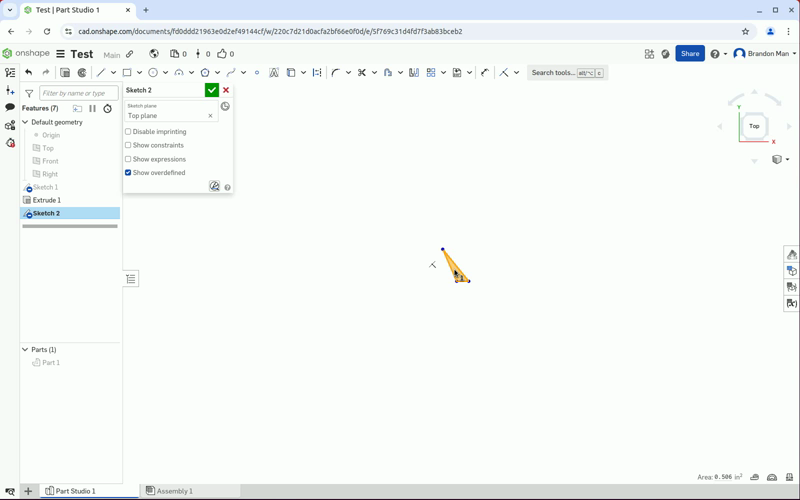
scroll(-6)
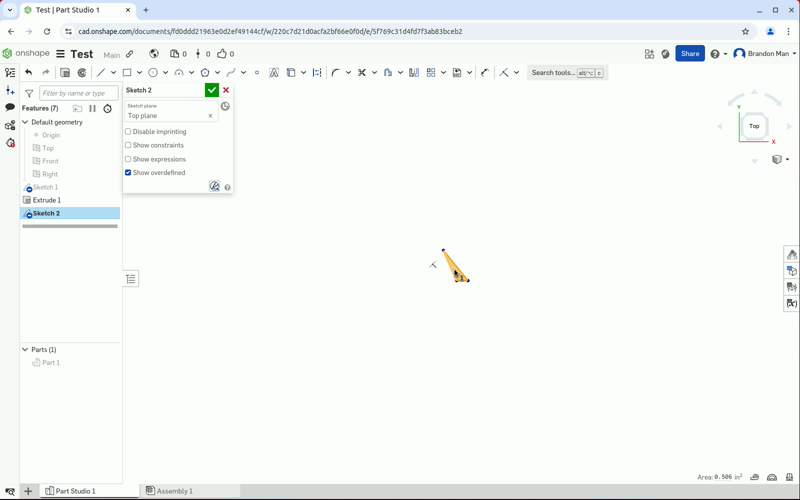
scroll(-6)
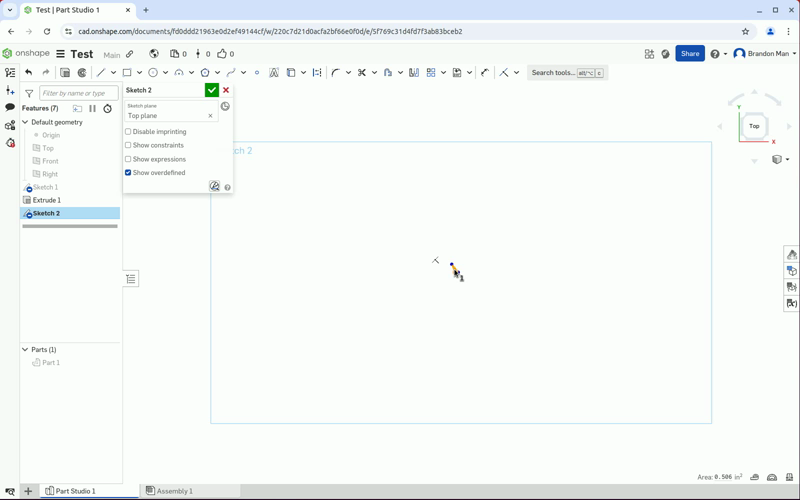
mouse_move(73, 352)
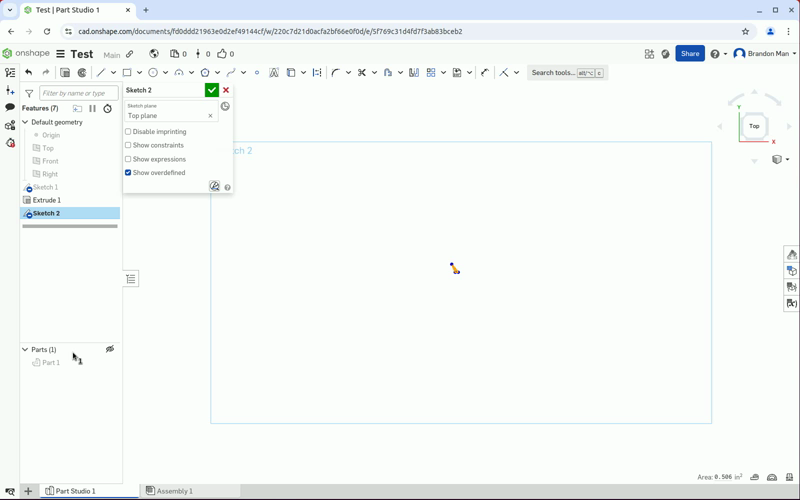
key(shift+y)
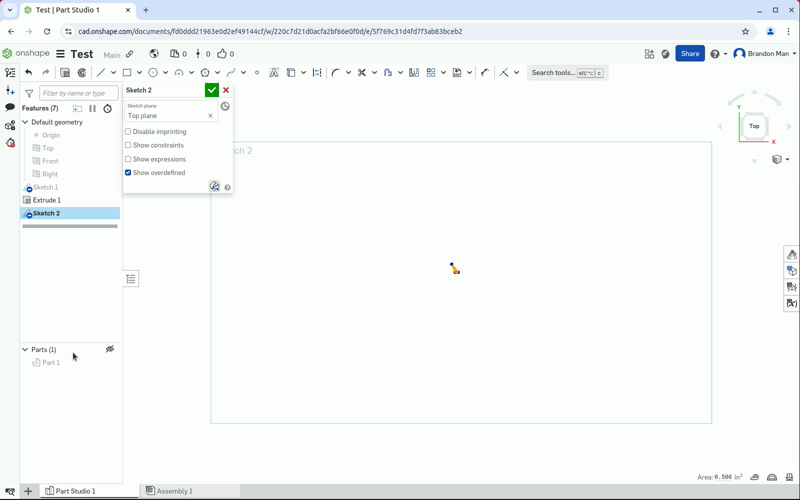
key(shift+e)
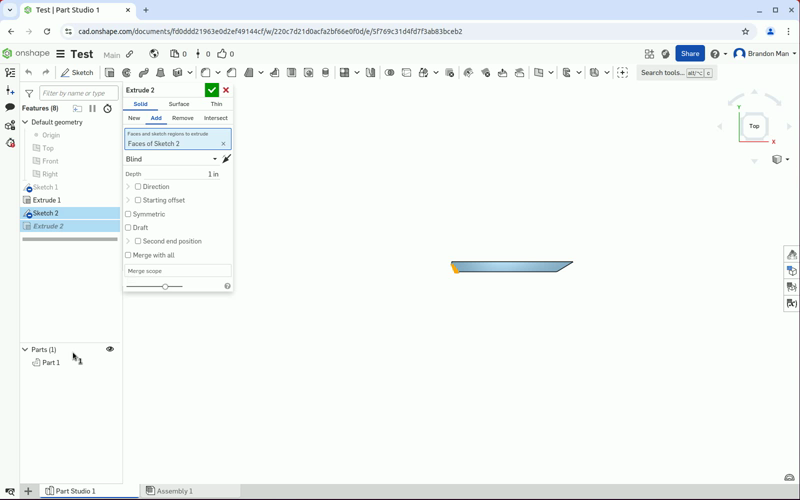
mouse_move(143, 106)
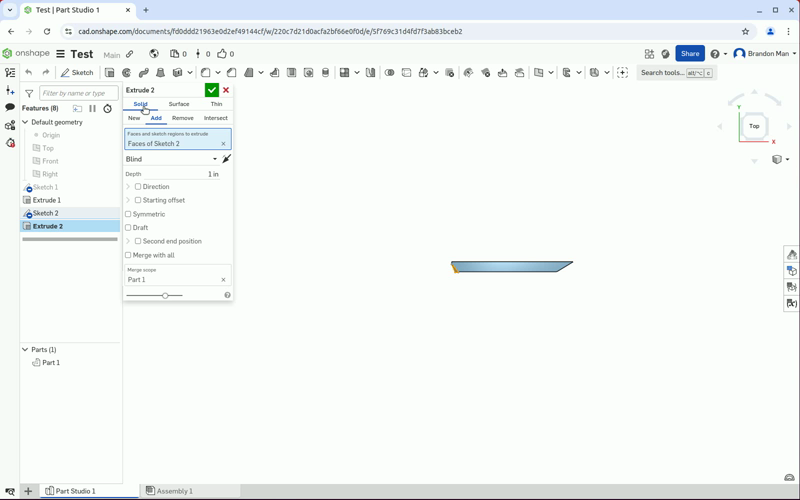
click(143, 106)
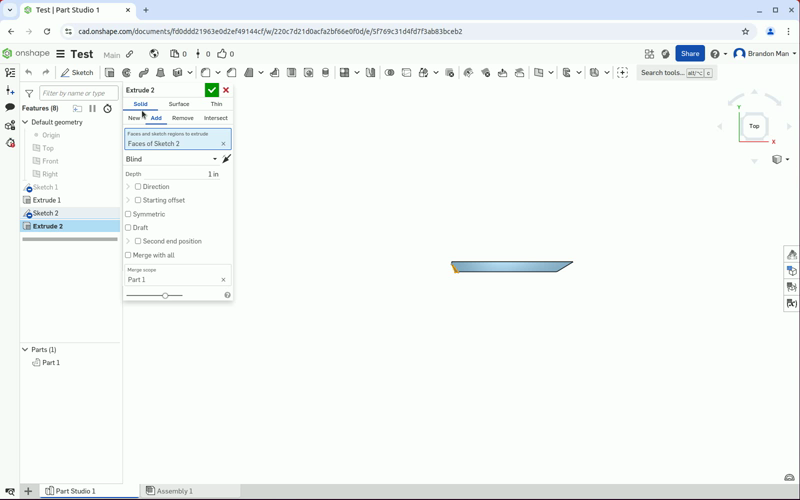
mouse_move(137, 120)
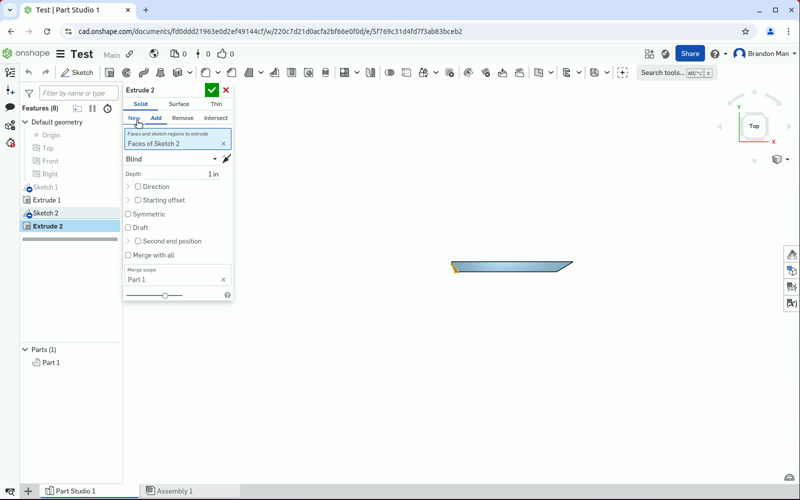
click(137, 120)
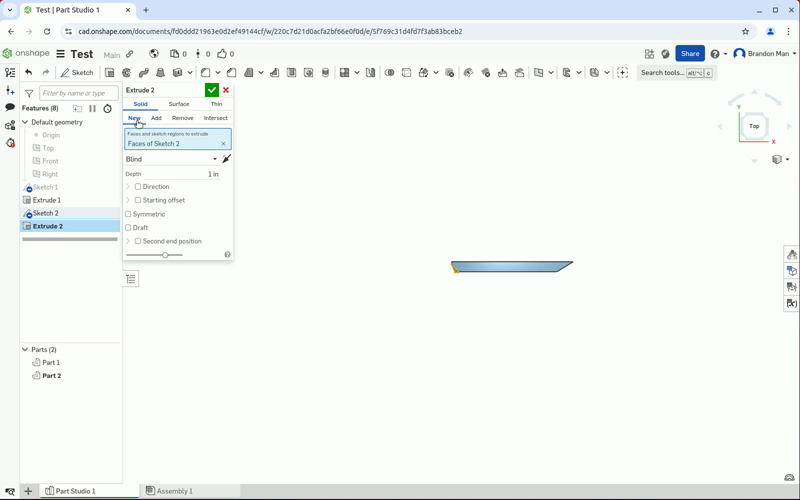
key(tab, 4)
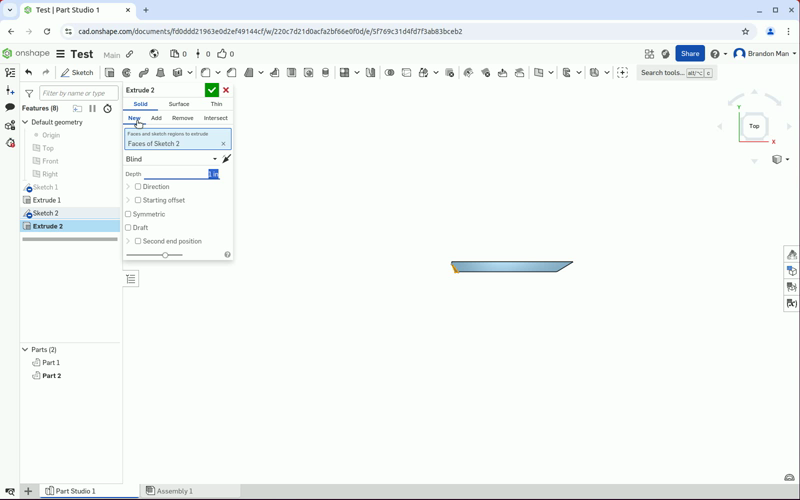
text(0.241)
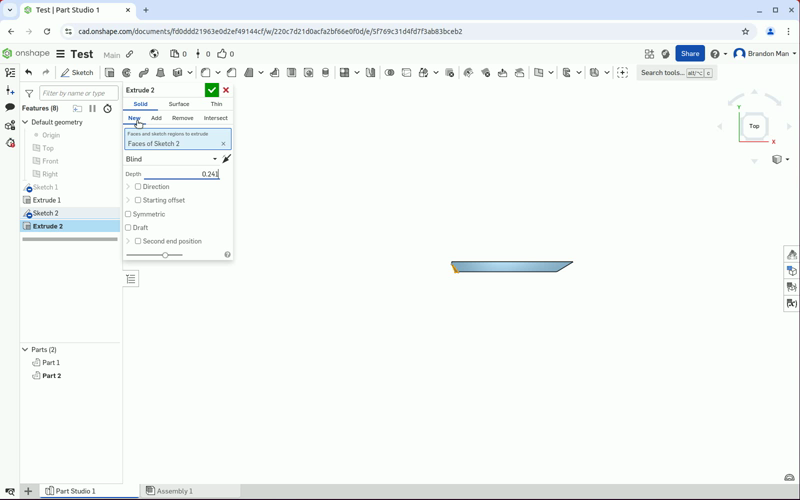
key(enter)
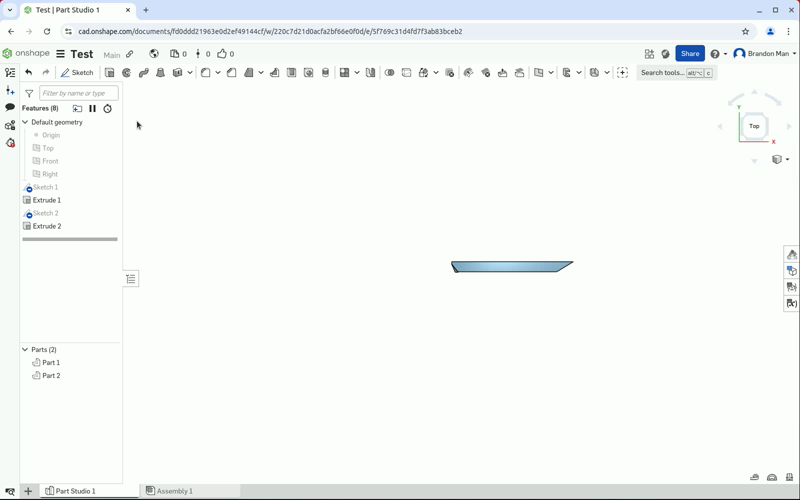
key(shift+h)
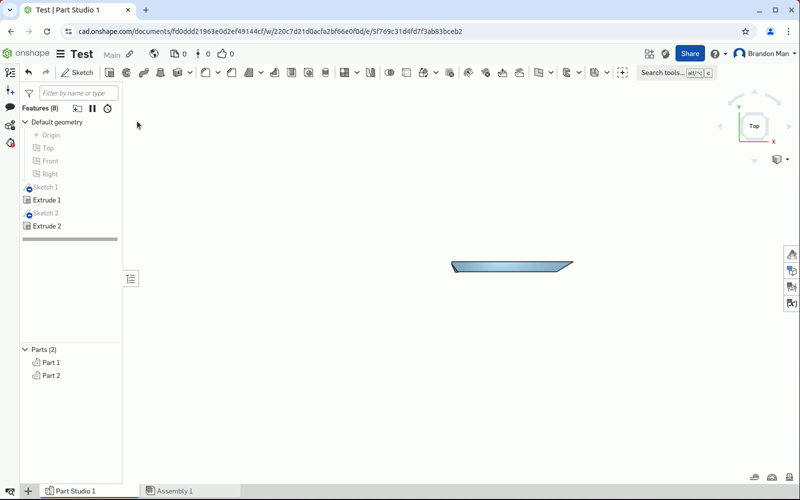
key(shift+h)
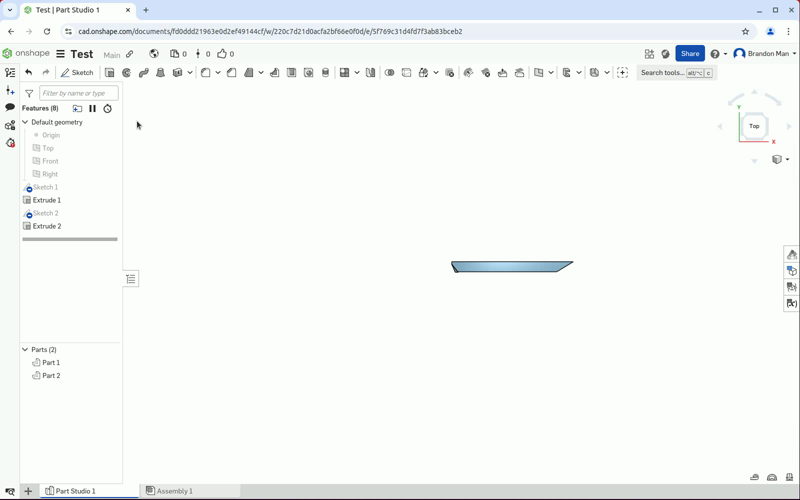
mouse_move(73, 189)
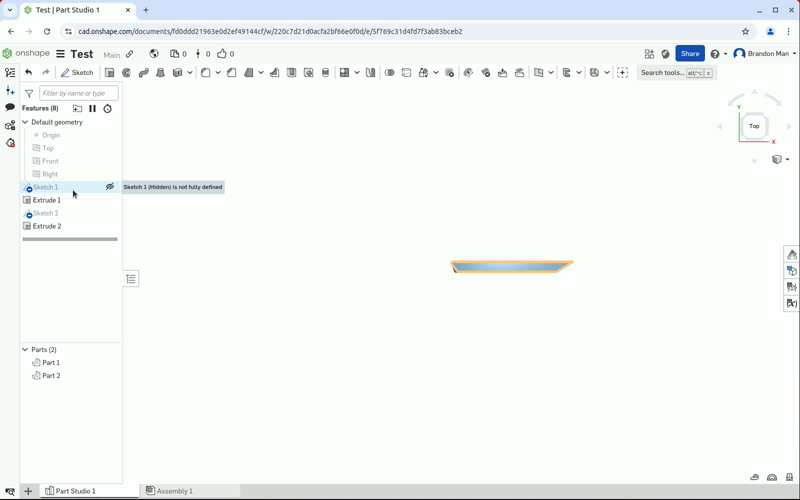
click(73, 189)
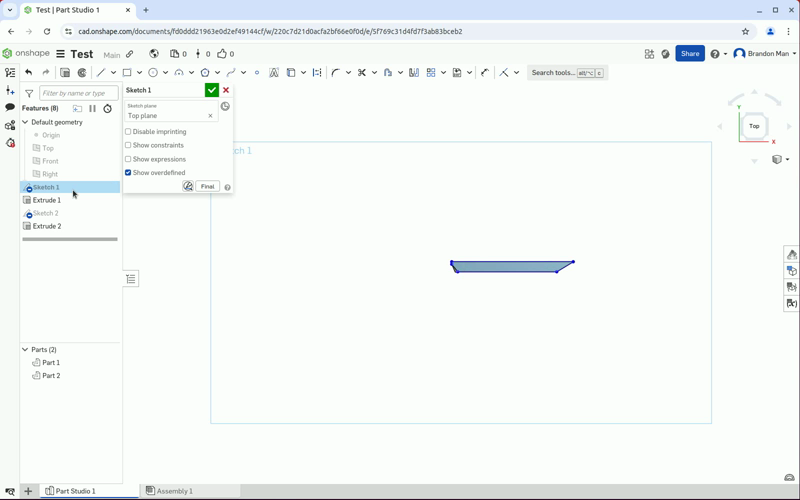
mouse_move(229, 92)
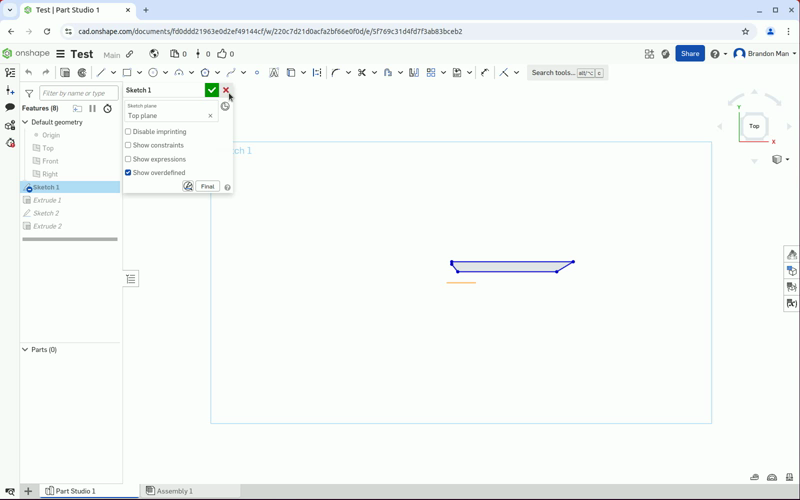
click(229, 92)
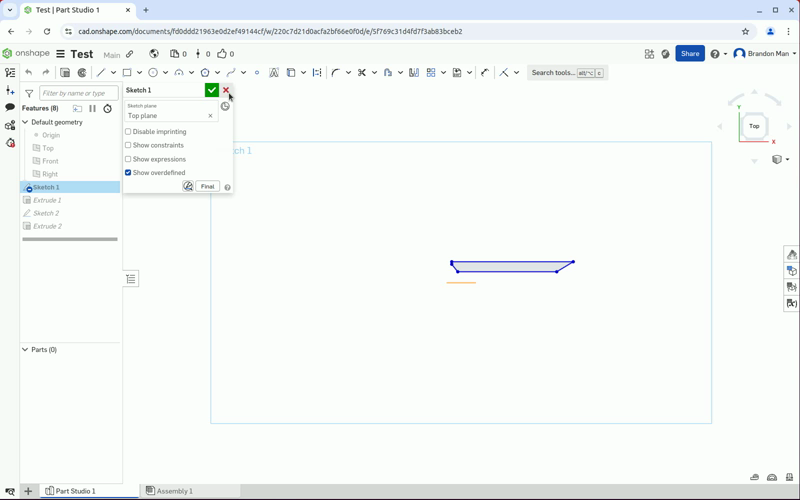
key(shift+s)
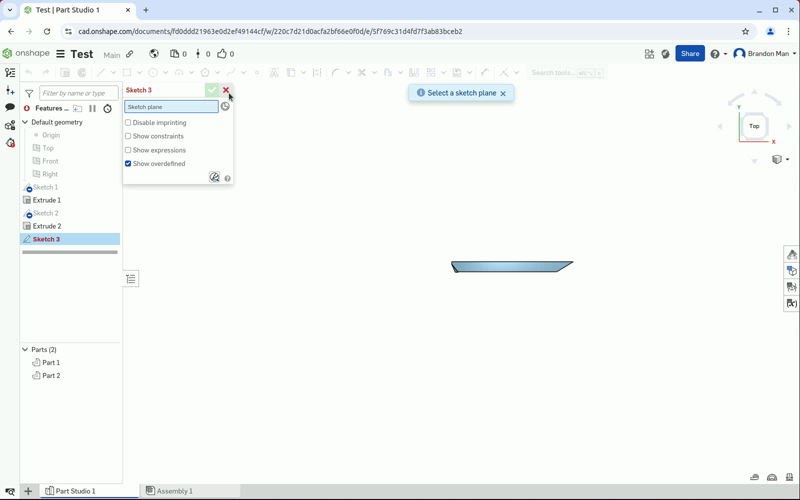
mouse_move(73, 150)
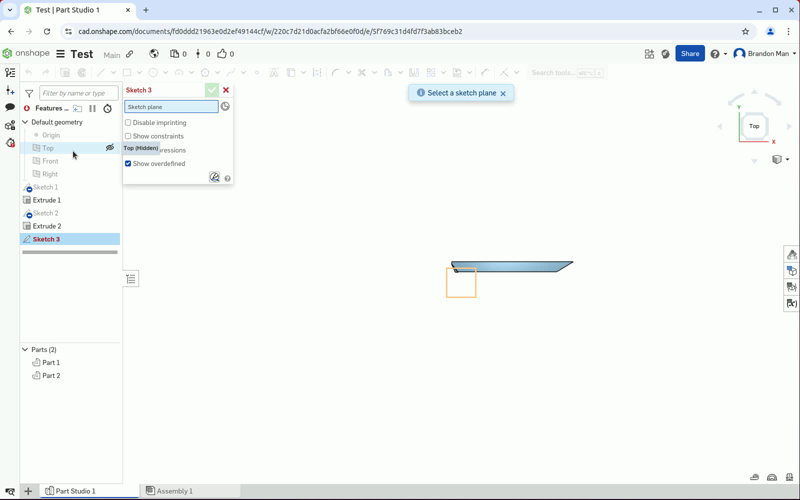
click(73, 150)
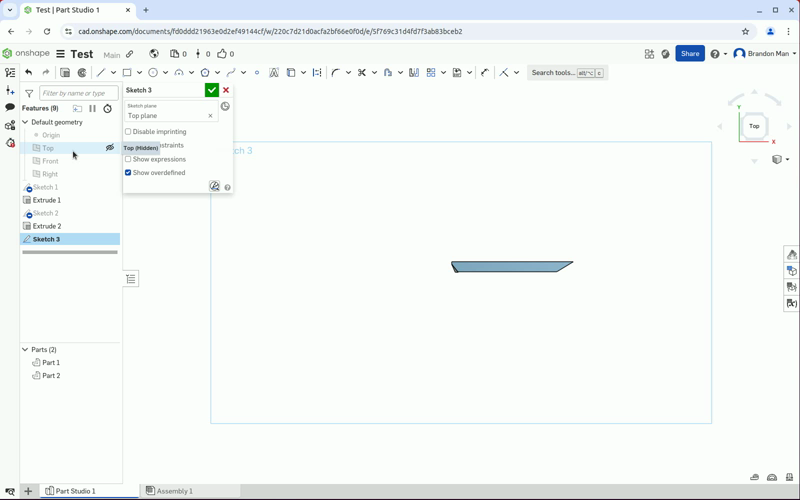
mouse_move(73, 352)
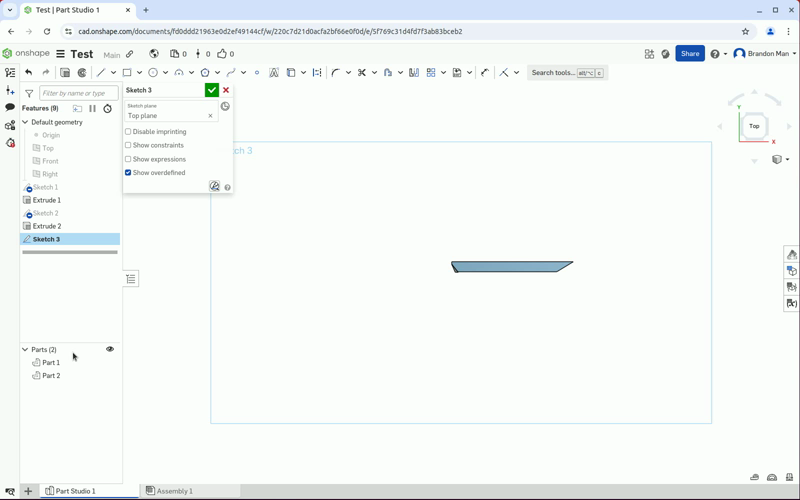
key(y)
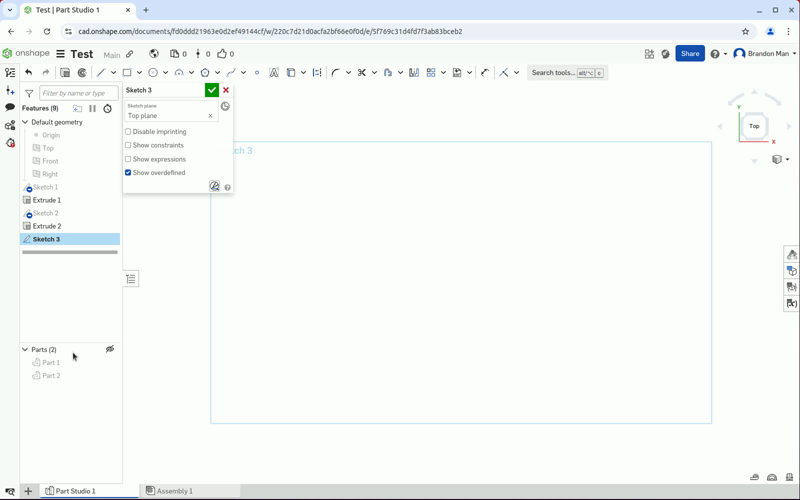
key(l)
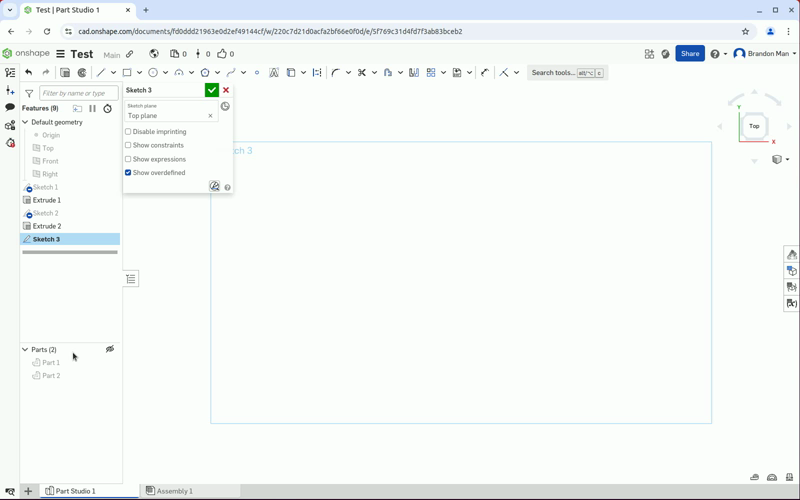
key_down(shift)
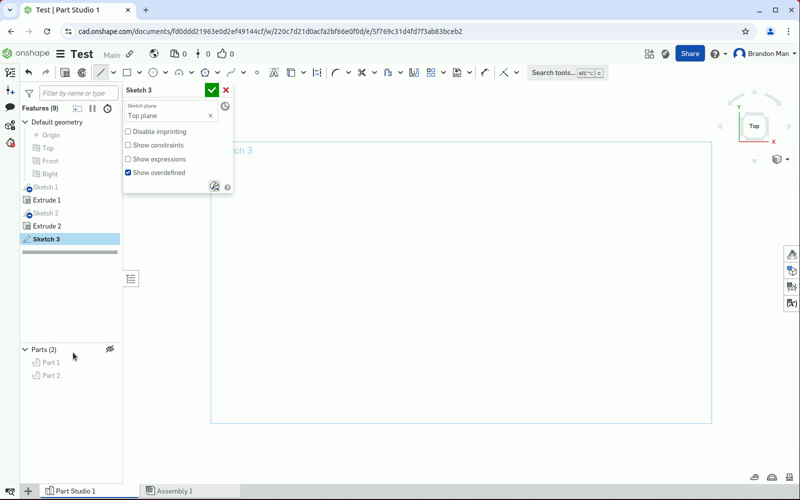
mouse_move(454, 272)
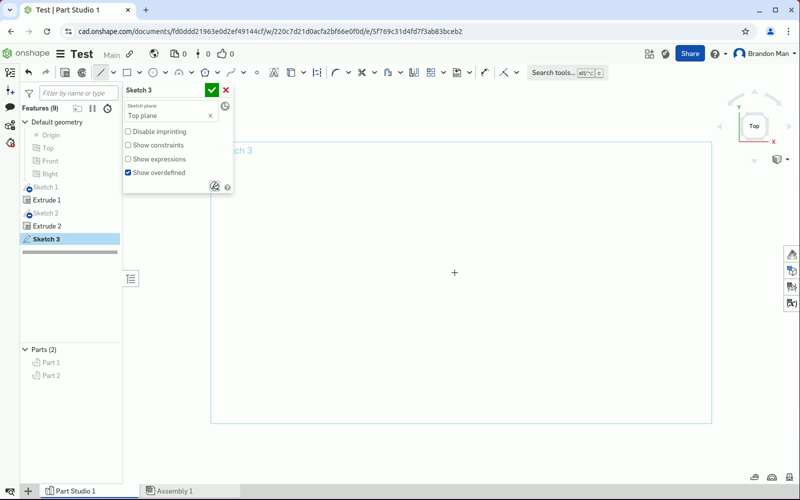
click(454, 272)
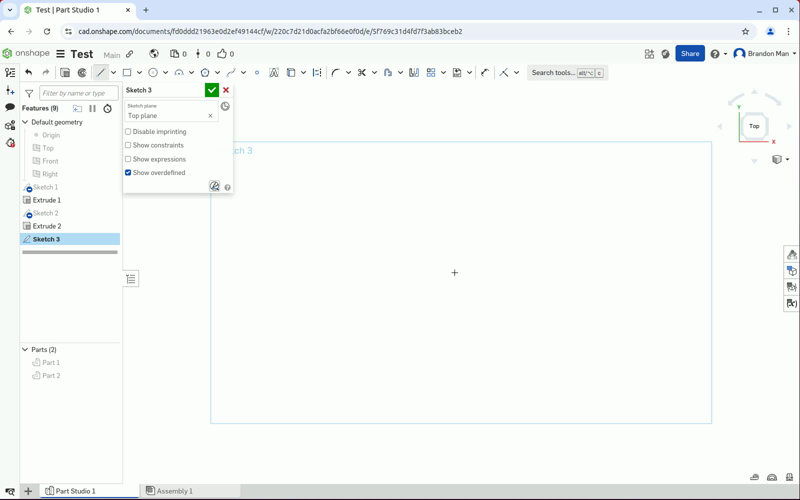
key_up(shift)
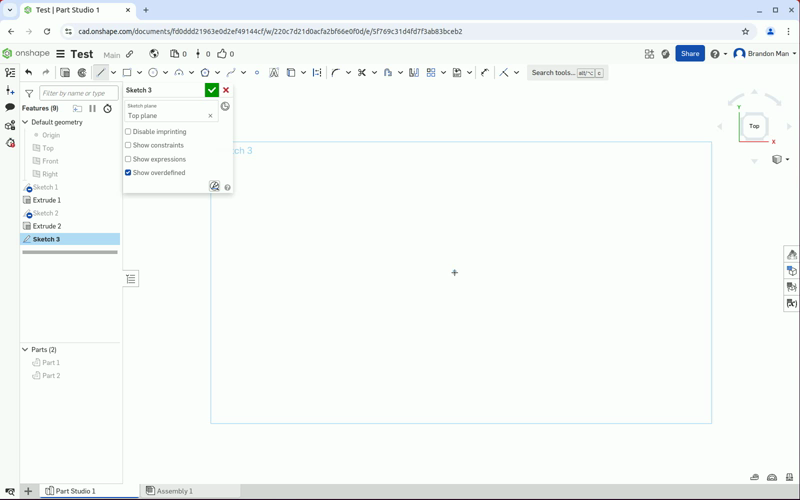
key_down(shift)
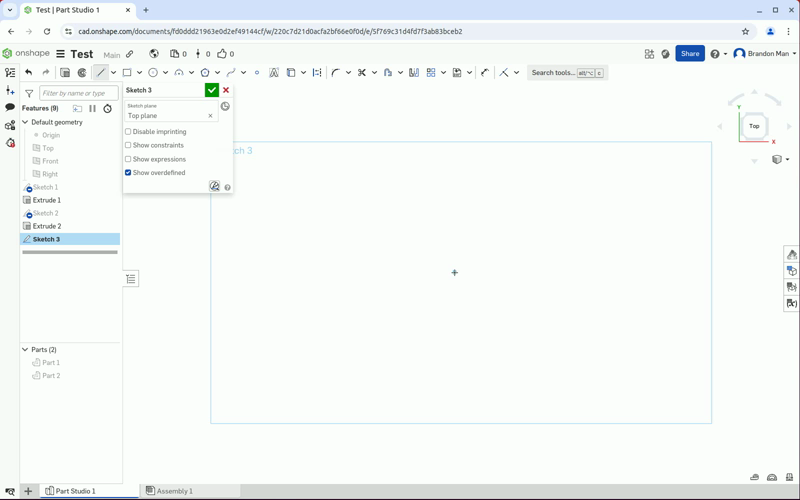
mouse_move(484, 272)
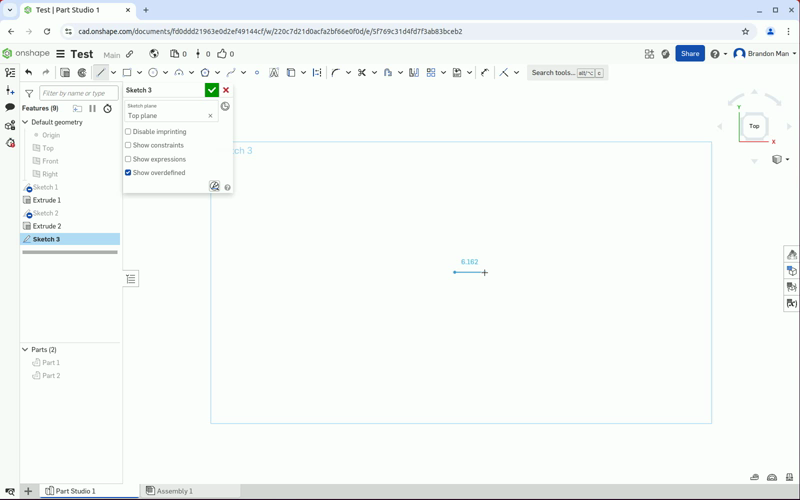
mouse_move(461, 285)
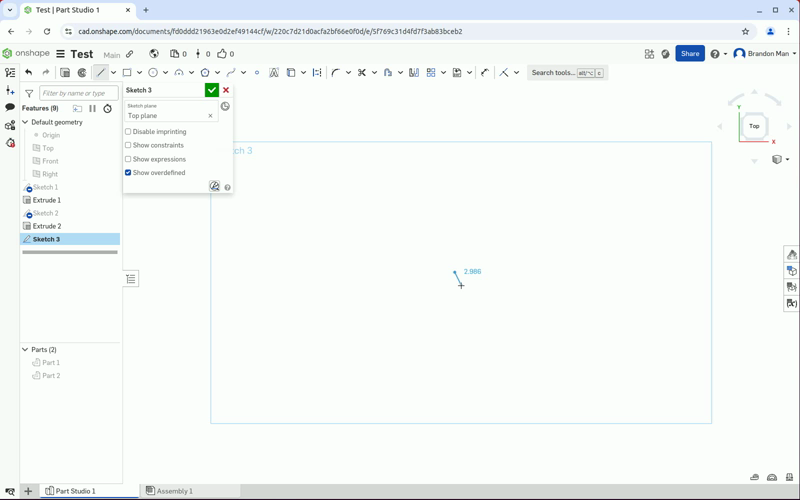
click(461, 285)
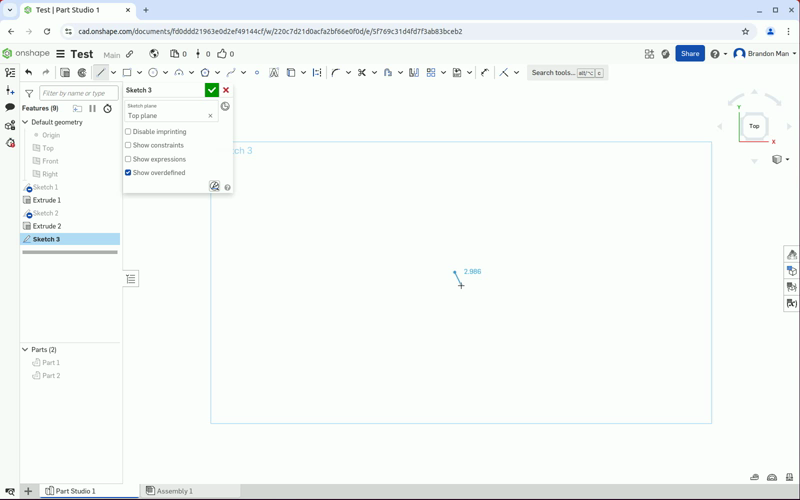
key_up(shift)
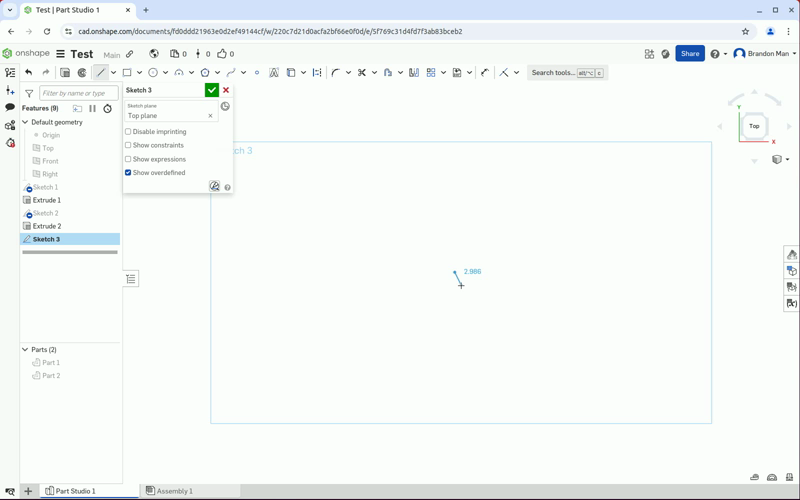
key_down(shift)
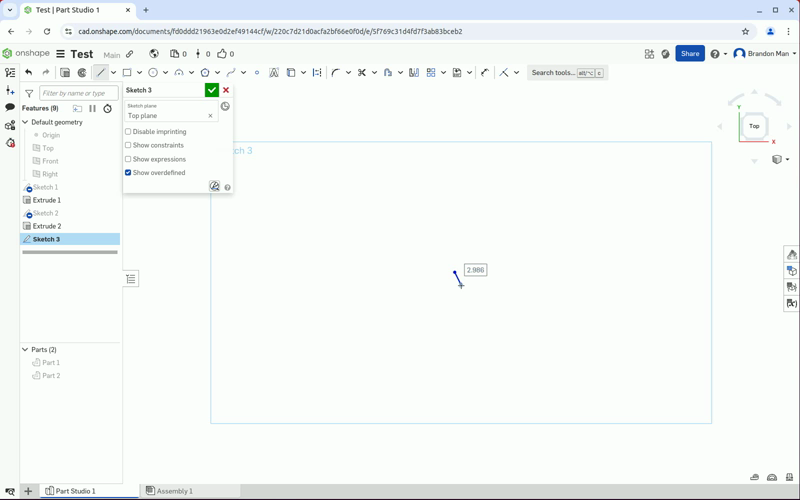
mouse_move(491, 285)
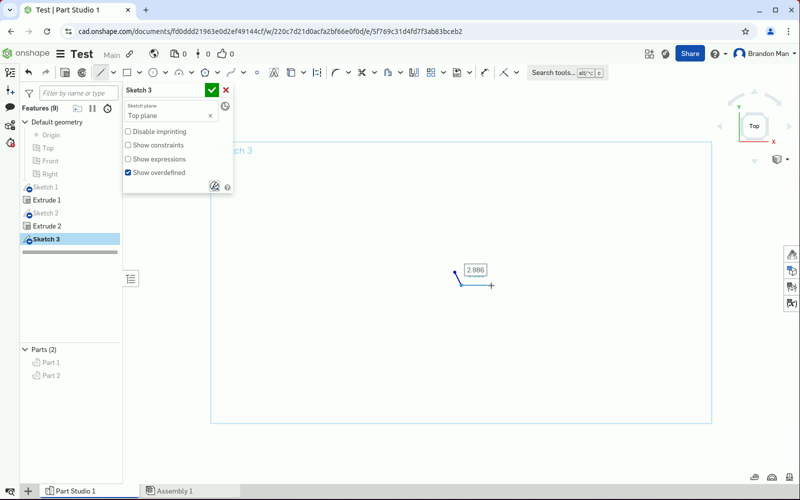
mouse_move(467, 284)
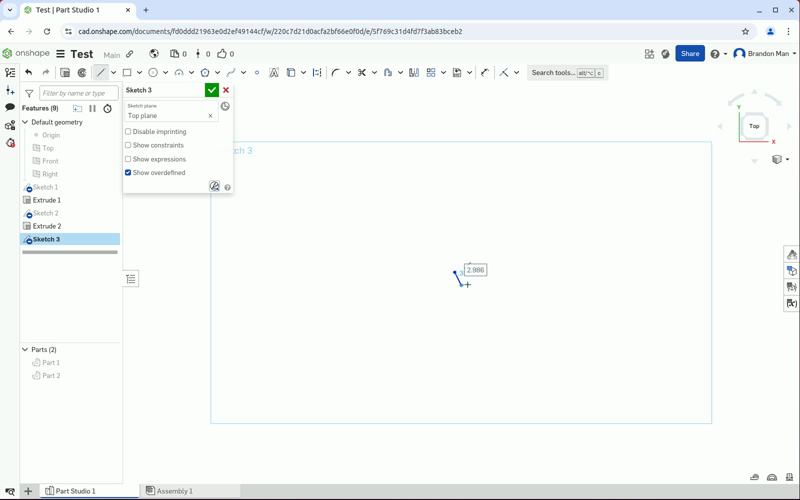
scroll(6)
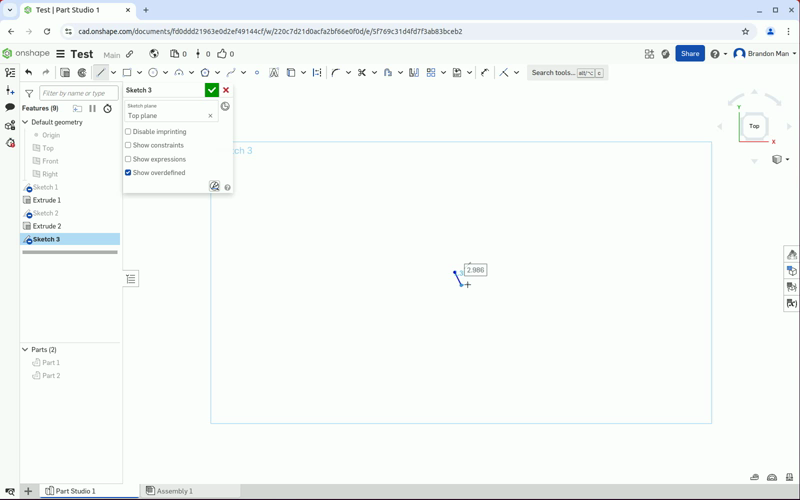
scroll(6)
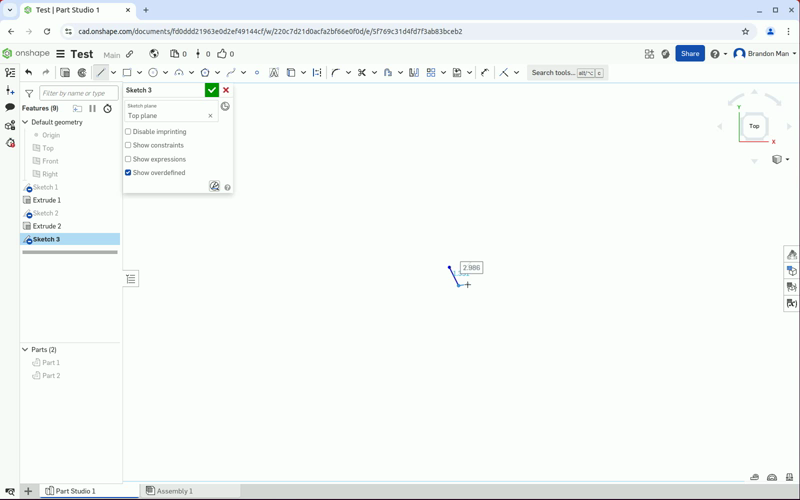
scroll(6)
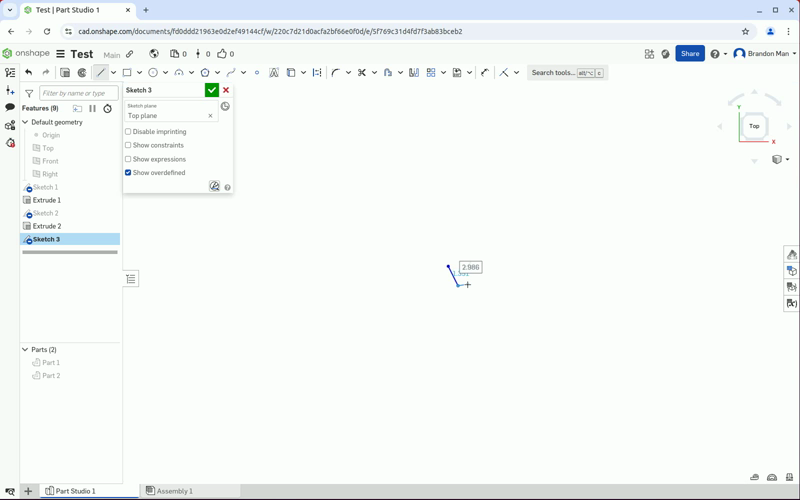
scroll(6)
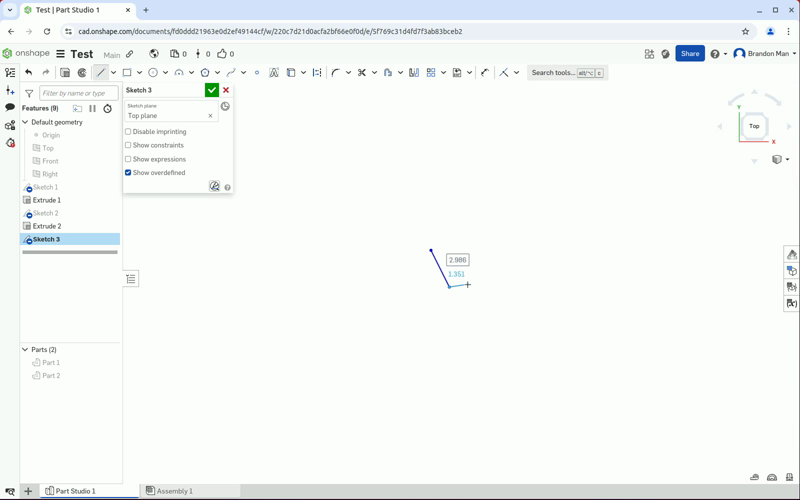
scroll(6)
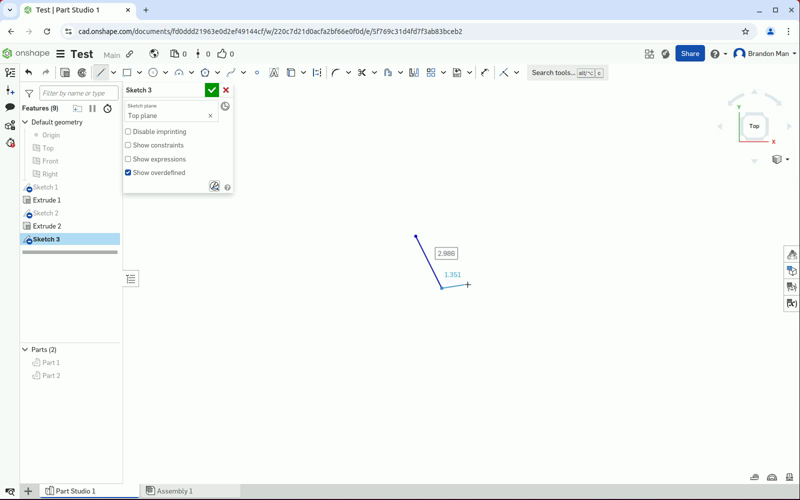
scroll(6)
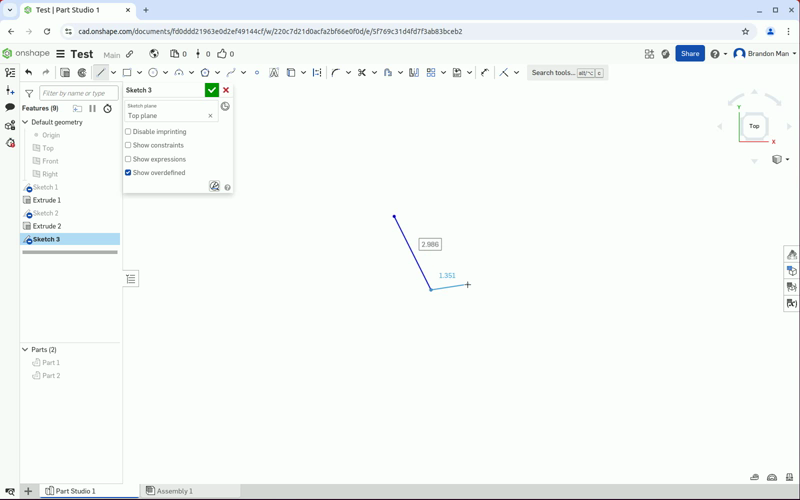
scroll(6)
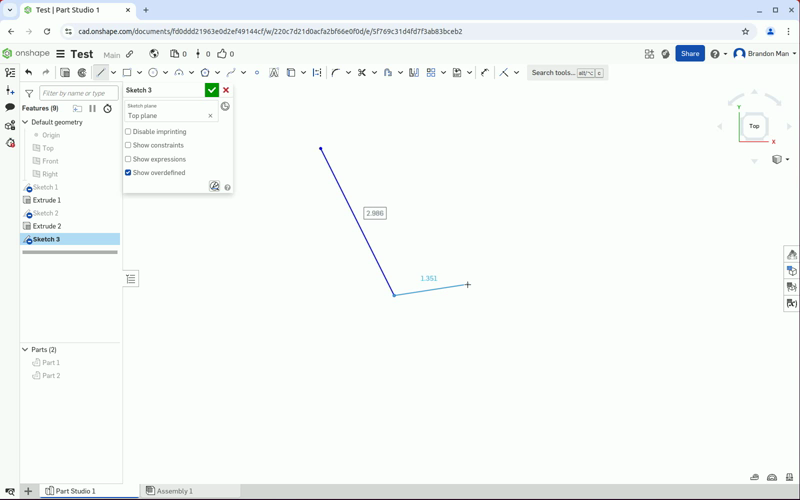
click(467, 284)
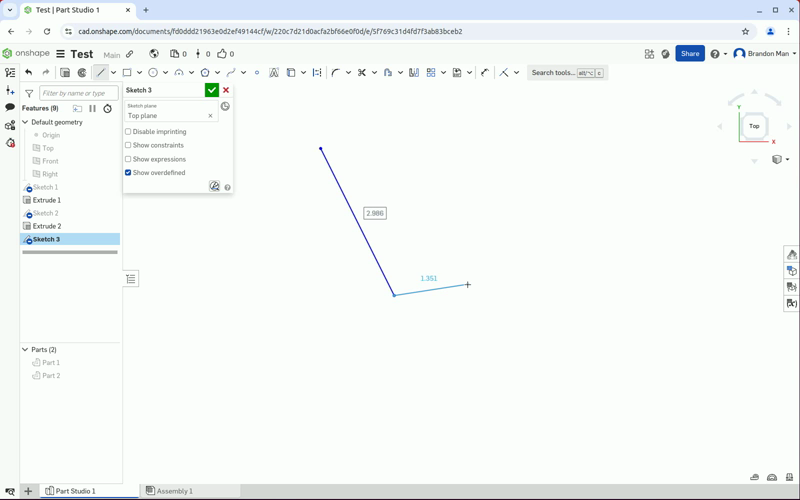
scroll(-6)
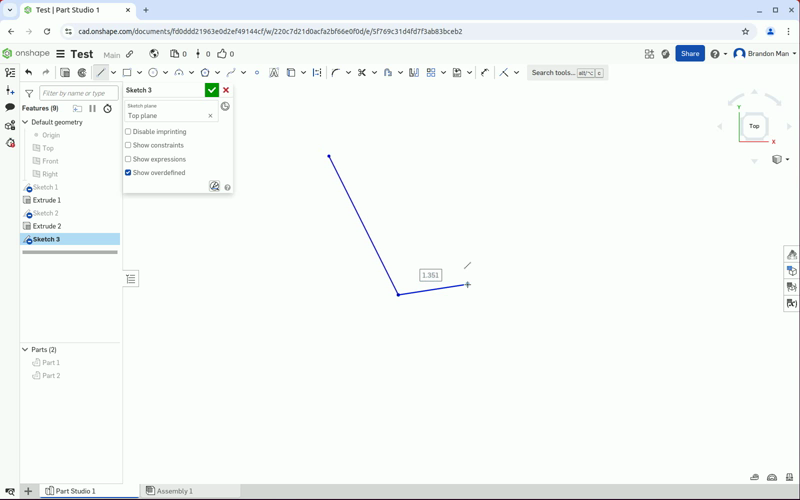
scroll(-6)
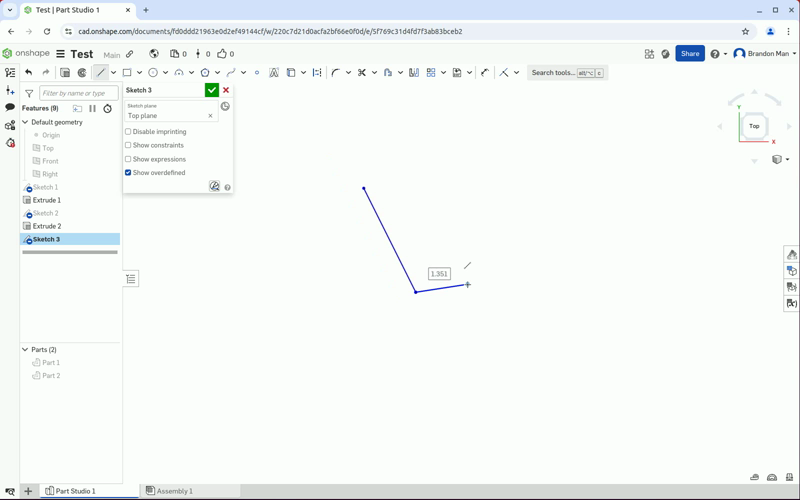
scroll(-6)
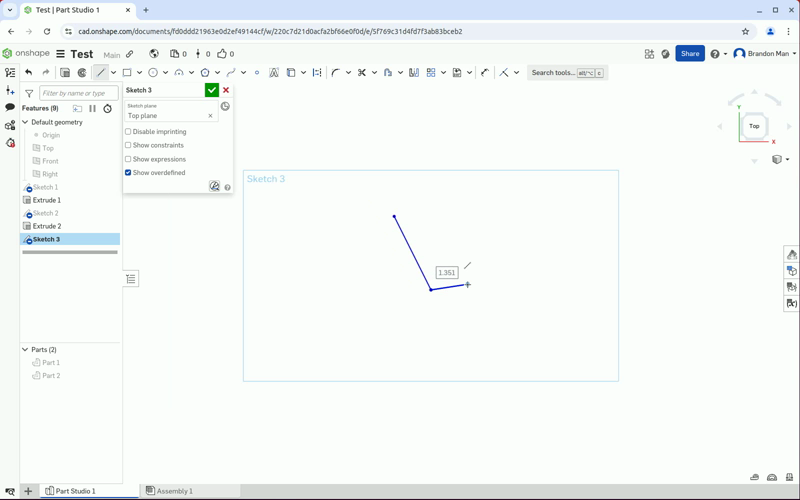
scroll(-6)
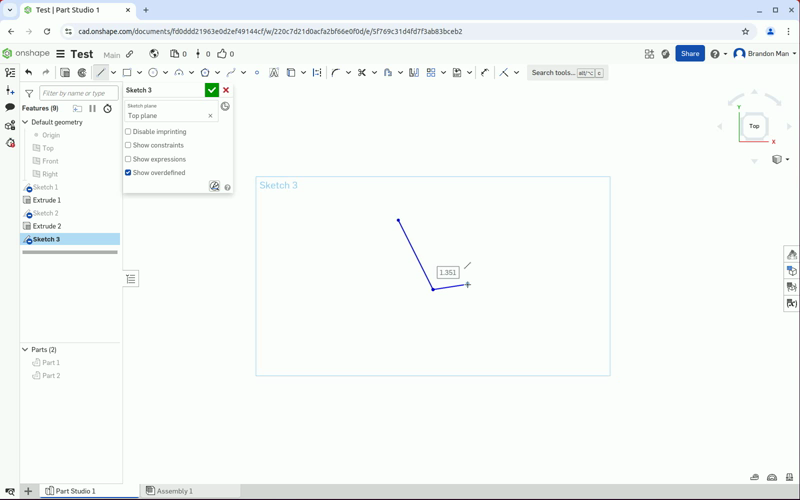
scroll(-6)
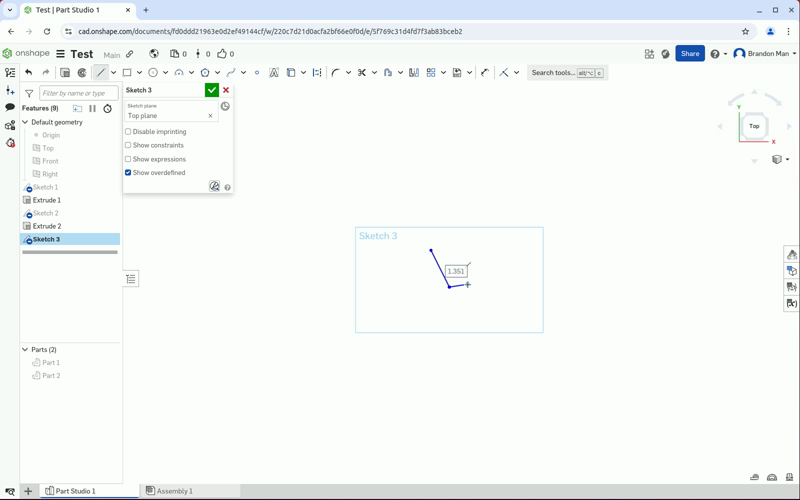
scroll(-6)
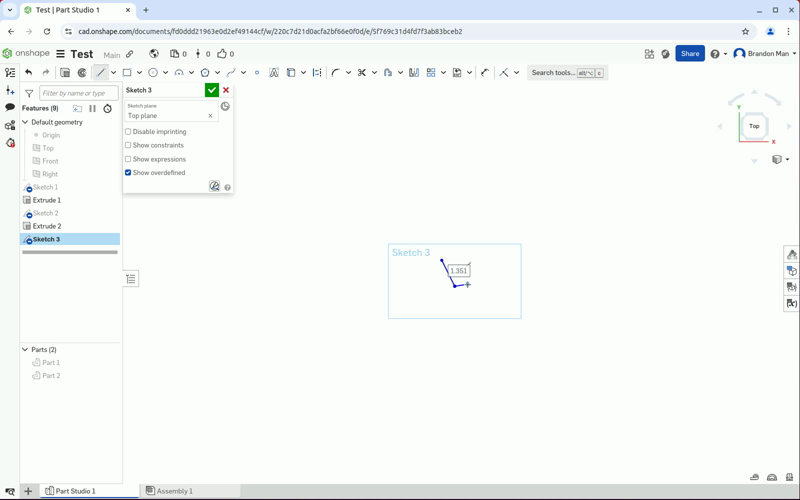
scroll(-6)
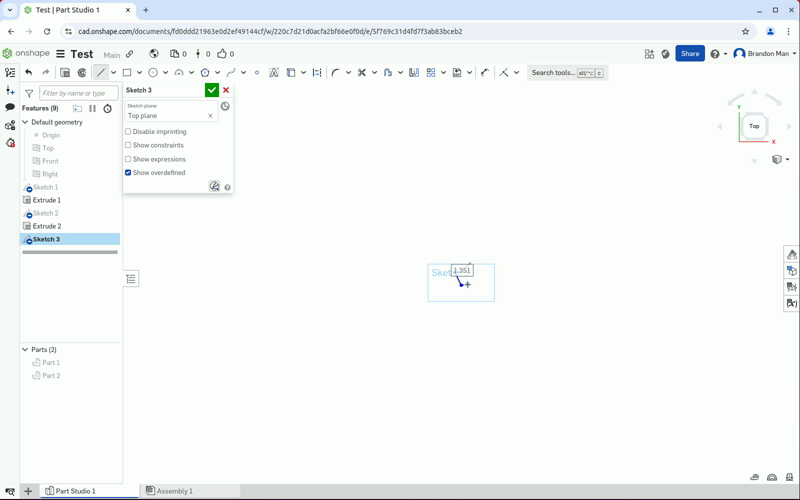
key_up(shift)
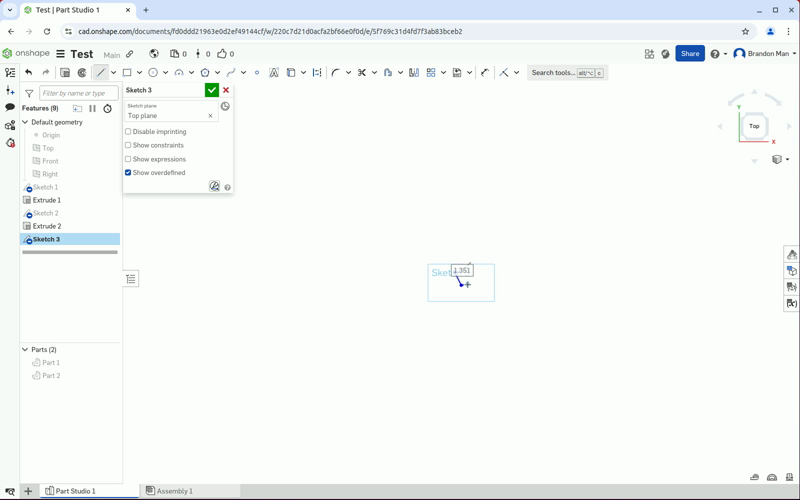
key_down(shift)
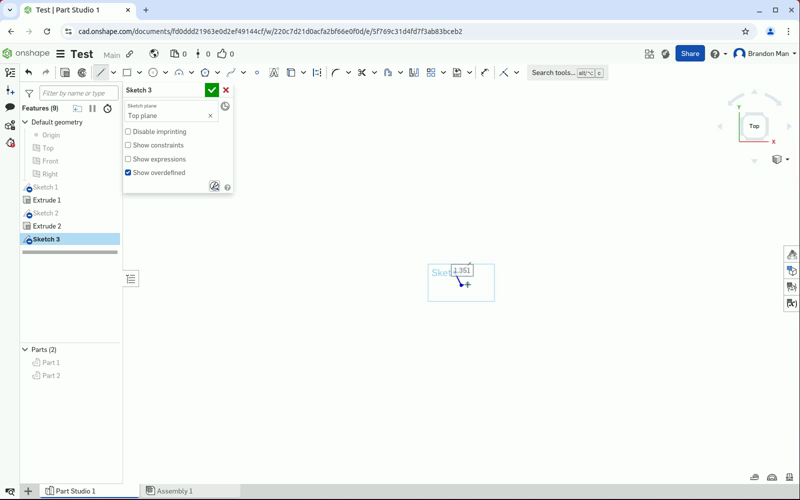
mouse_move(497, 284)
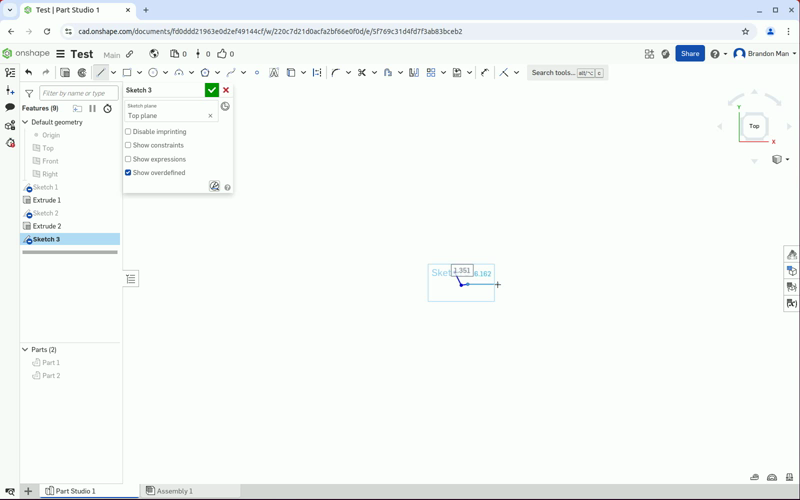
mouse_move(457, 272)
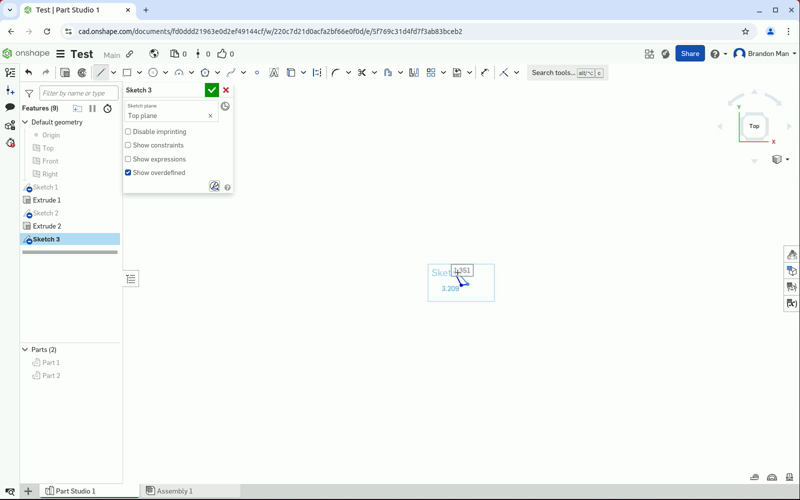
scroll(6)
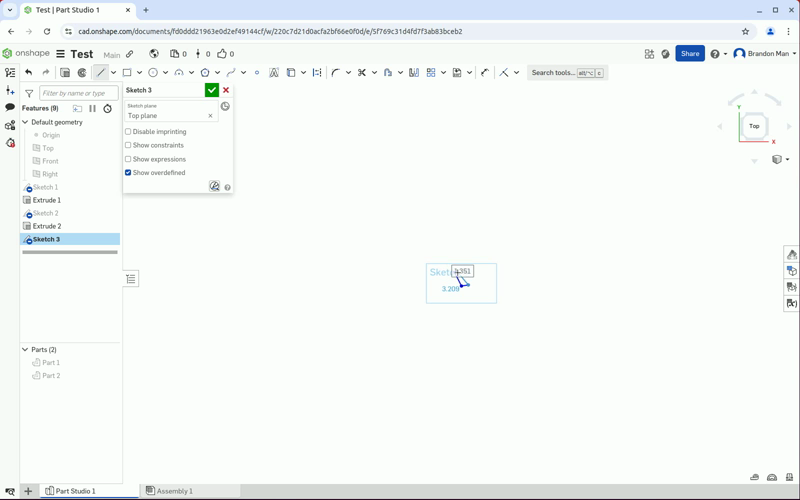
scroll(6)
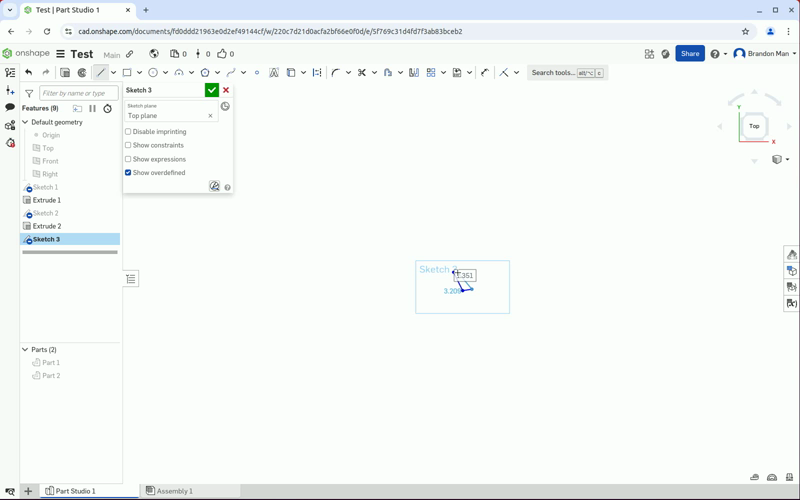
scroll(6)
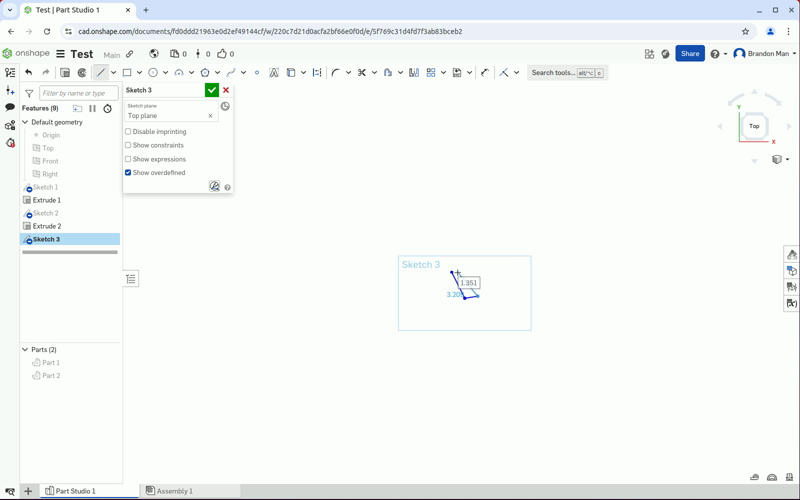
scroll(6)
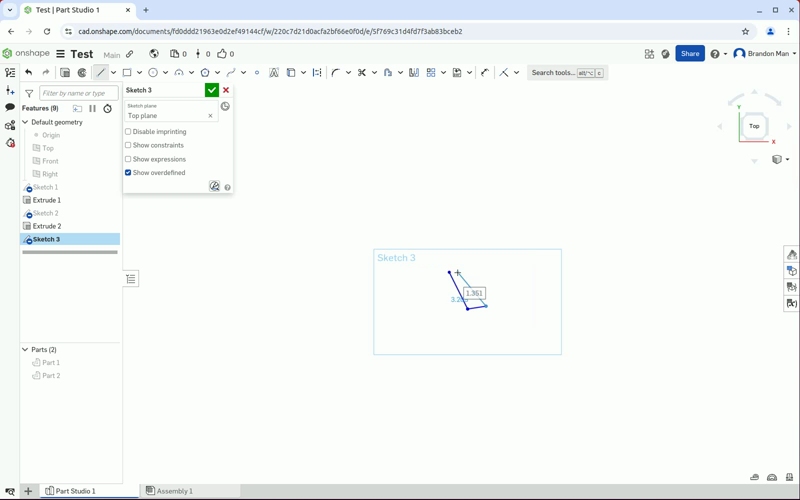
scroll(6)
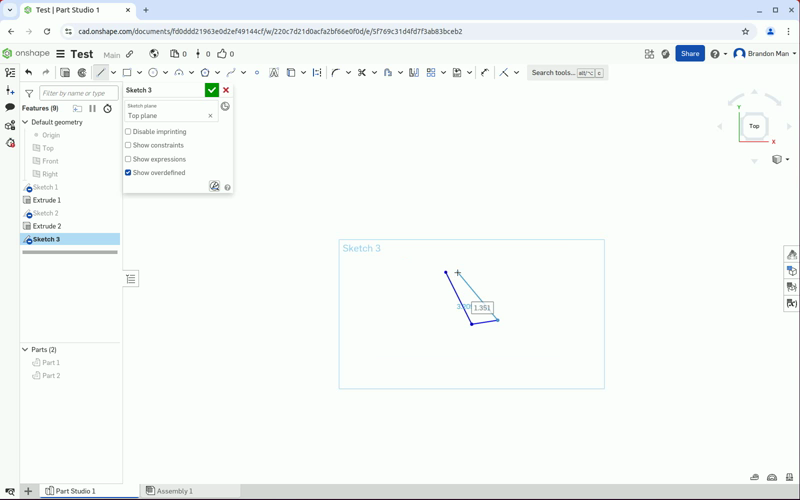
scroll(6)
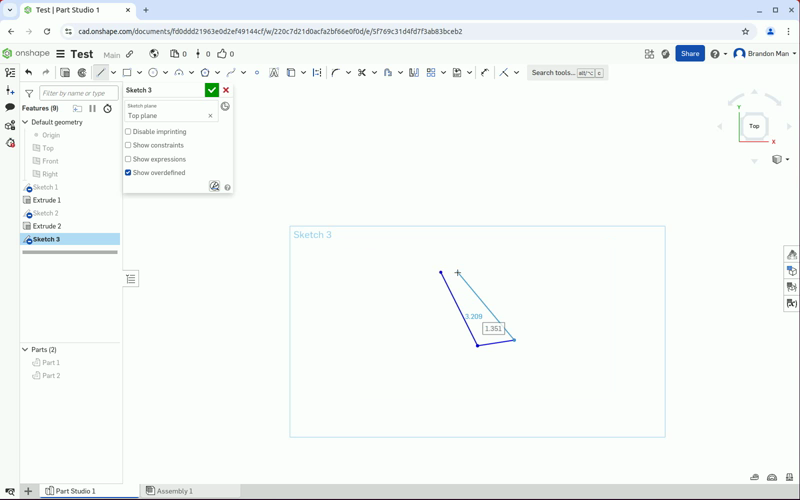
scroll(6)
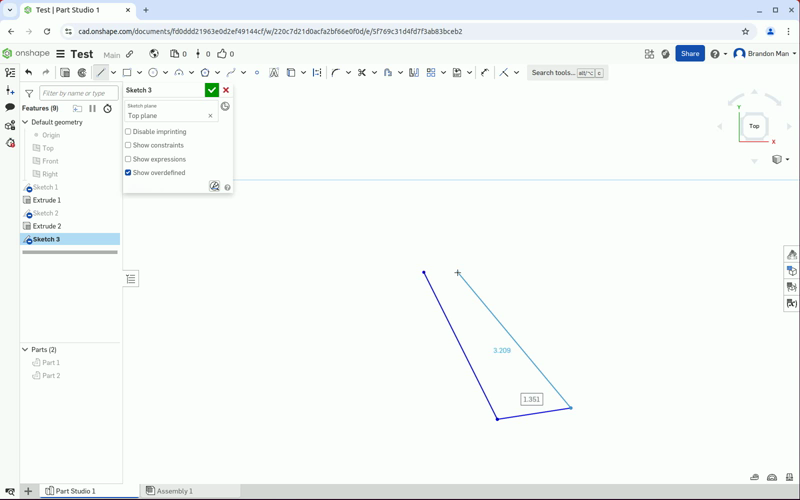
click(457, 272)
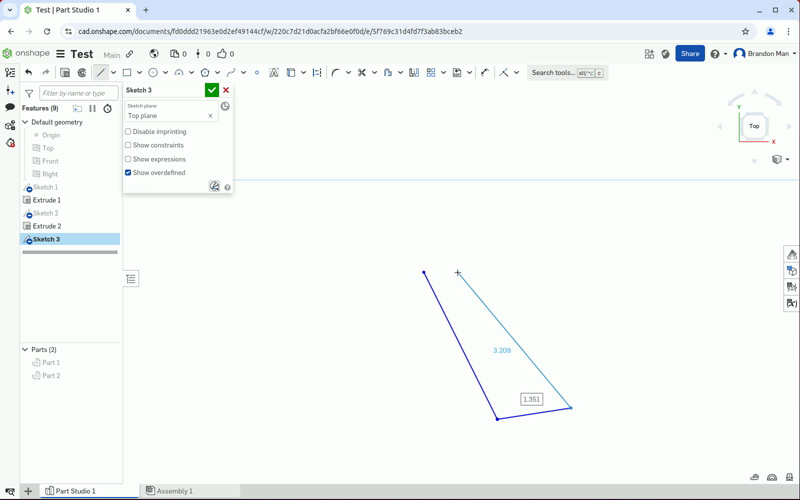
scroll(-6)
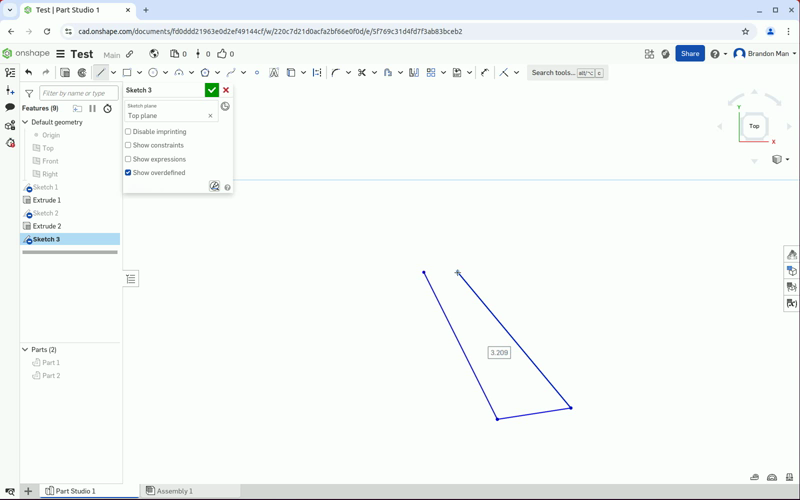
scroll(-6)
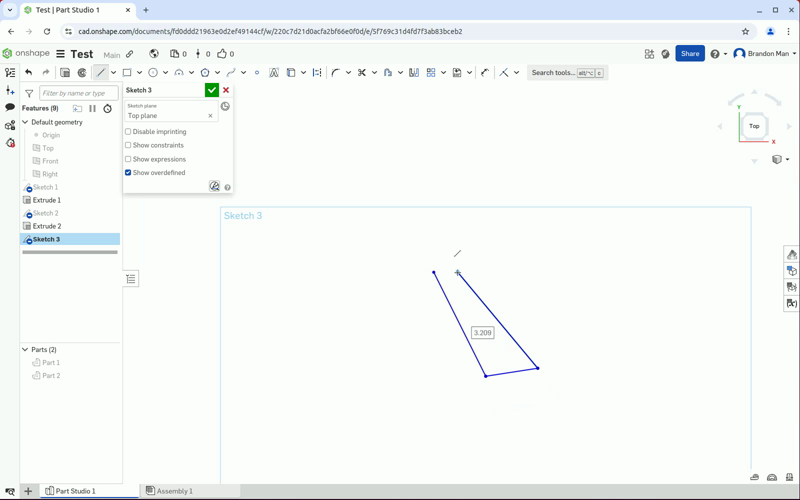
scroll(-6)
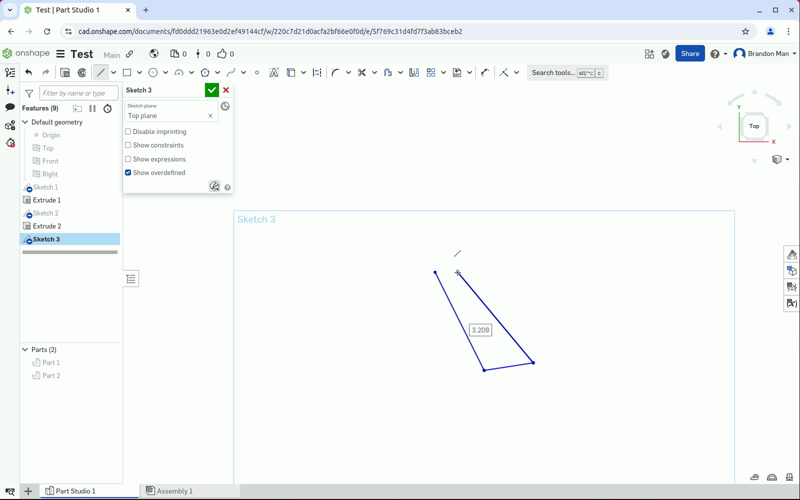
scroll(-6)
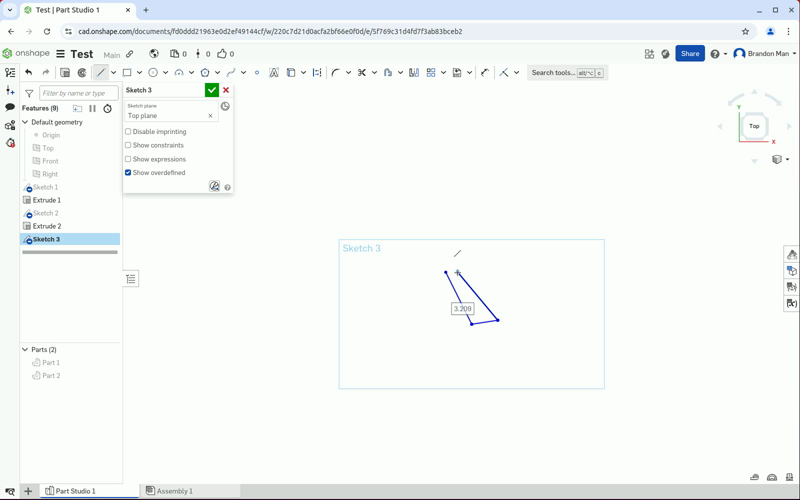
scroll(-6)
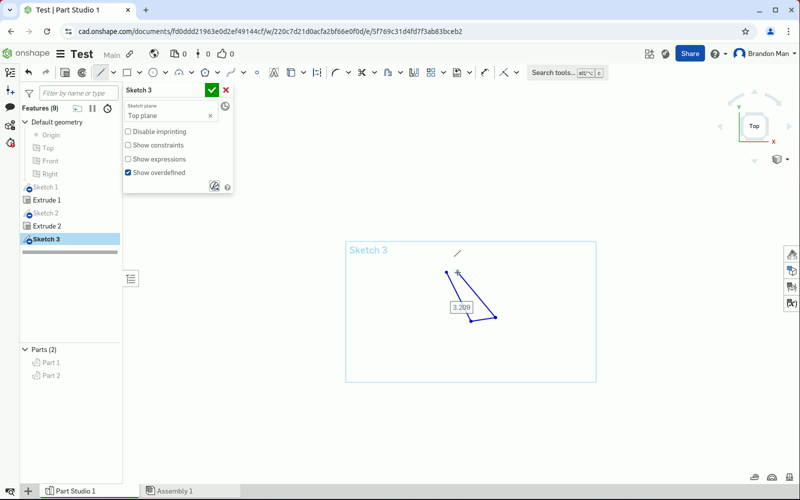
scroll(-6)
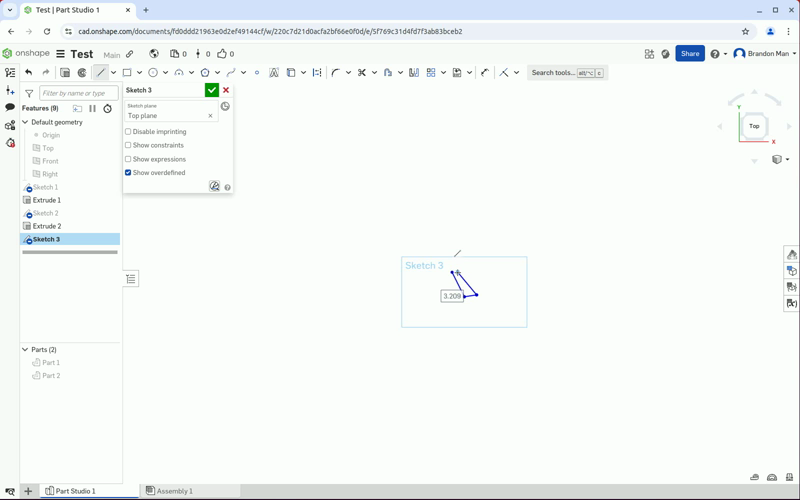
scroll(-6)
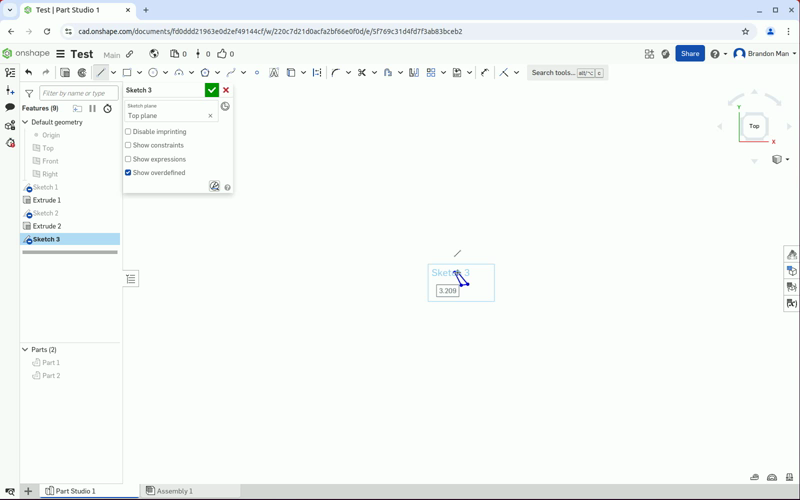
key_up(shift)
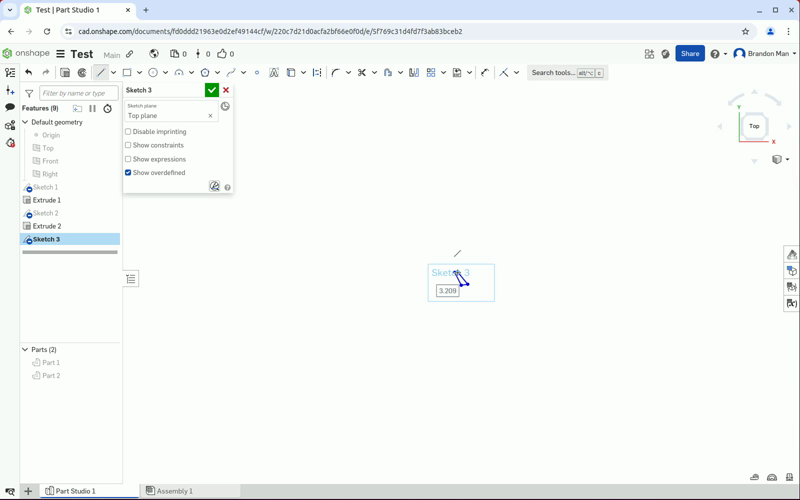
mouse_move(487, 272)
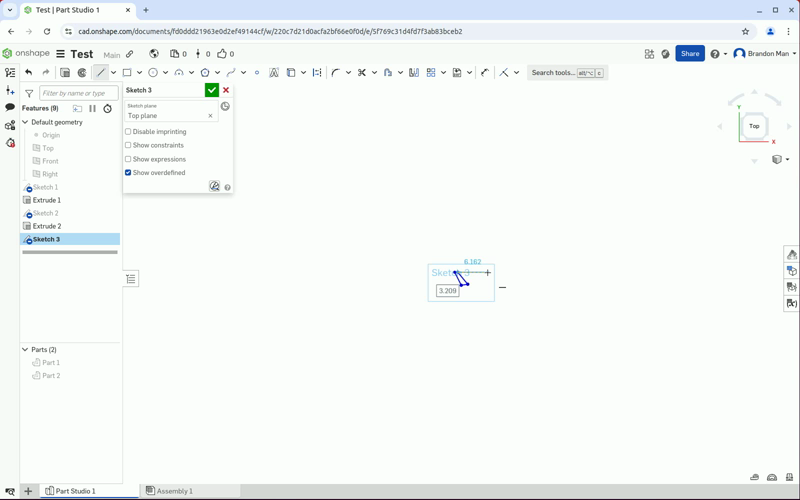
key_down(shift)
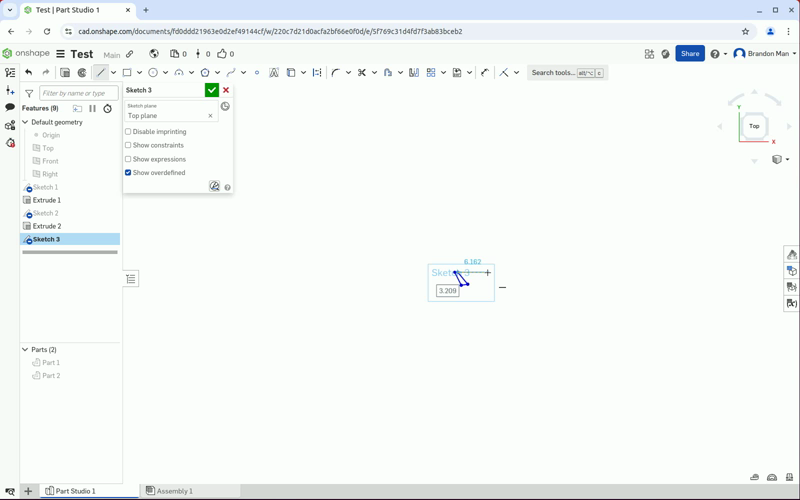
mouse_move(454, 272)
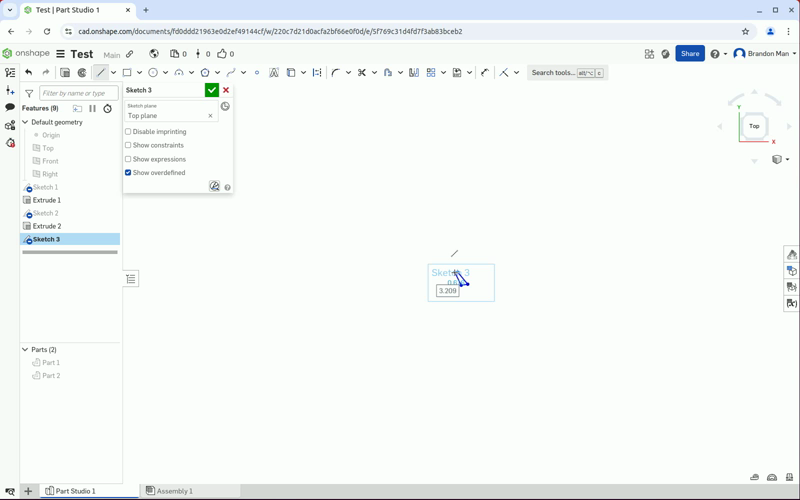
scroll(6)
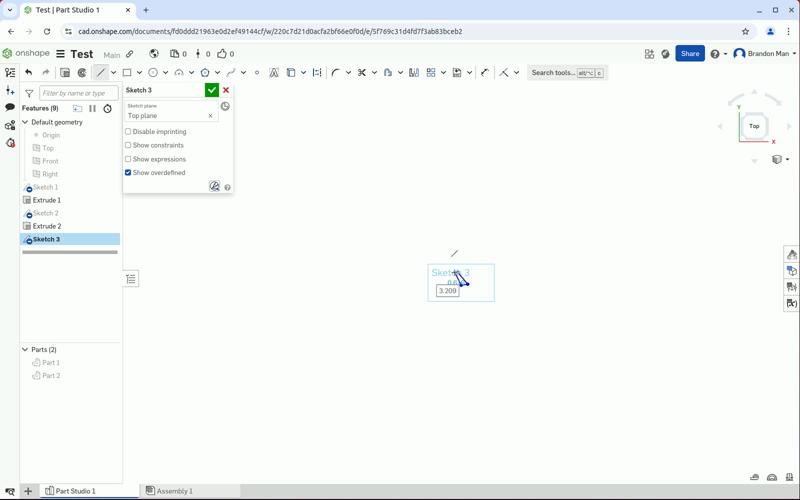
scroll(6)
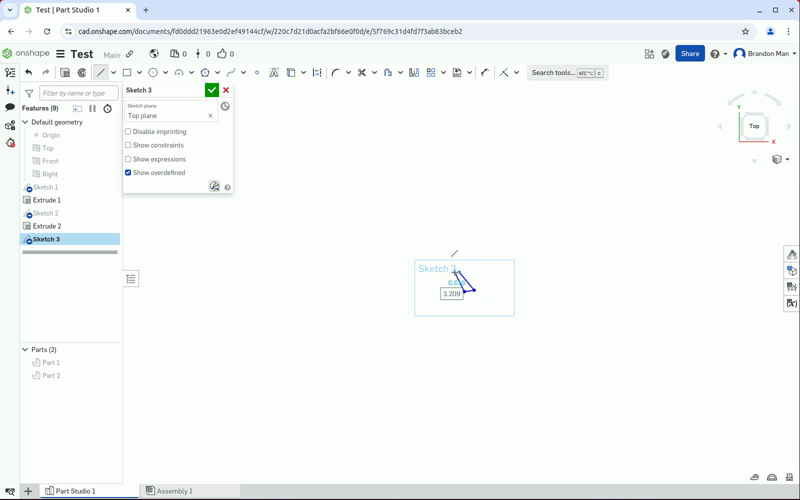
scroll(6)
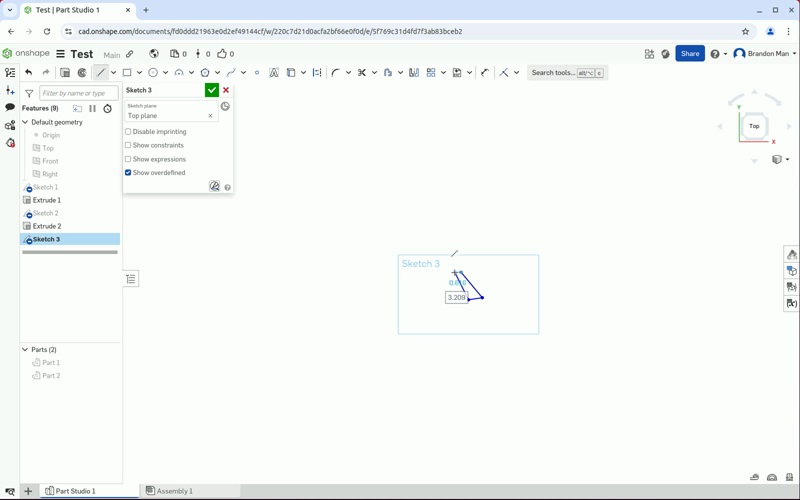
scroll(6)
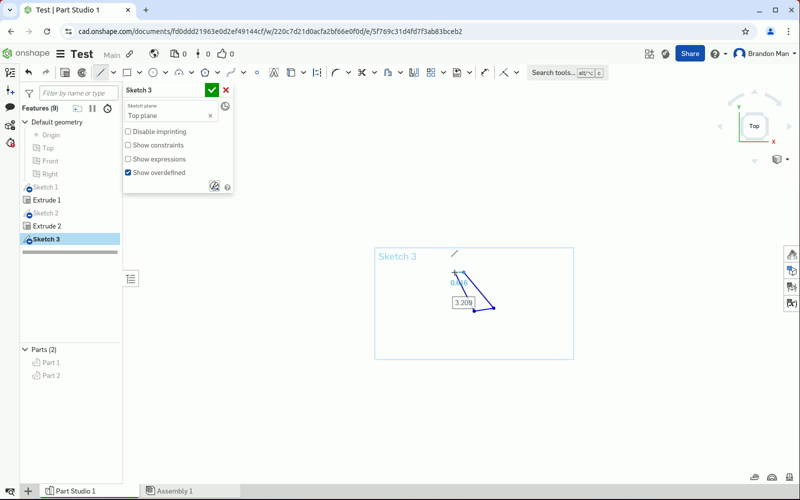
scroll(6)
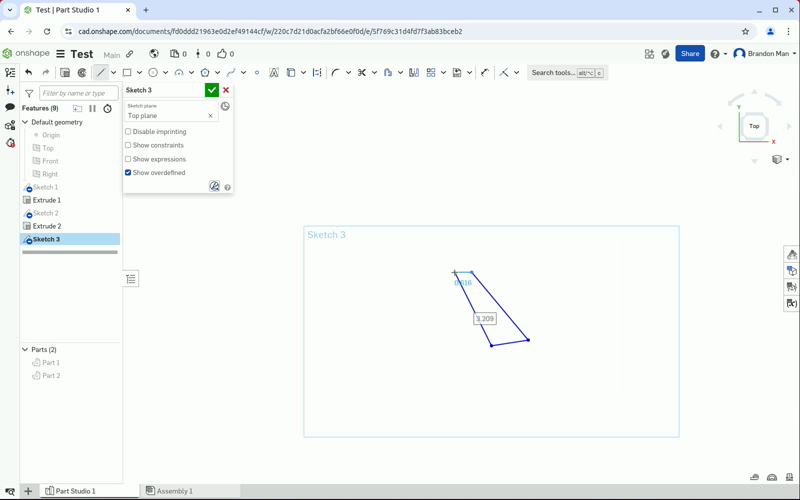
scroll(6)
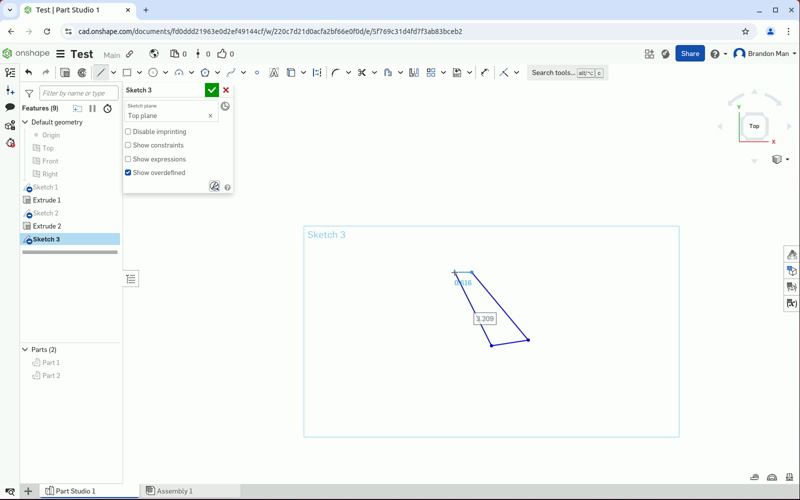
scroll(6)
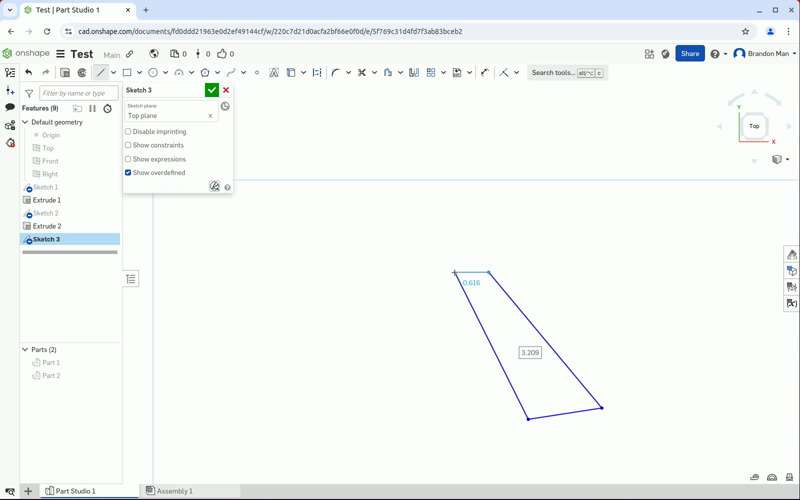
key_up(shift)
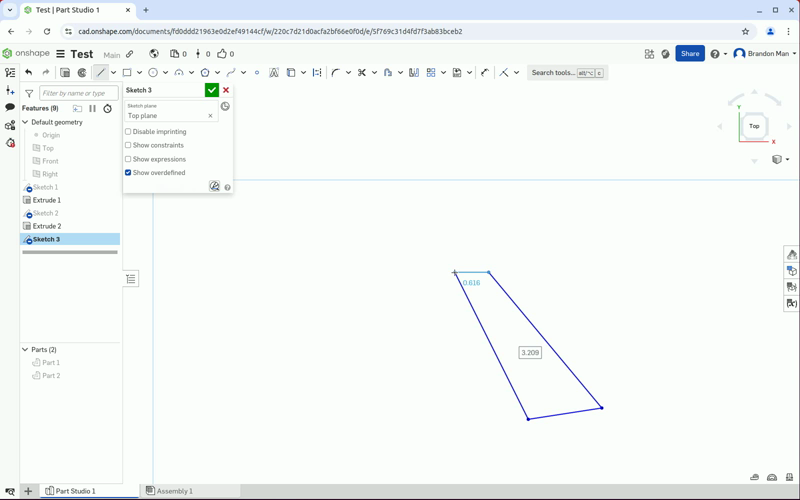
click(454, 272)
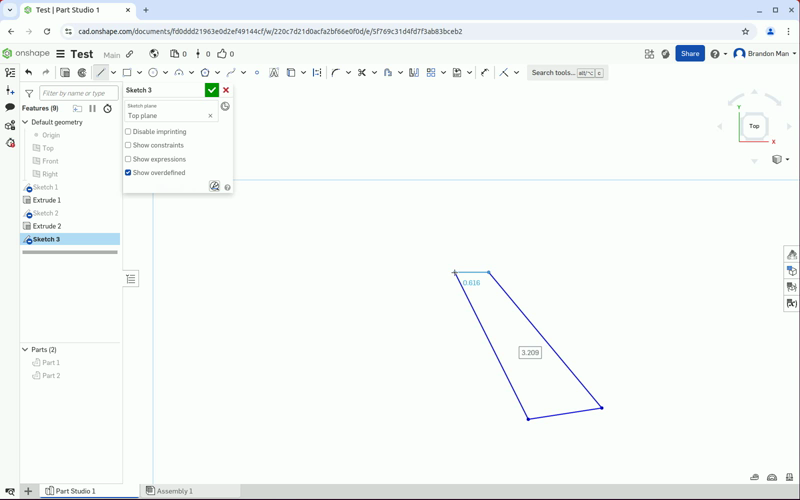
scroll(-6)
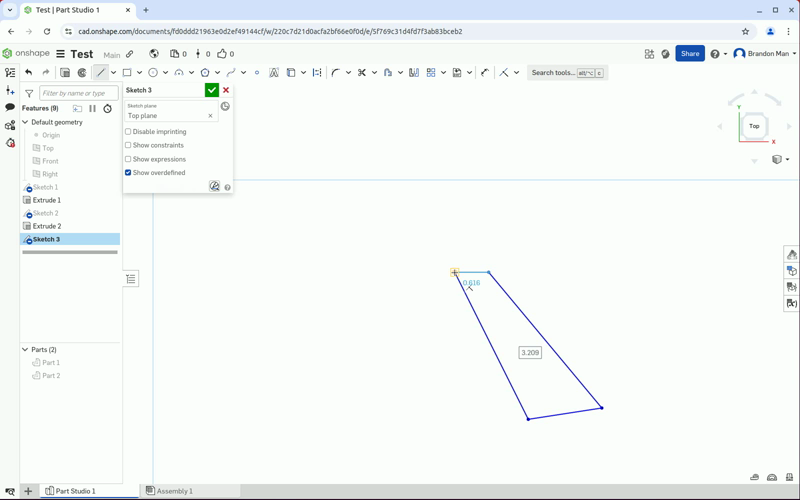
scroll(-6)
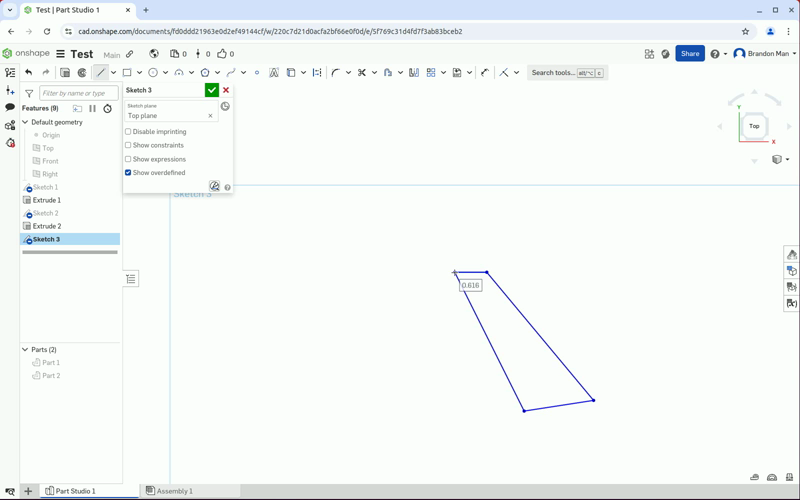
scroll(-6)
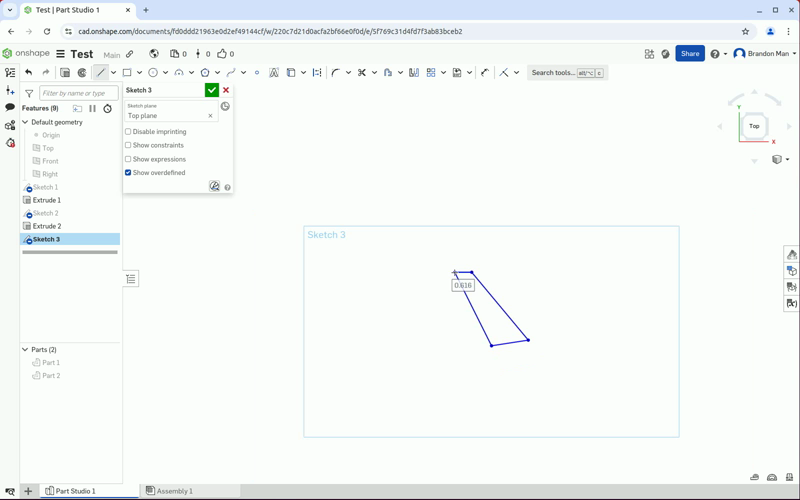
scroll(-6)
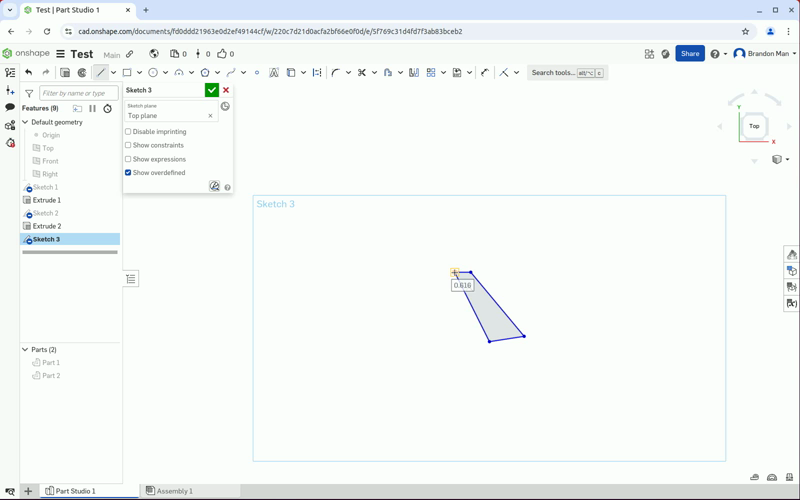
scroll(-6)
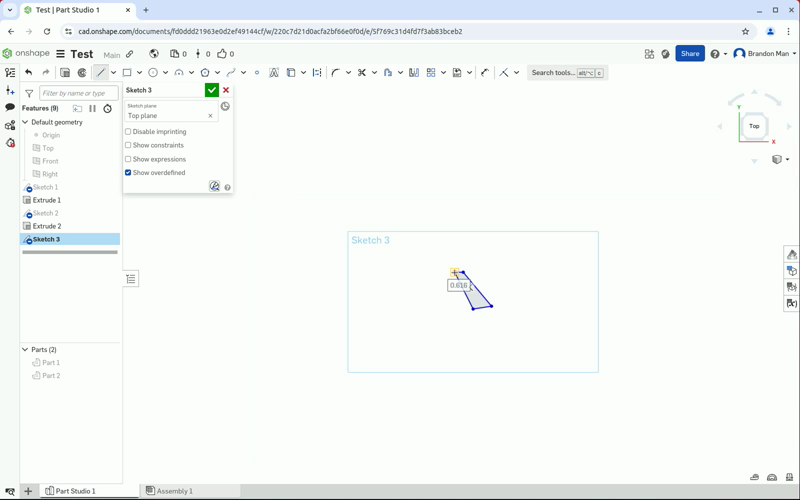
scroll(-6)
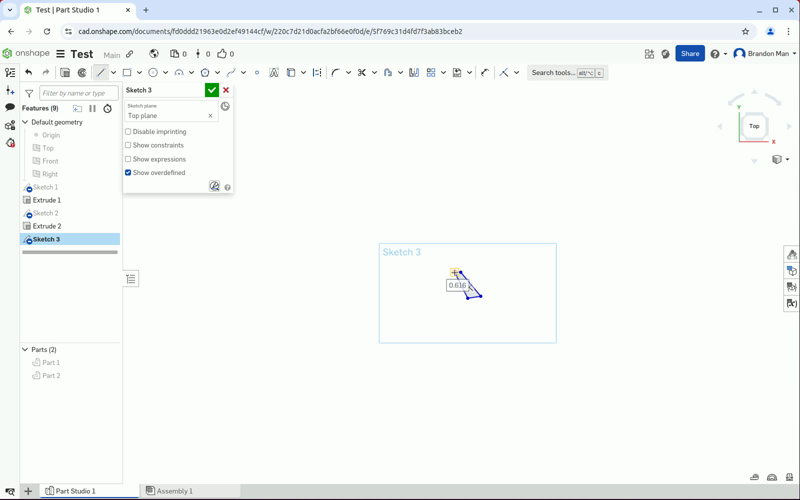
scroll(-6)
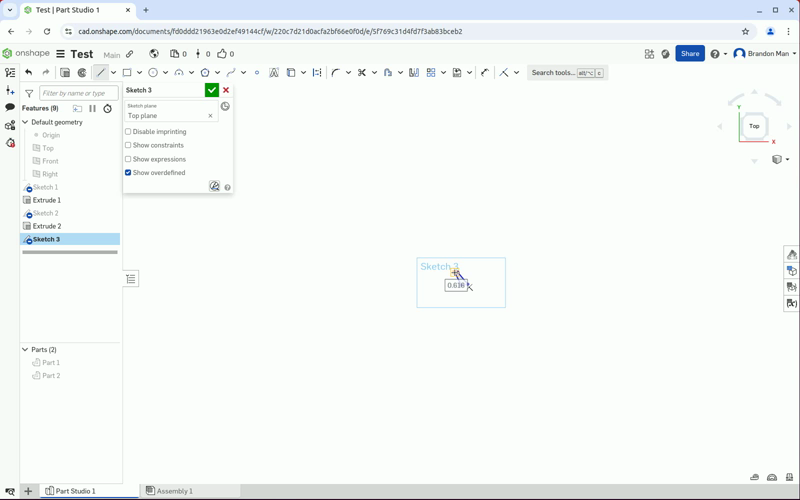
key(esc)
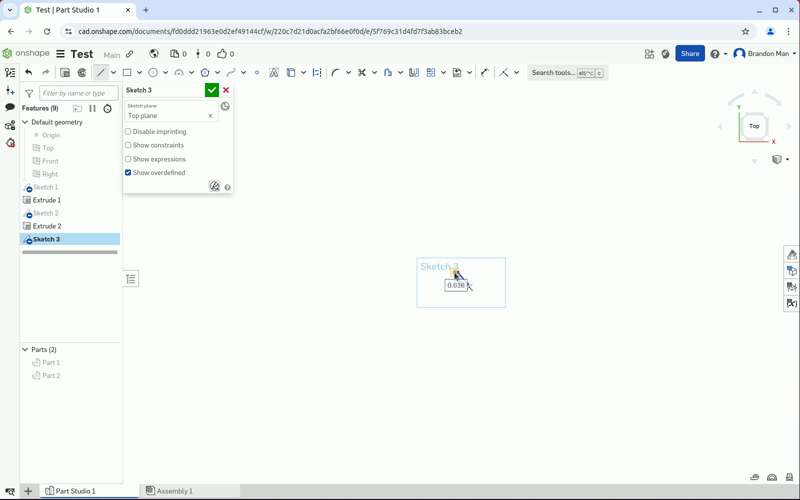
mouse_move(459, 276)
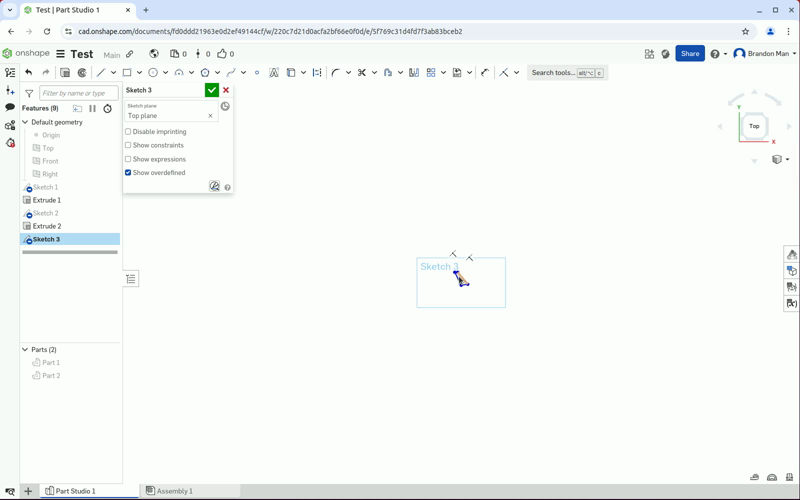
scroll(6)
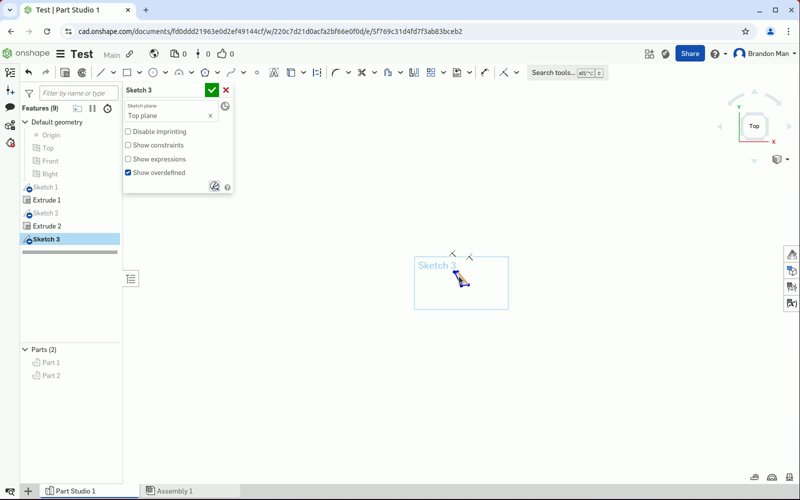
scroll(6)
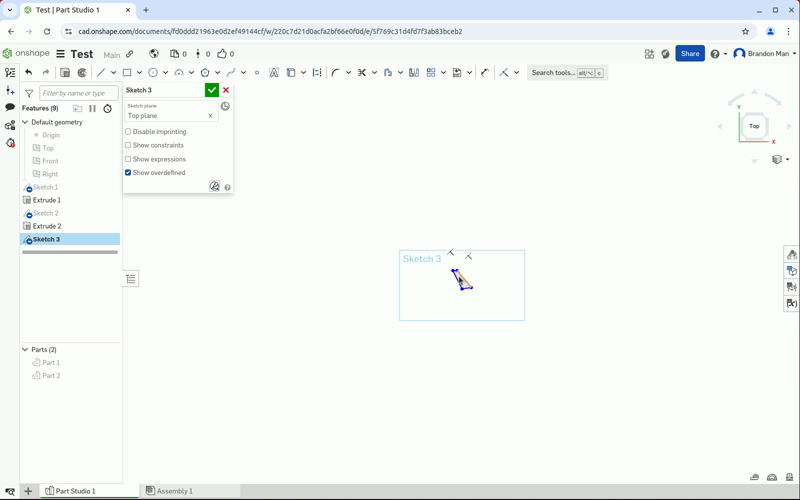
scroll(6)
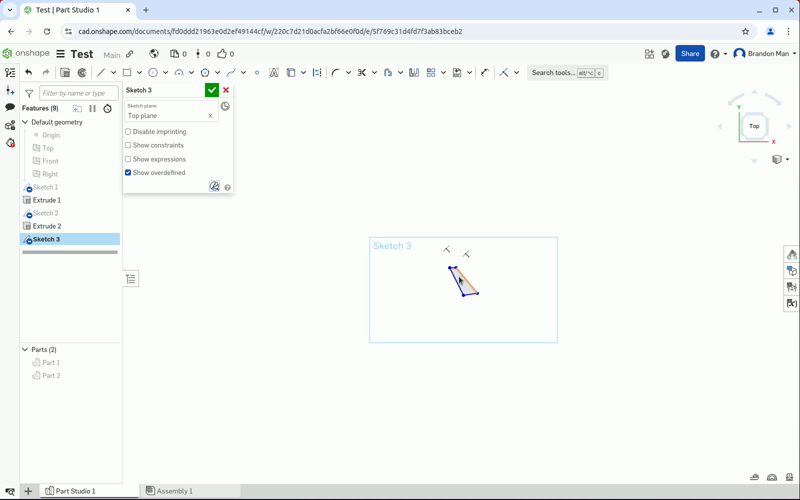
scroll(6)
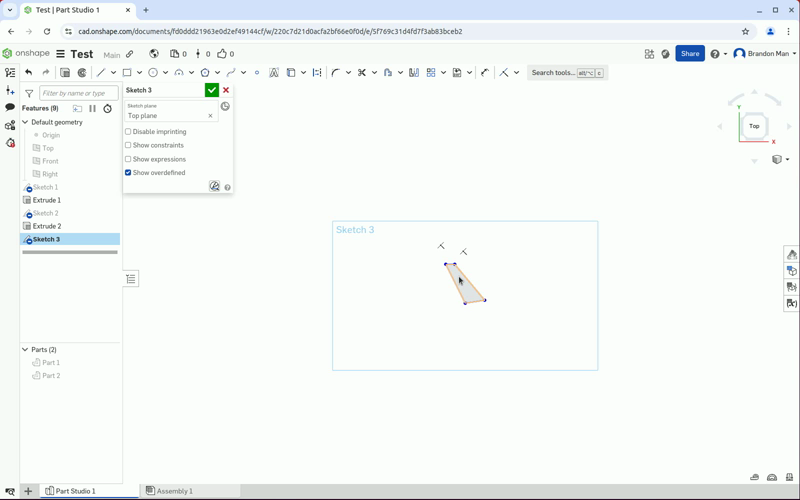
scroll(6)
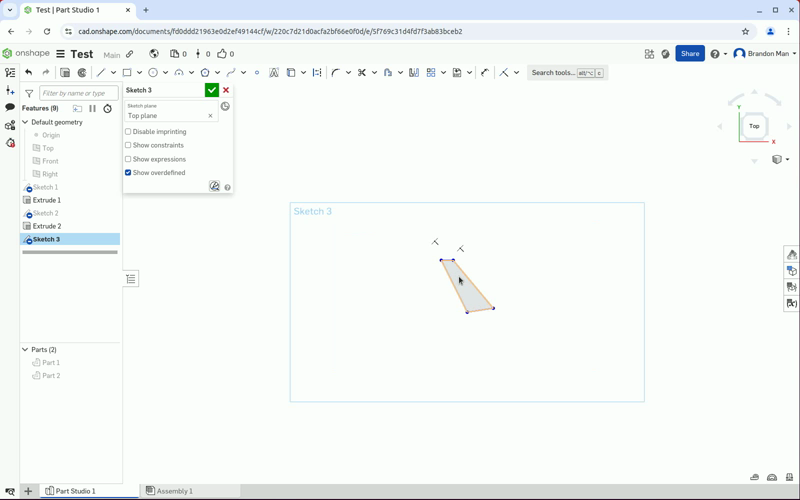
scroll(6)
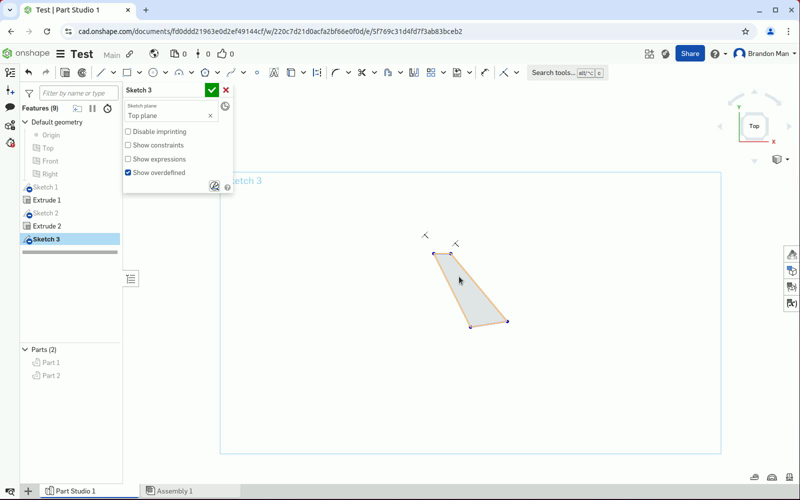
scroll(6)
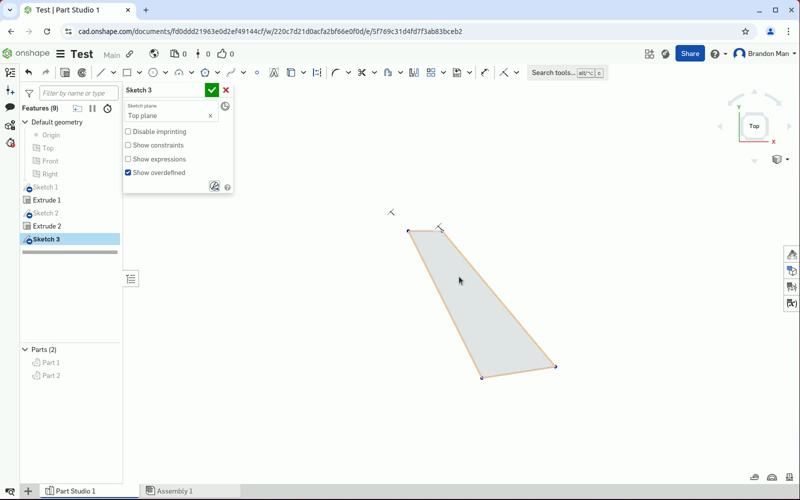
click(459, 276)
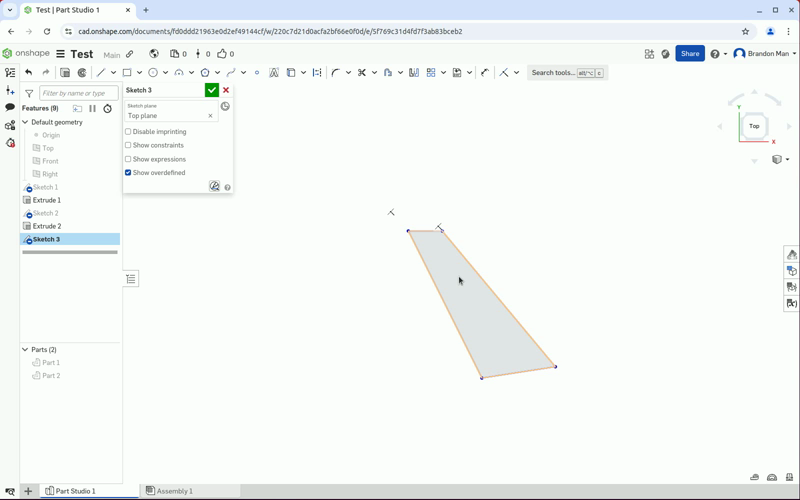
scroll(-6)
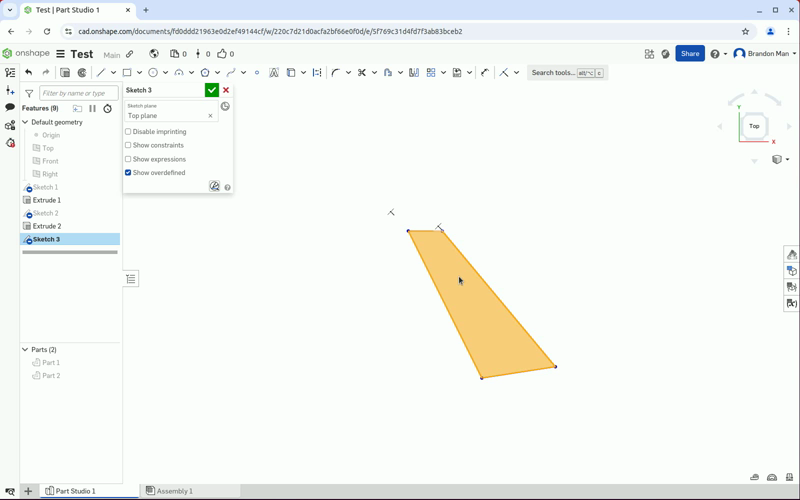
scroll(-6)
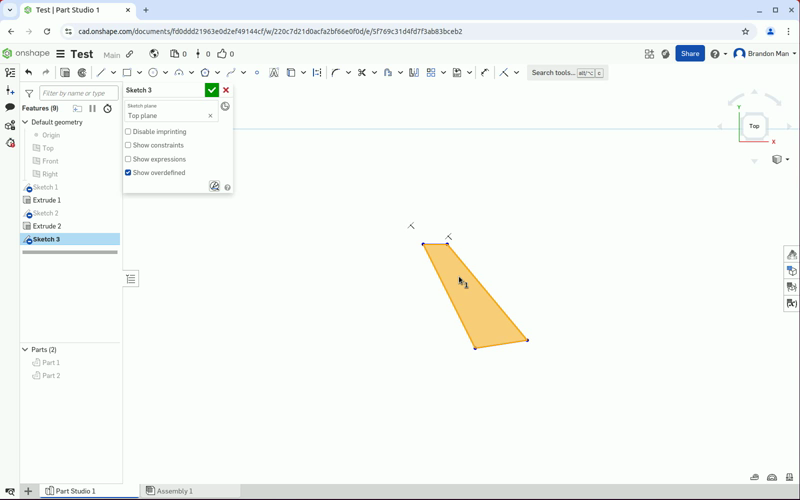
scroll(-6)
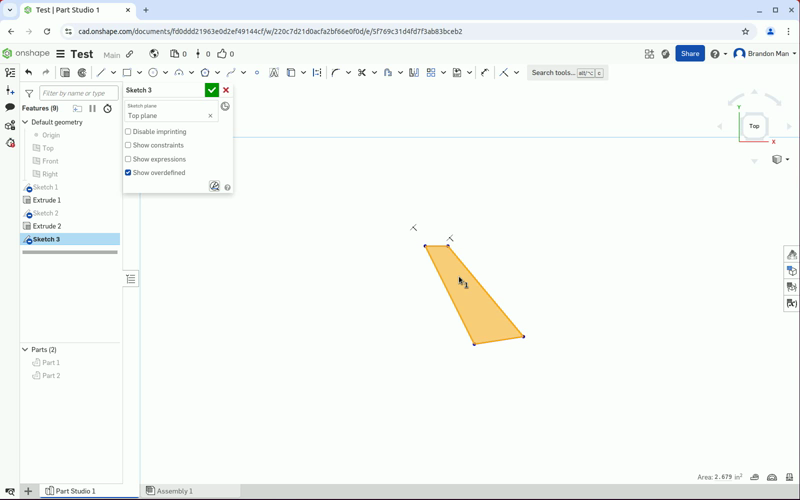
scroll(-6)
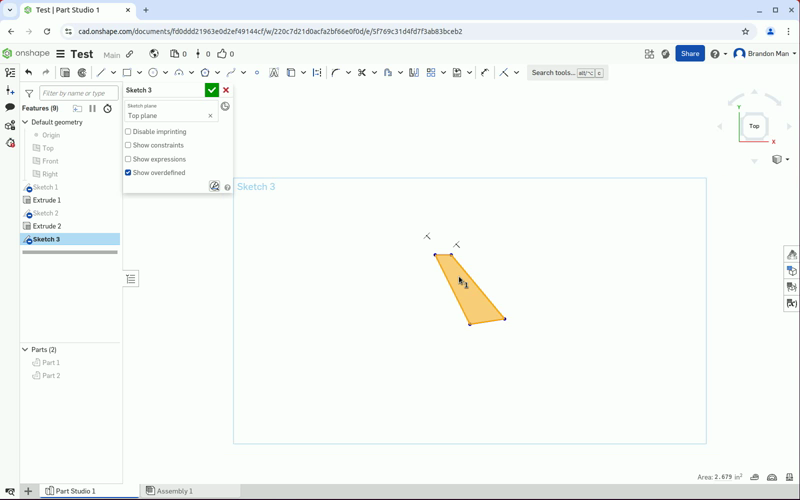
scroll(-6)
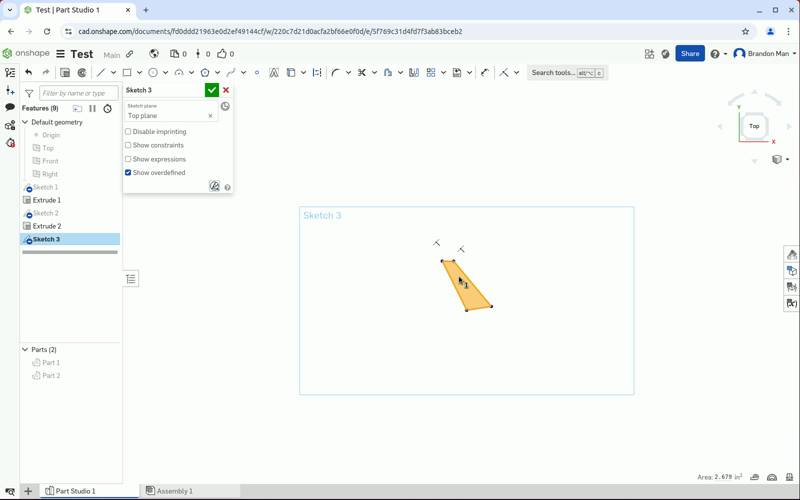
scroll(-6)
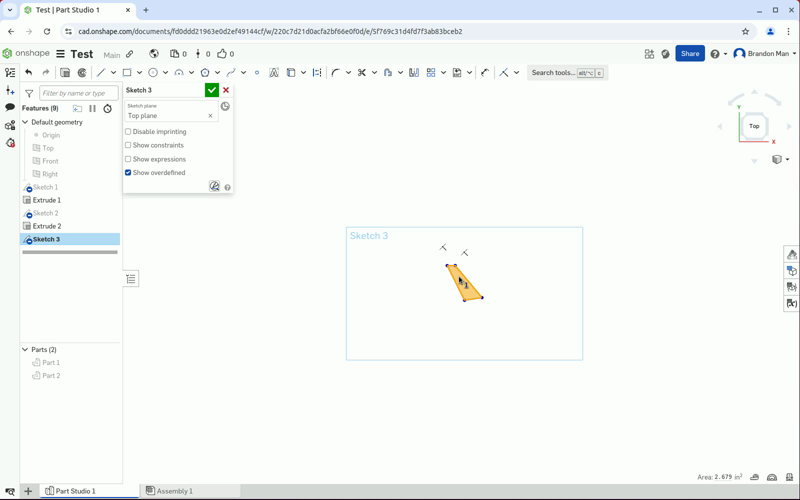
scroll(-6)
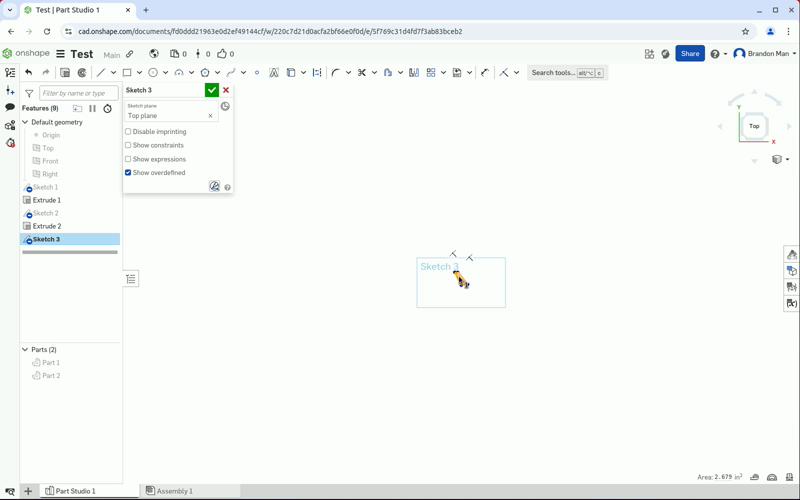
mouse_move(73, 352)
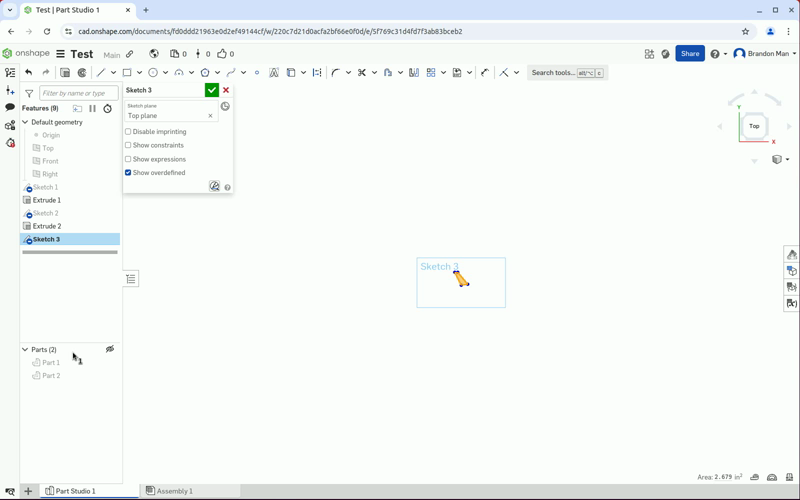
key(shift+y)
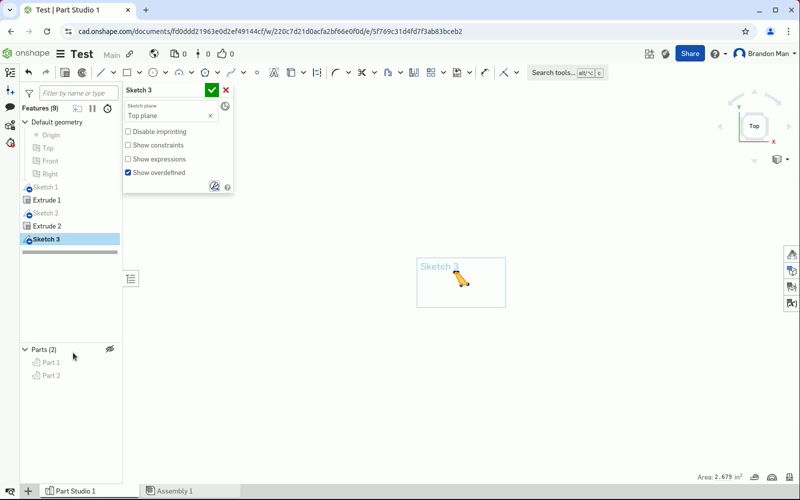
key(shift+e)
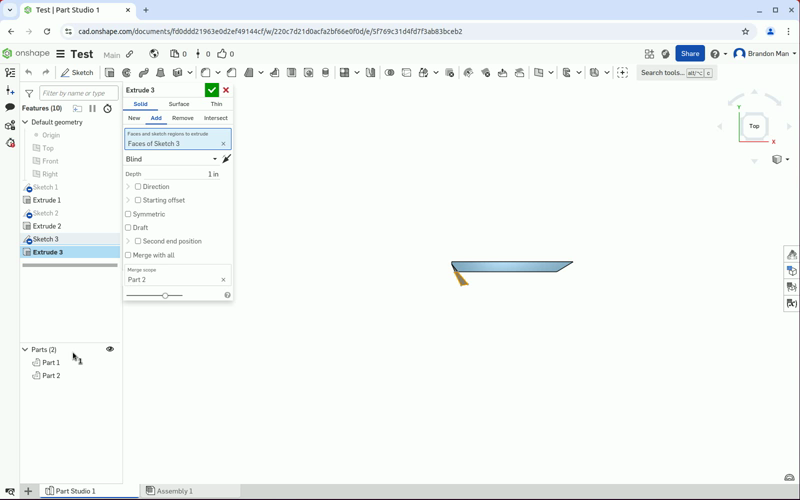
mouse_move(143, 106)
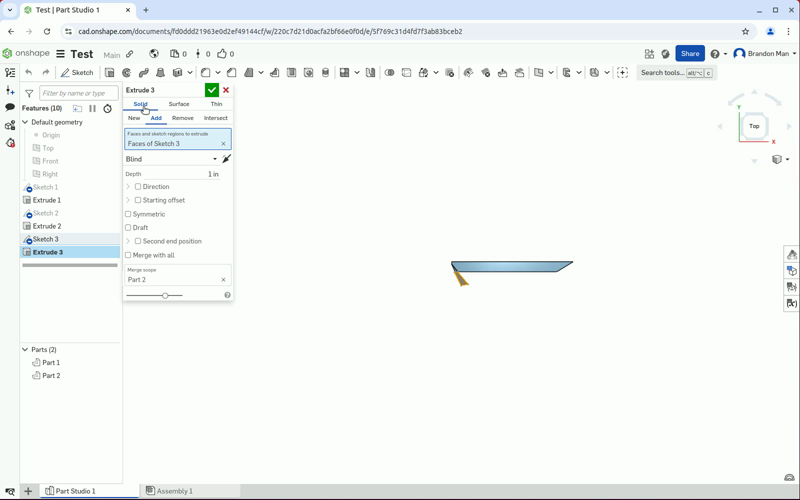
click(143, 106)
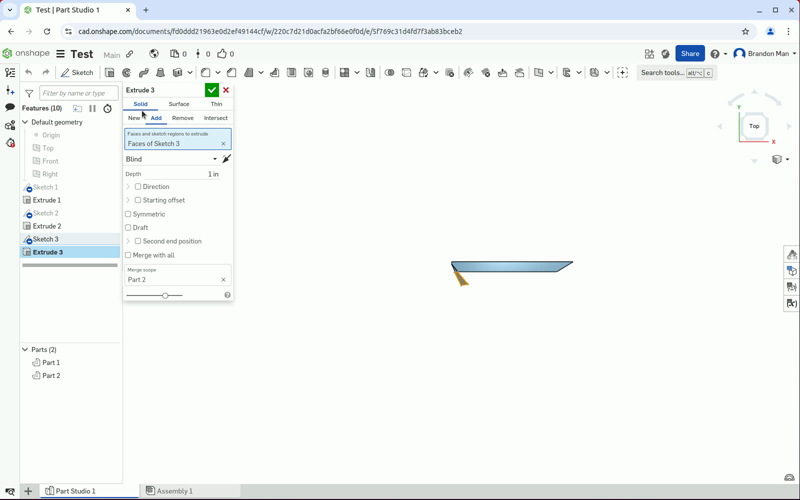
mouse_move(137, 120)
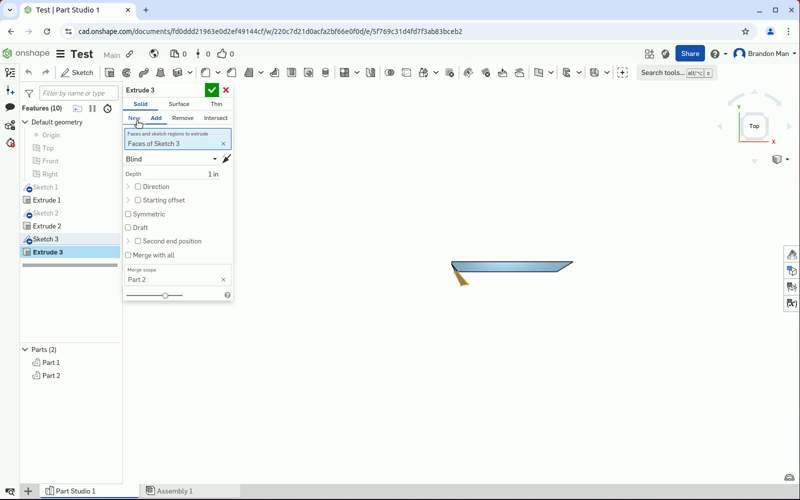
click(137, 120)
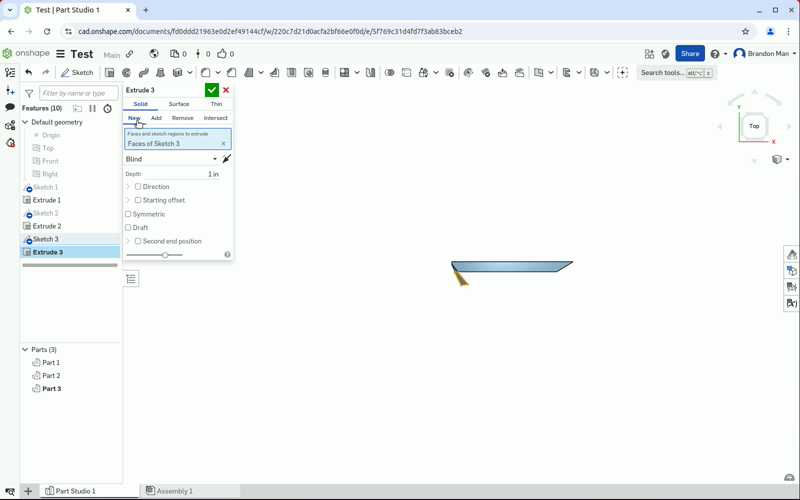
key(tab, 4)
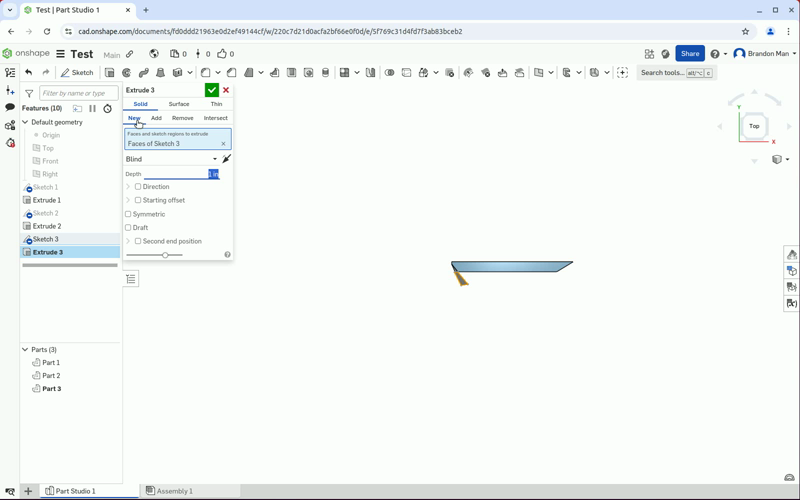
text(0.241)
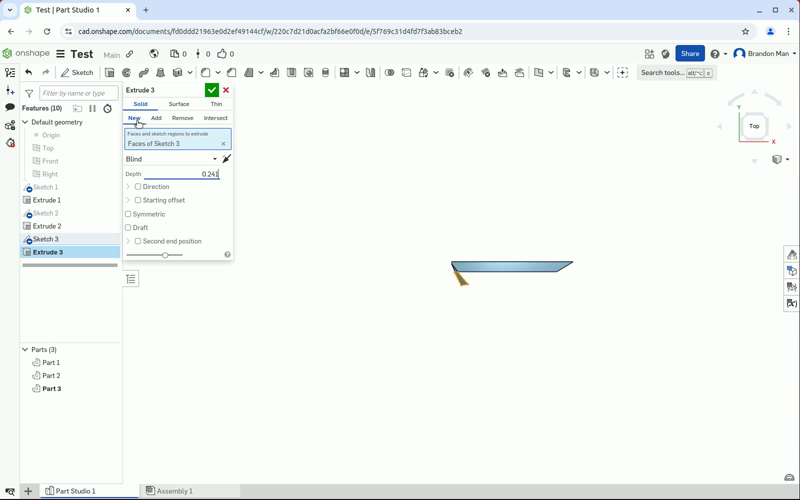
key(enter)
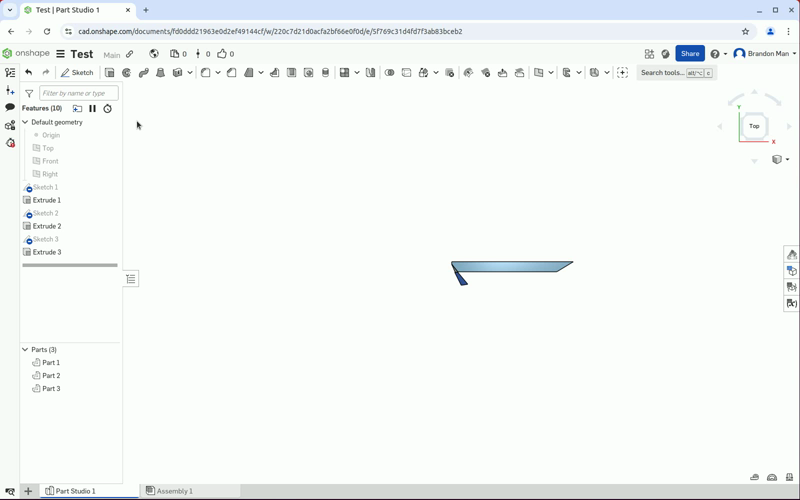
key(shift+h)
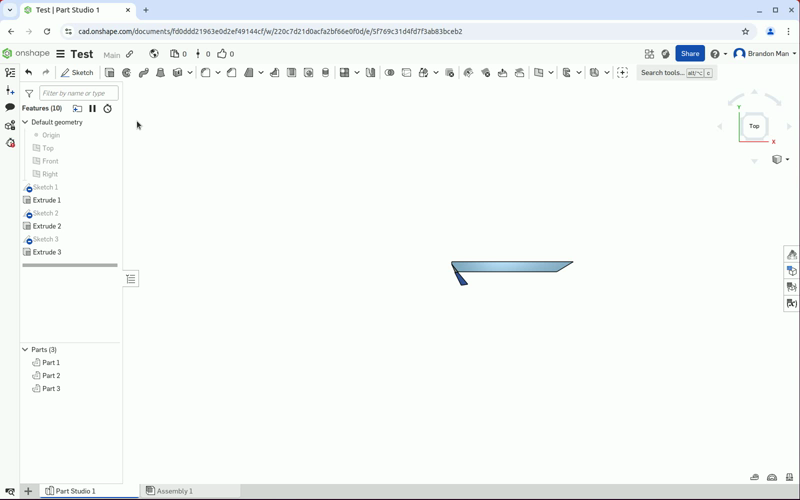
key(shift+h)
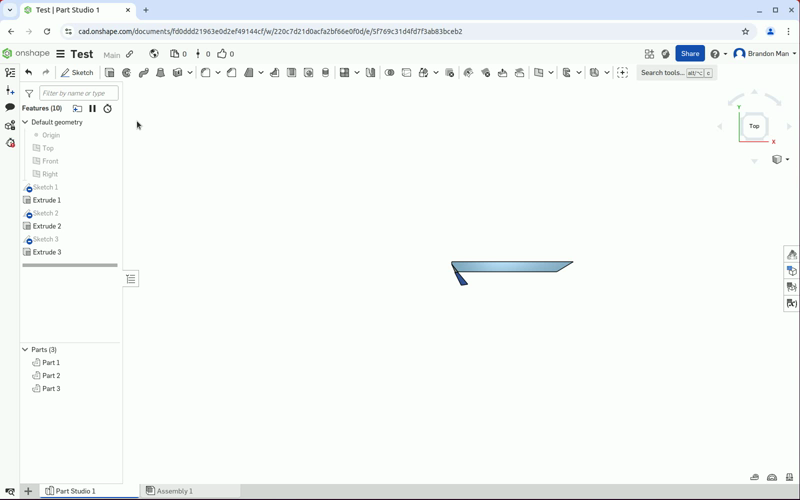
mouse_move(73, 189)
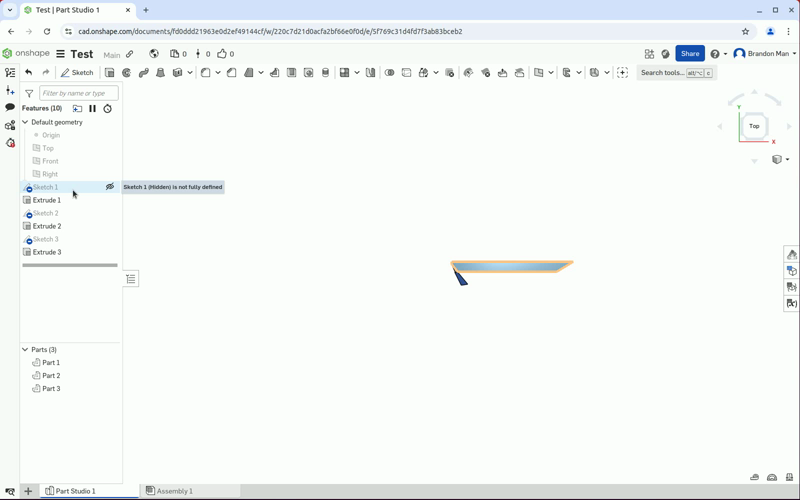
click(73, 189)
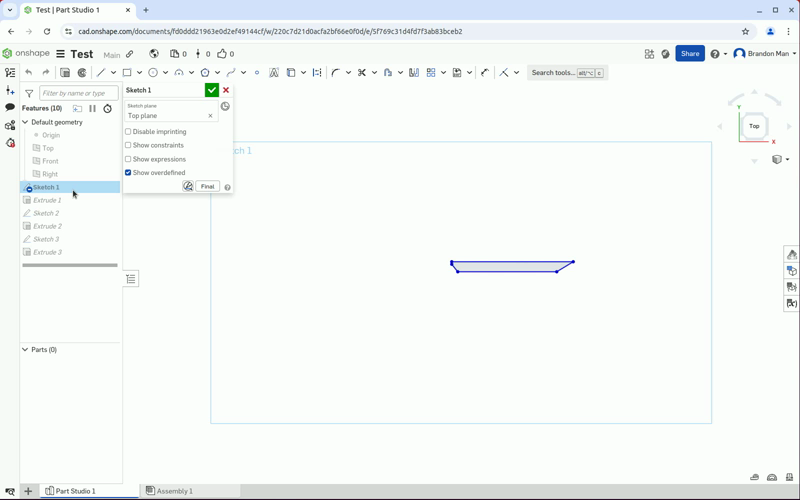
mouse_move(229, 92)
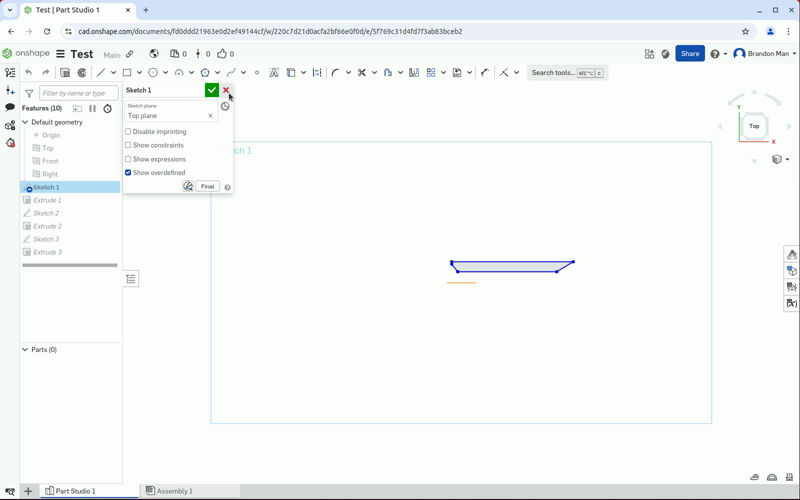
click(229, 92)
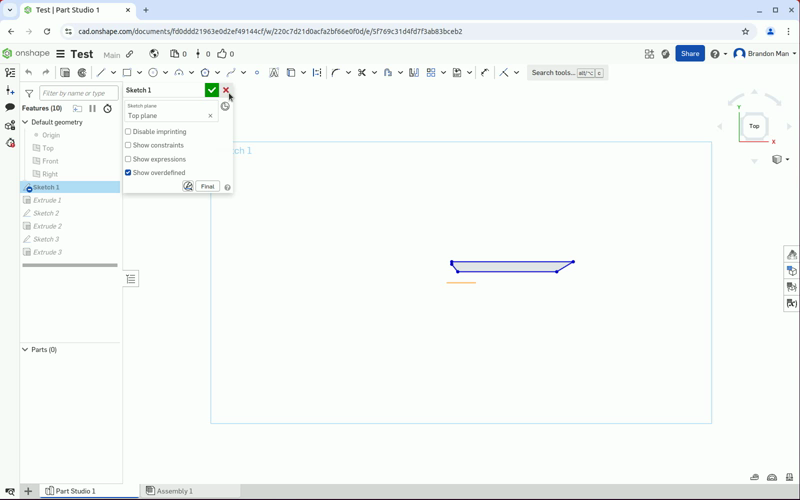
key(shift+s)
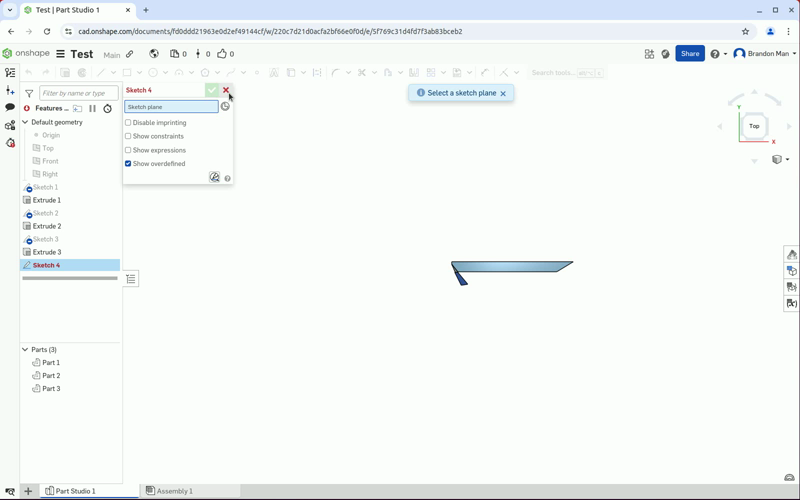
mouse_move(73, 150)
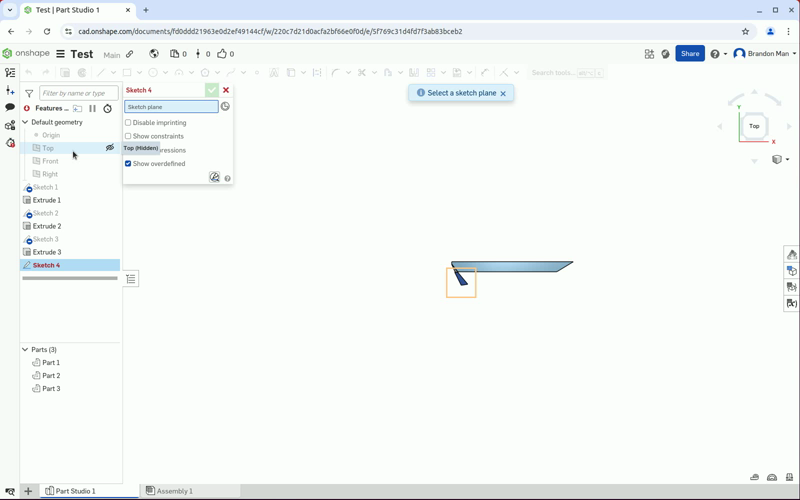
click(73, 150)
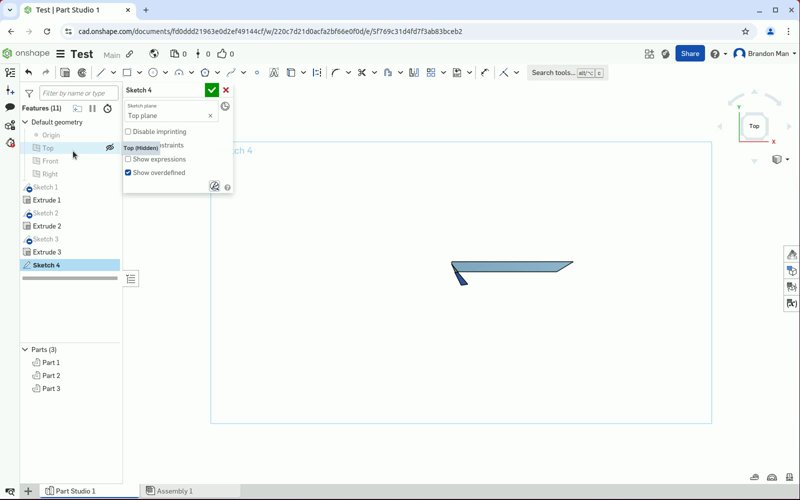
mouse_move(73, 352)
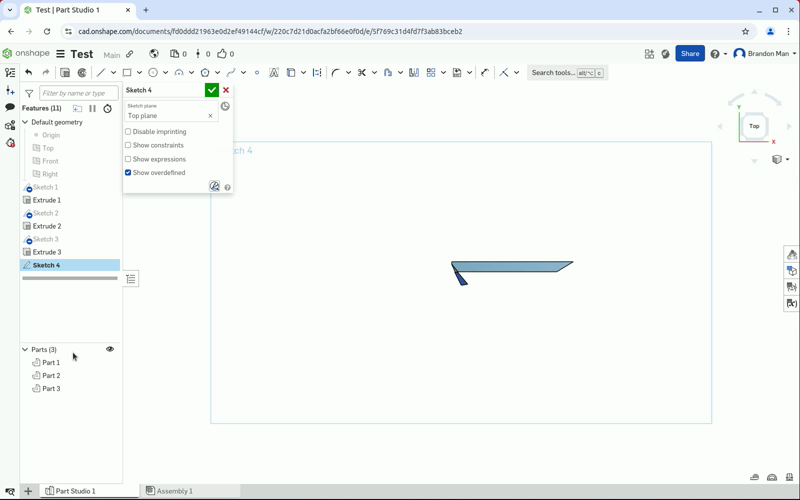
key(y)
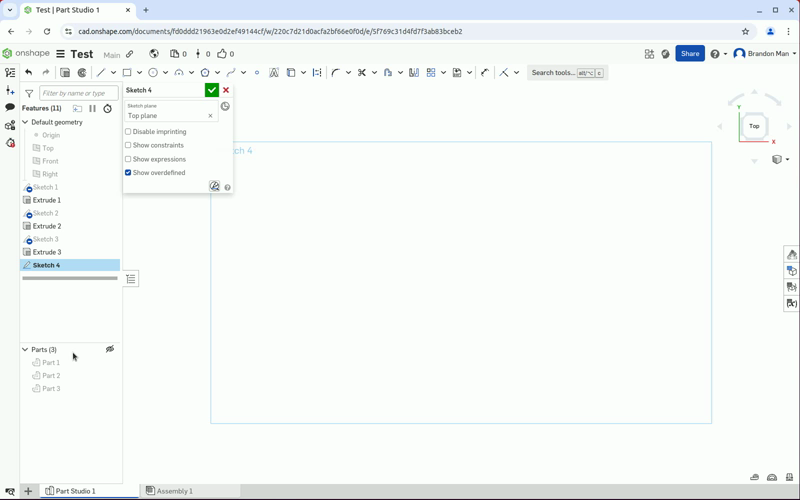
key(l)
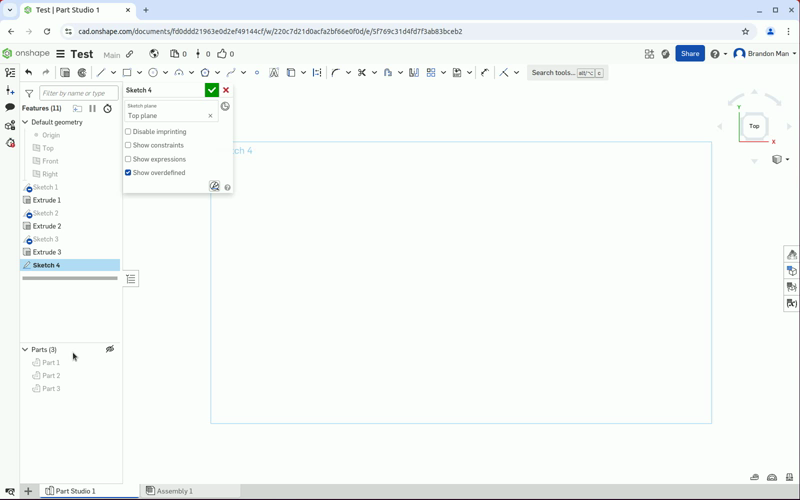
key_down(shift)
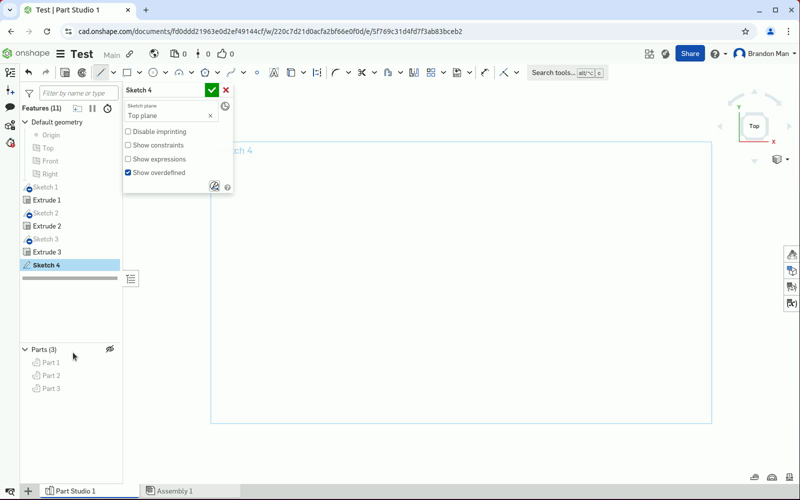
mouse_move(458, 272)
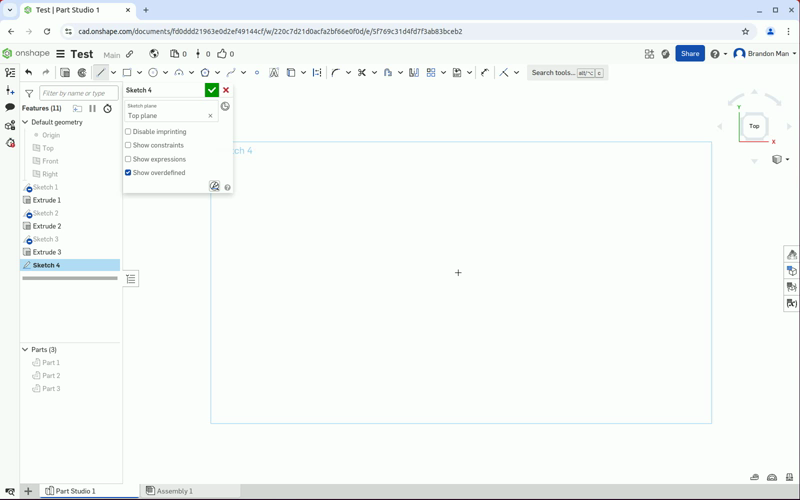
click(458, 272)
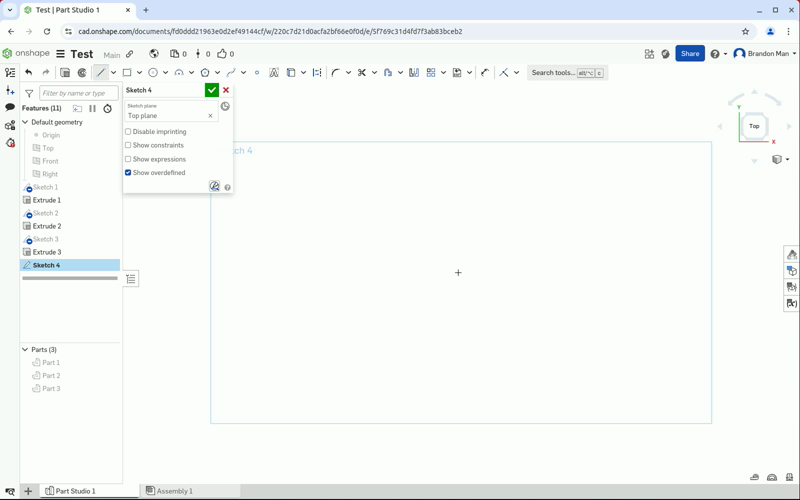
key_up(shift)
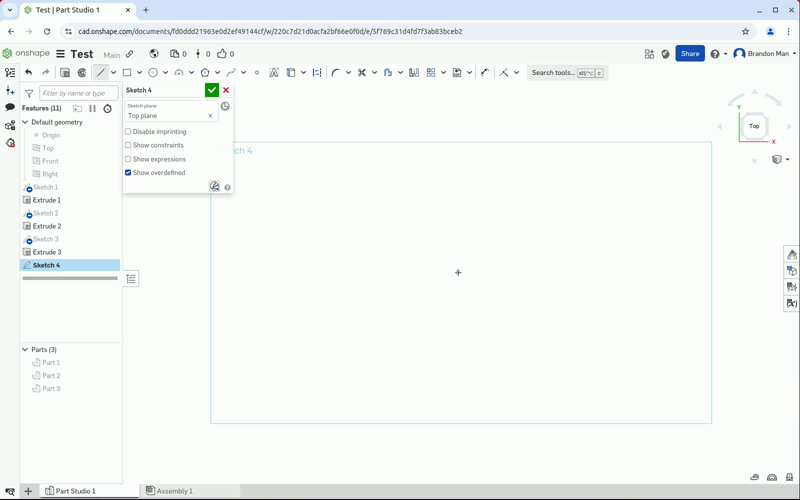
key_down(shift)
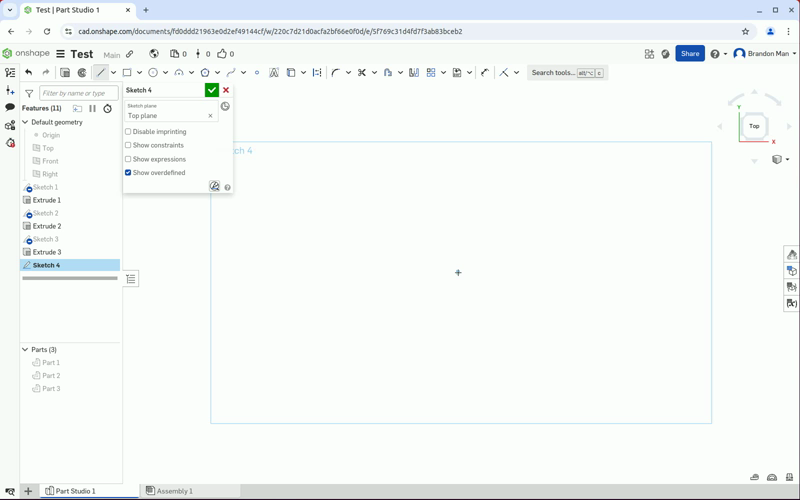
mouse_move(488, 272)
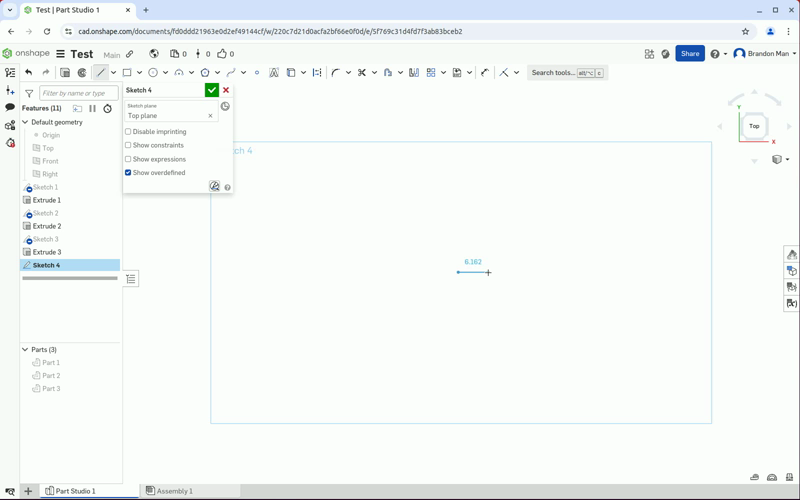
mouse_move(466, 282)
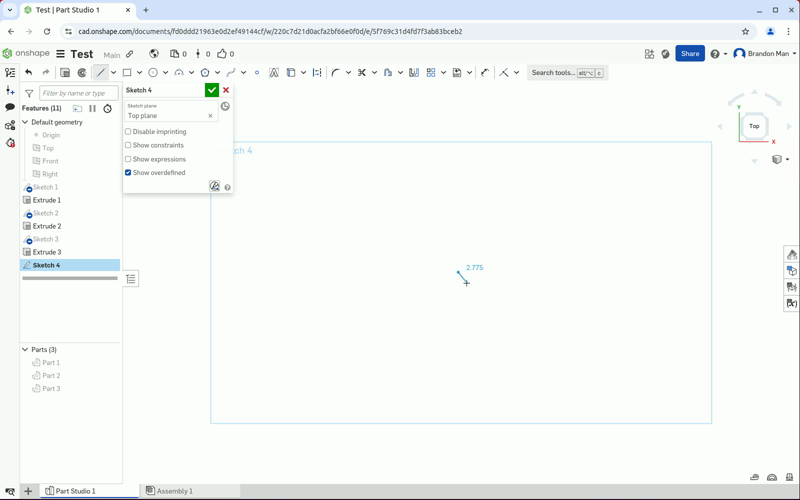
click(466, 282)
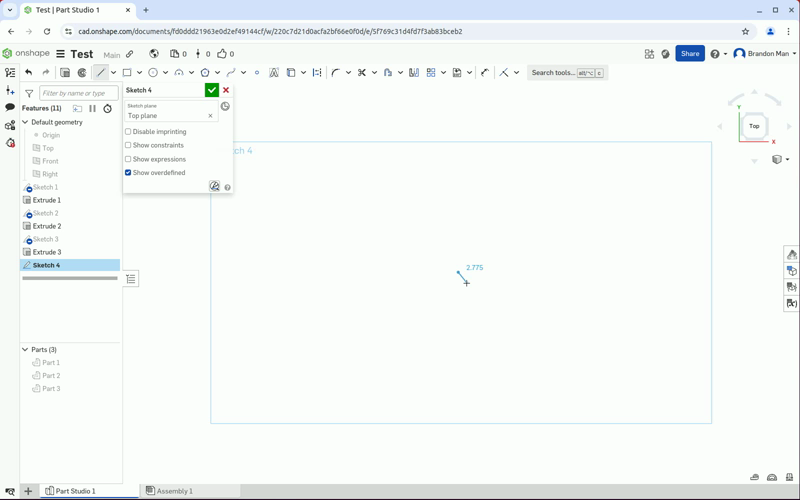
key_up(shift)
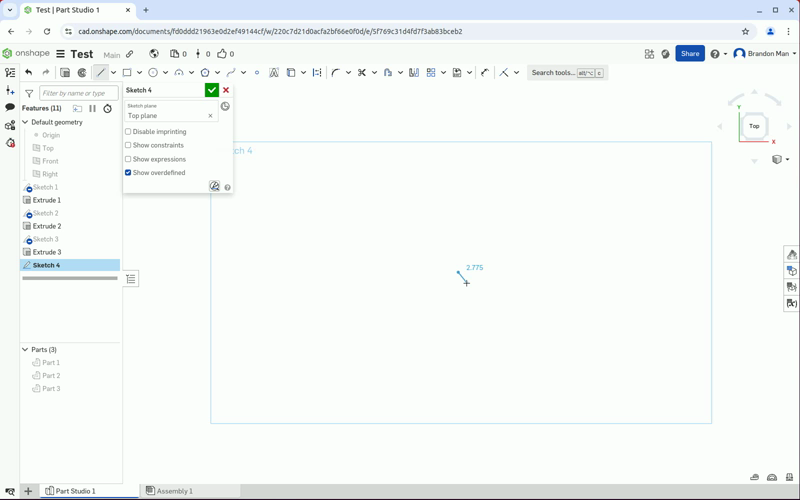
key_down(shift)
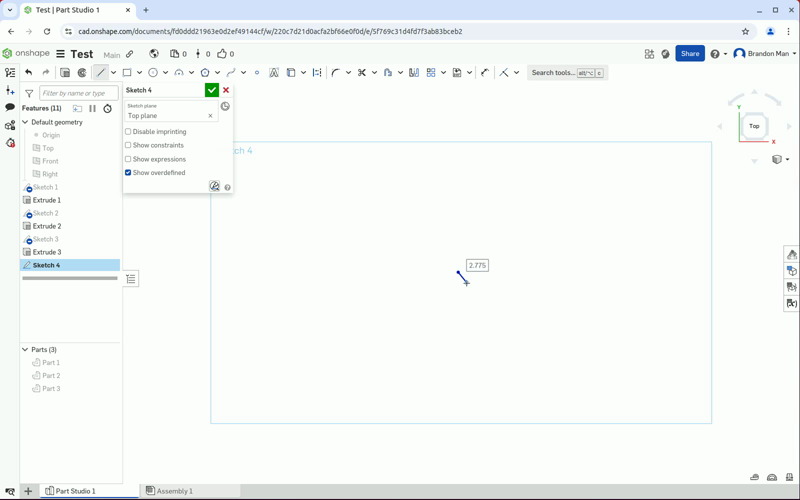
mouse_move(549, 277)
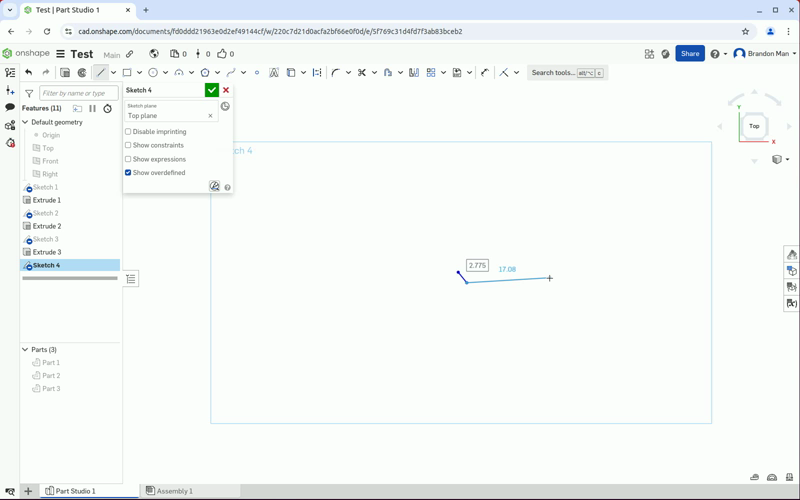
click(549, 277)
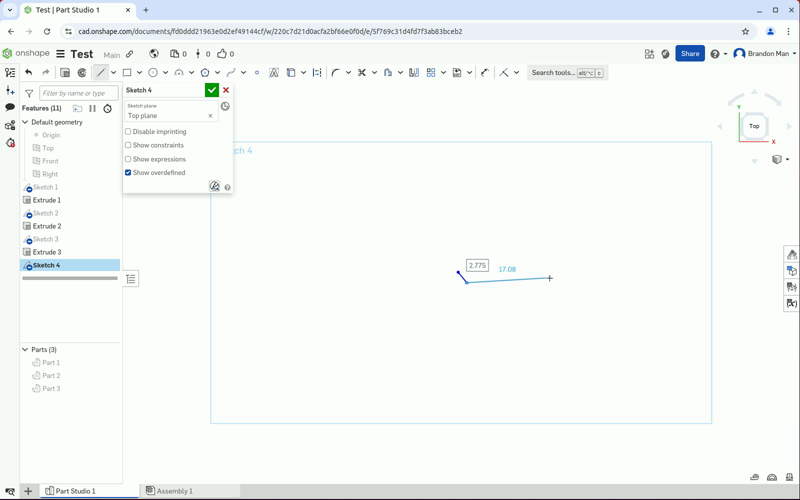
key_up(shift)
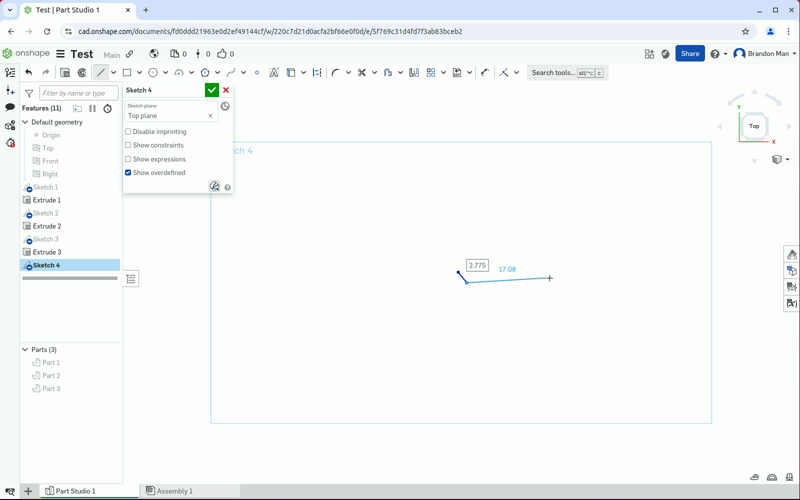
key_down(shift)
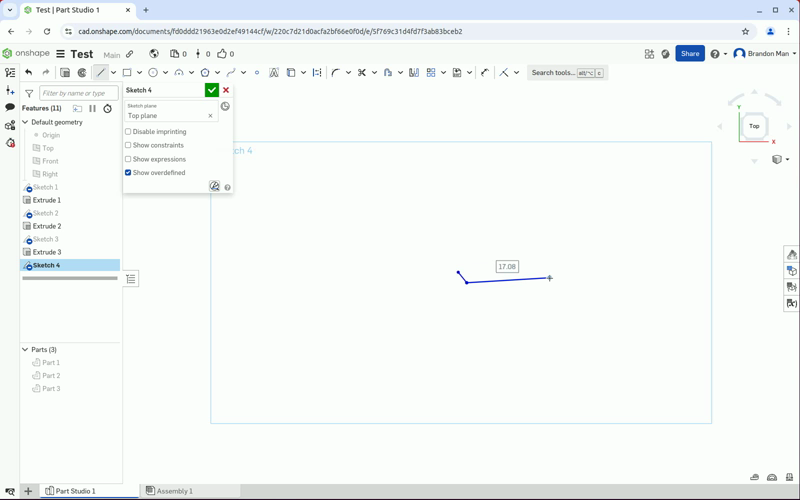
mouse_move(579, 277)
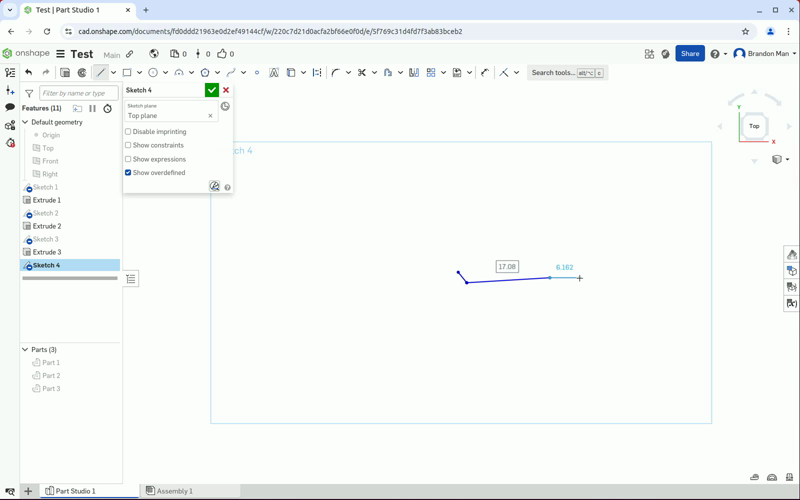
mouse_move(558, 272)
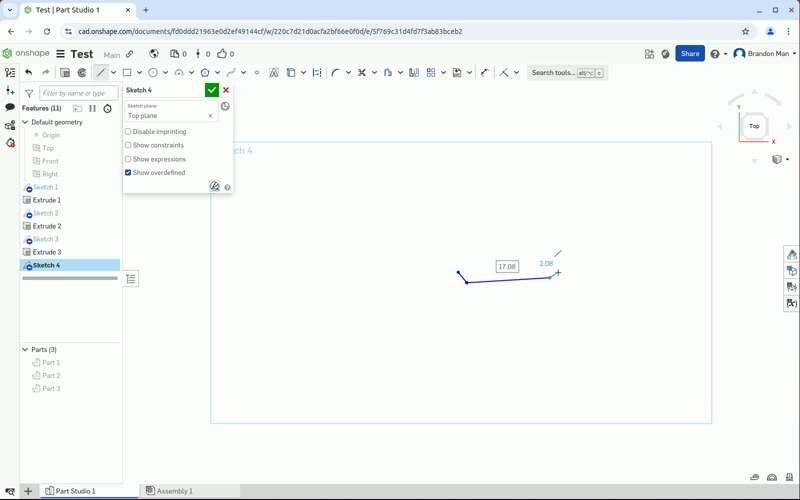
click(558, 272)
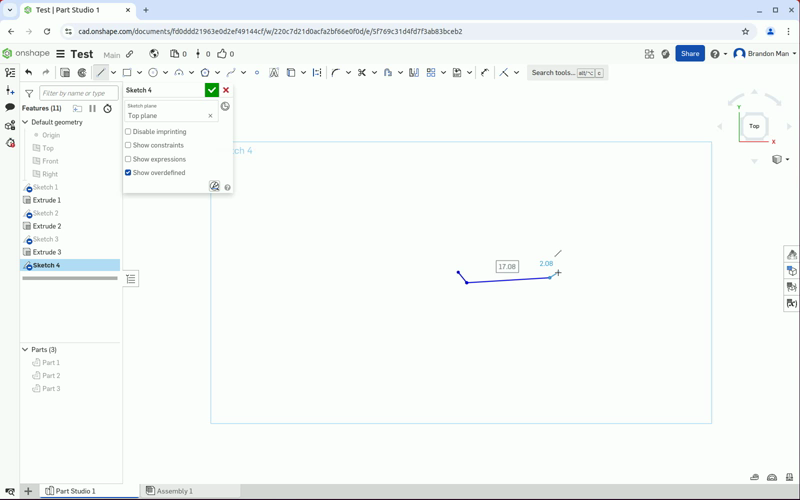
key_up(shift)
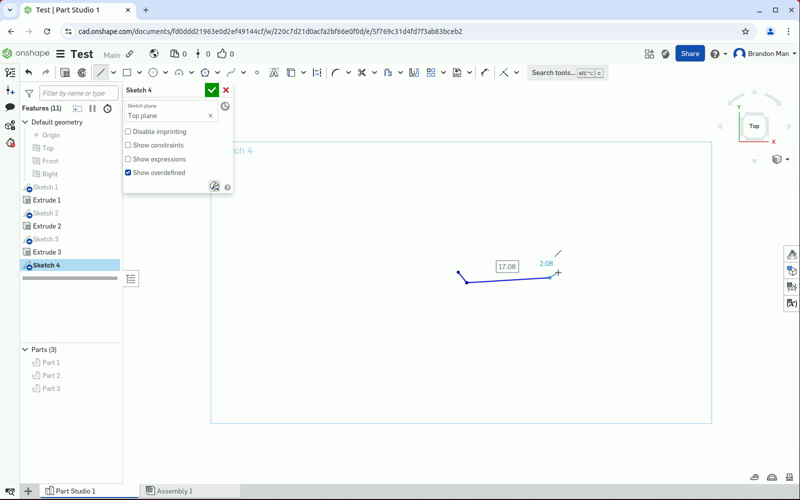
key_down(shift)
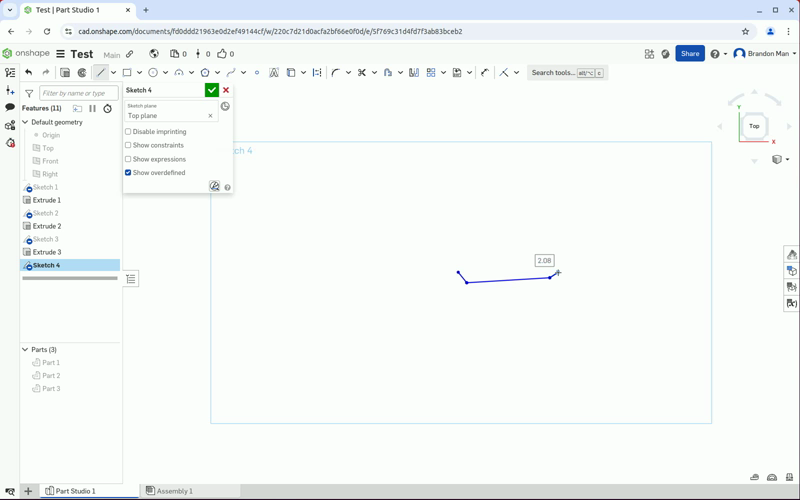
mouse_move(458, 272)
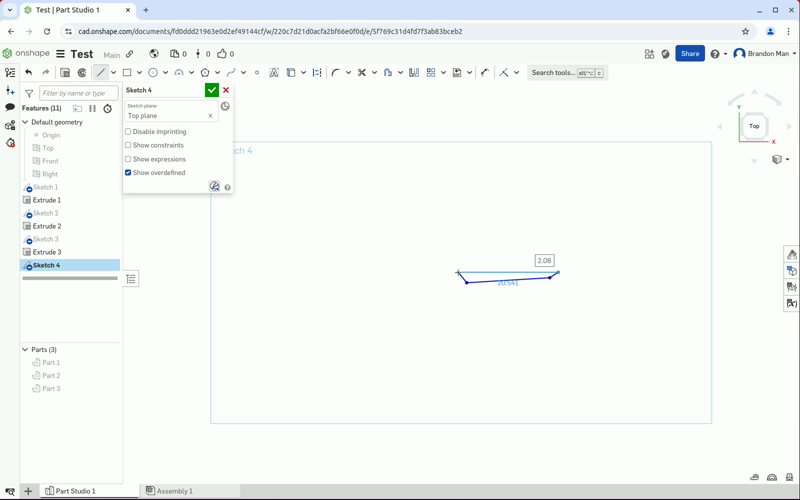
key_up(shift)
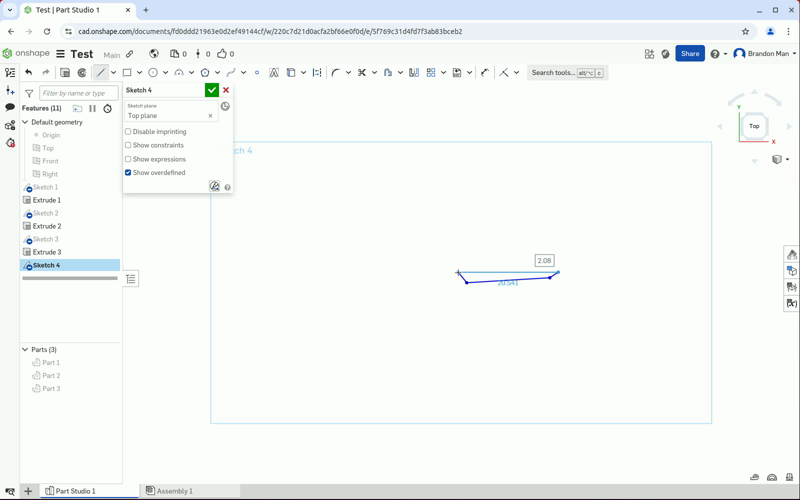
click(458, 272)
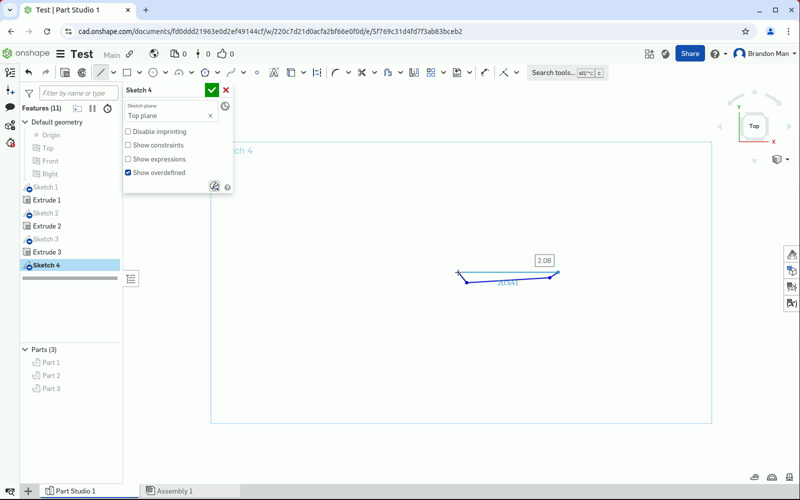
key(esc)
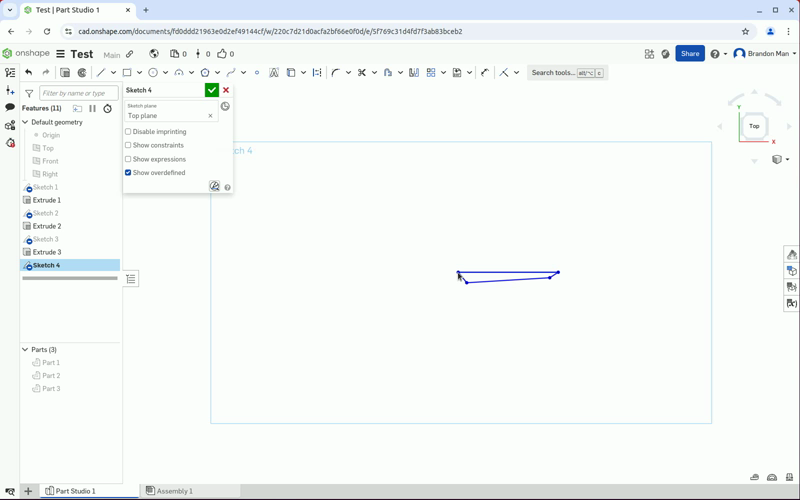
mouse_move(466, 273)
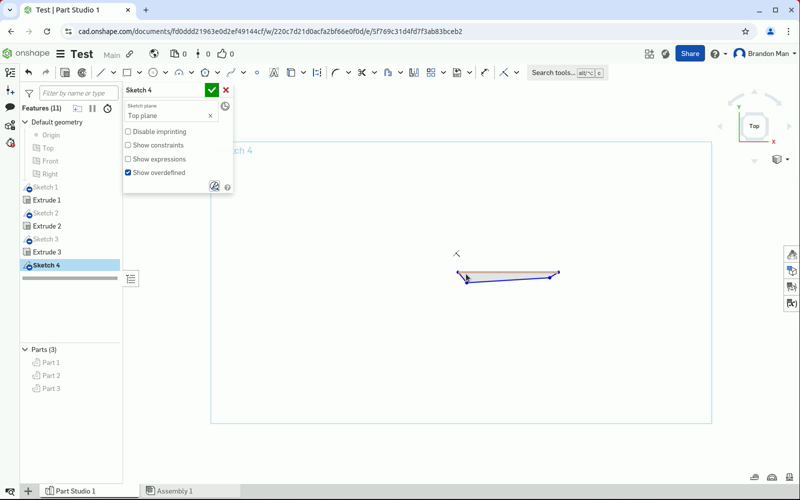
scroll(6)
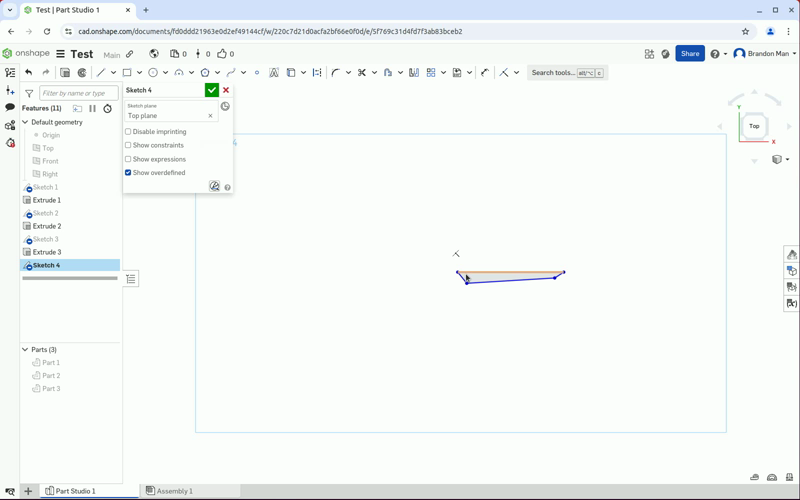
scroll(6)
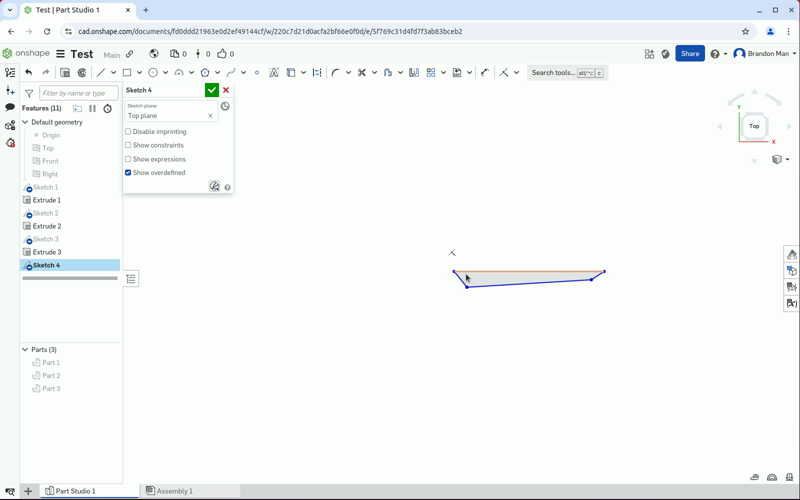
scroll(6)
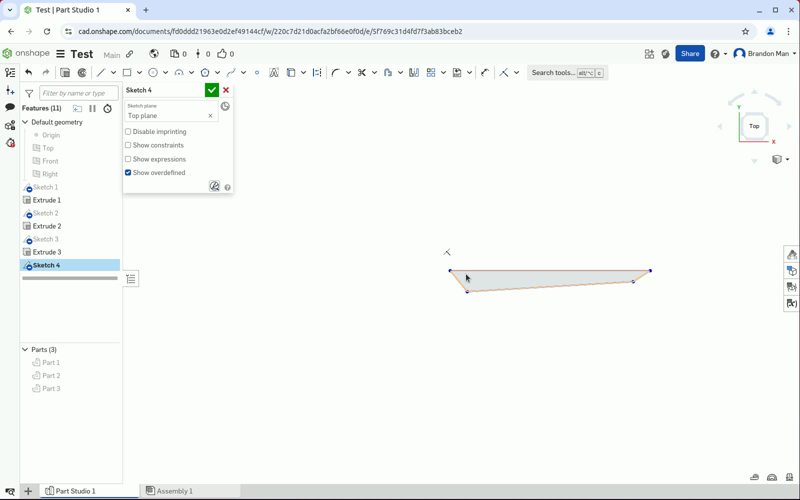
scroll(6)
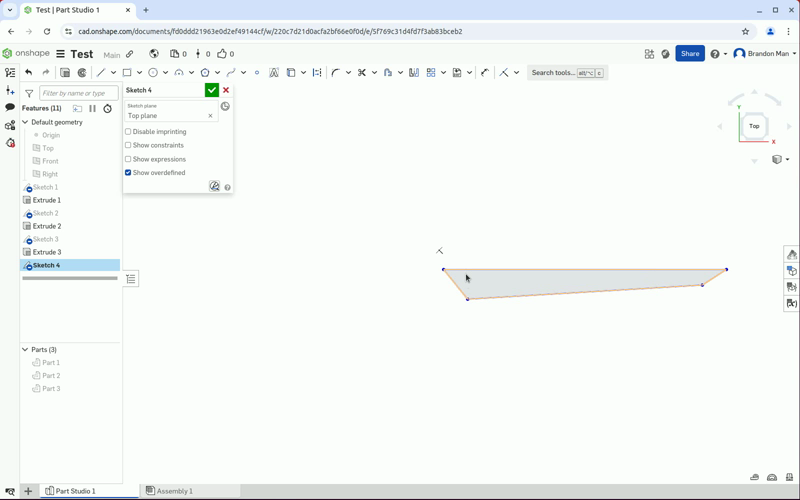
scroll(6)
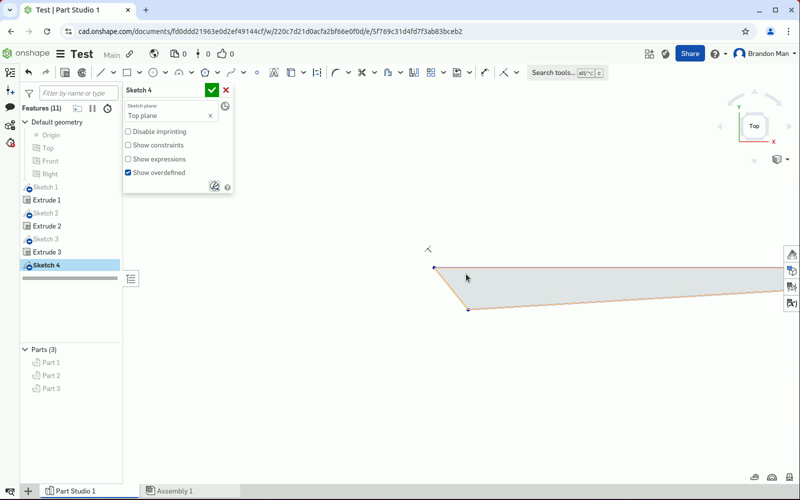
scroll(6)
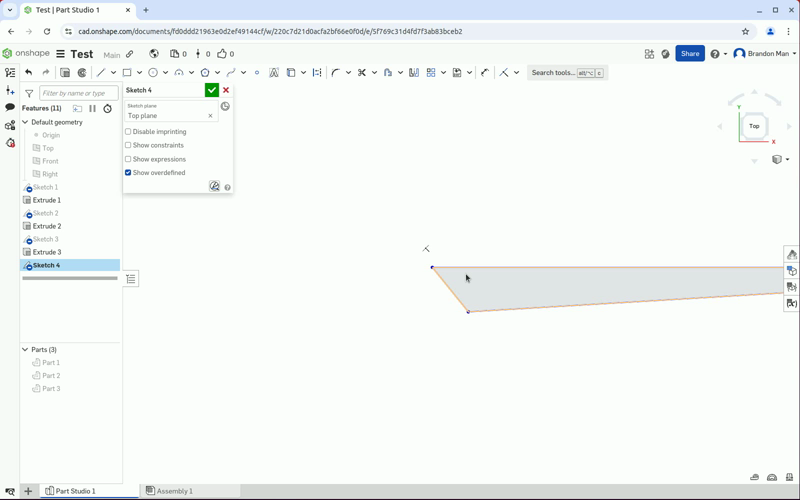
scroll(6)
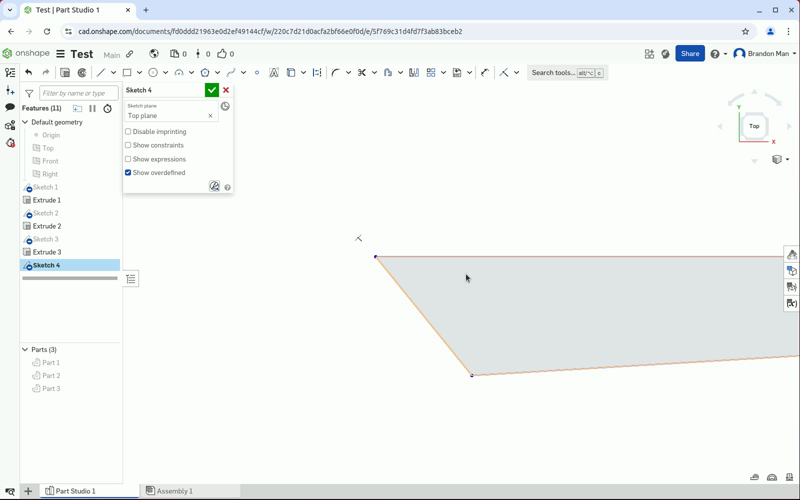
click(466, 273)
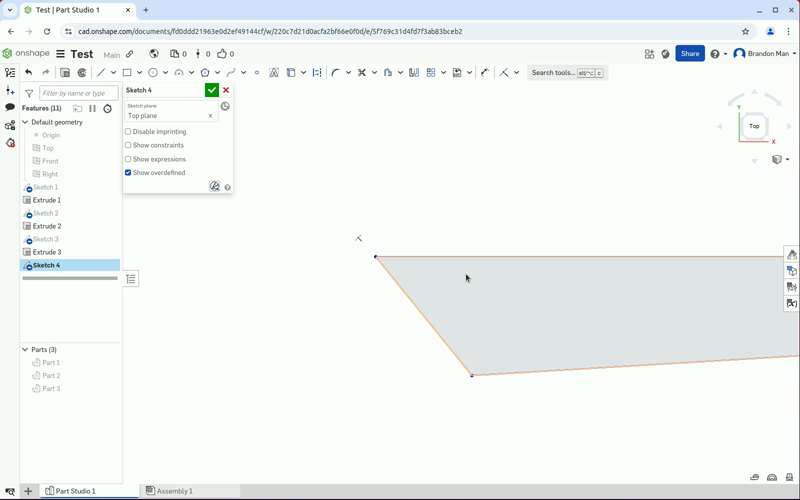
scroll(-6)
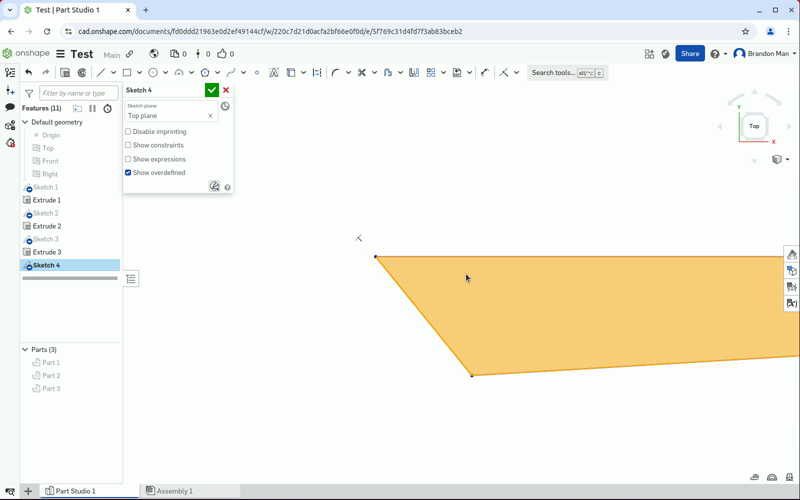
scroll(-6)
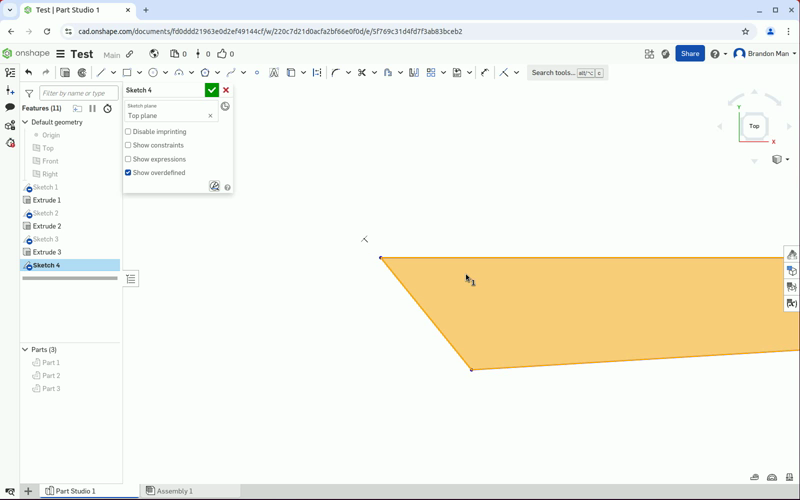
scroll(-6)
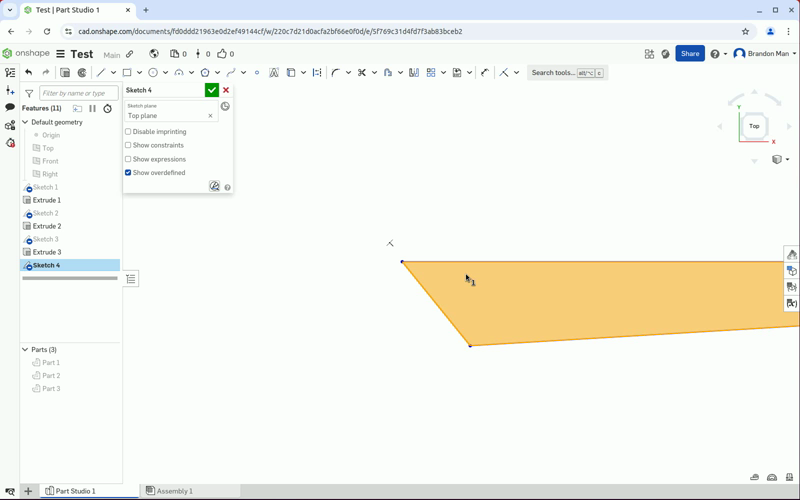
scroll(-6)
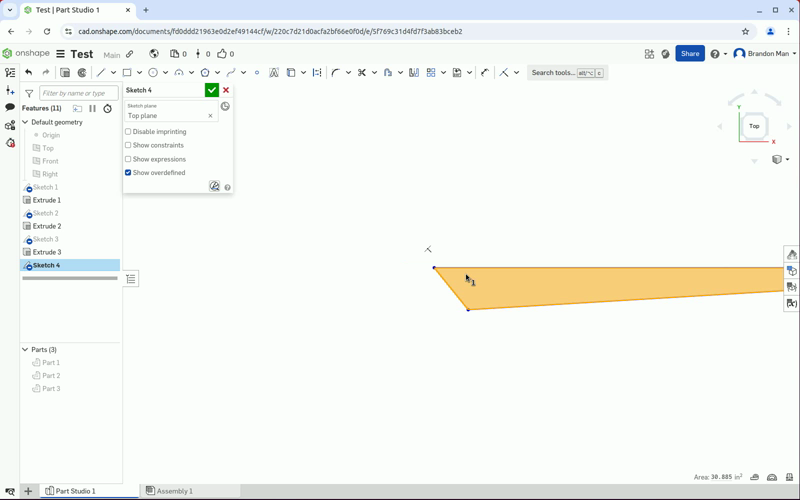
scroll(-6)
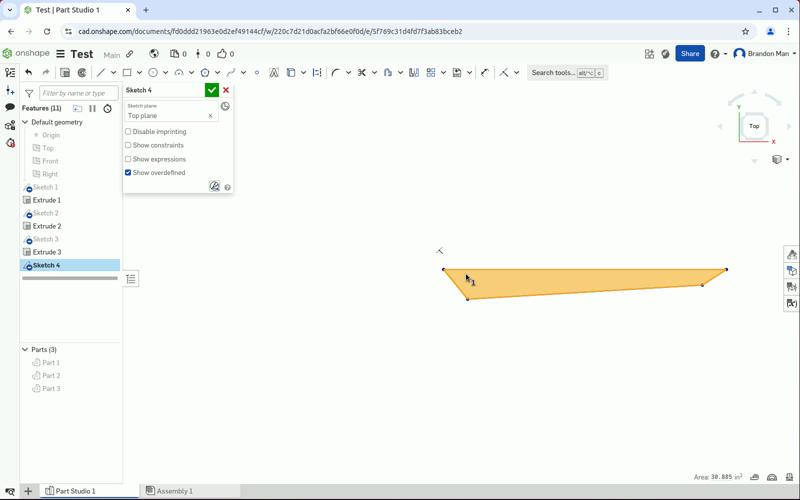
scroll(-6)
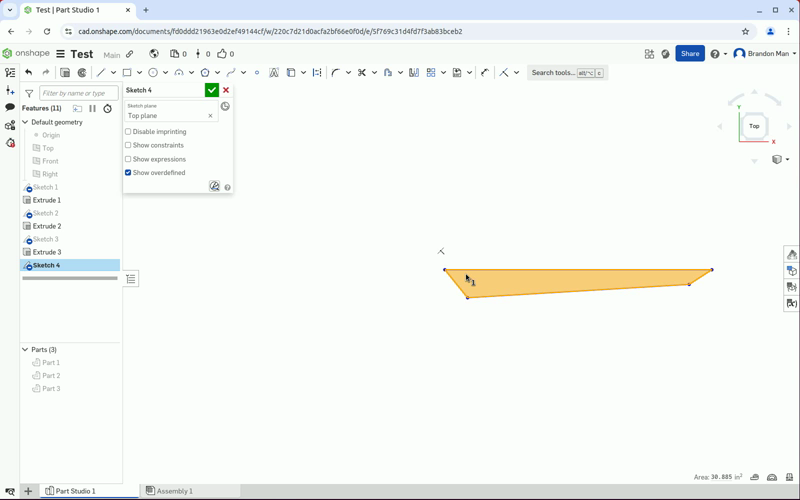
scroll(-6)
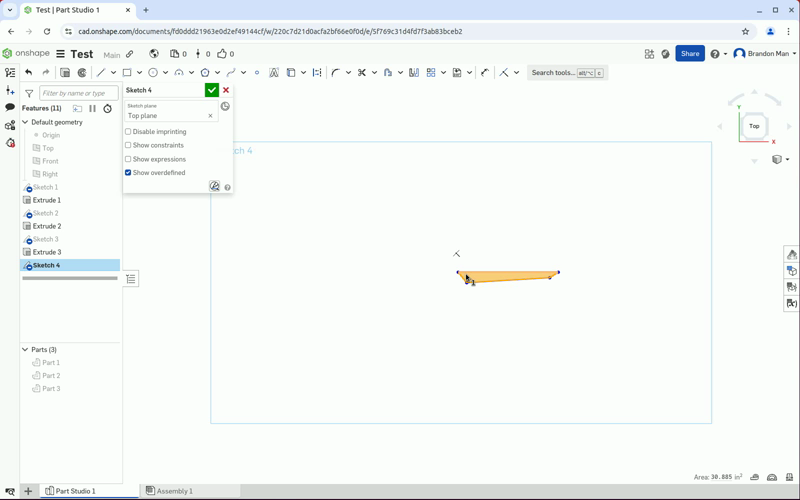
mouse_move(73, 352)
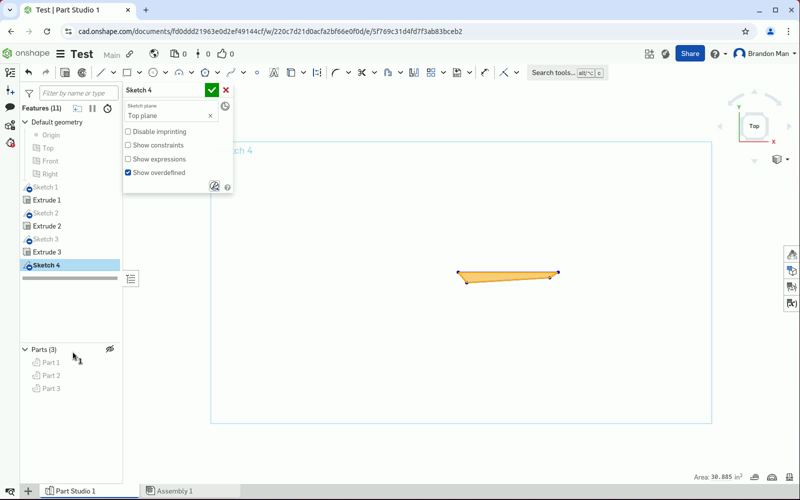
key(shift+y)
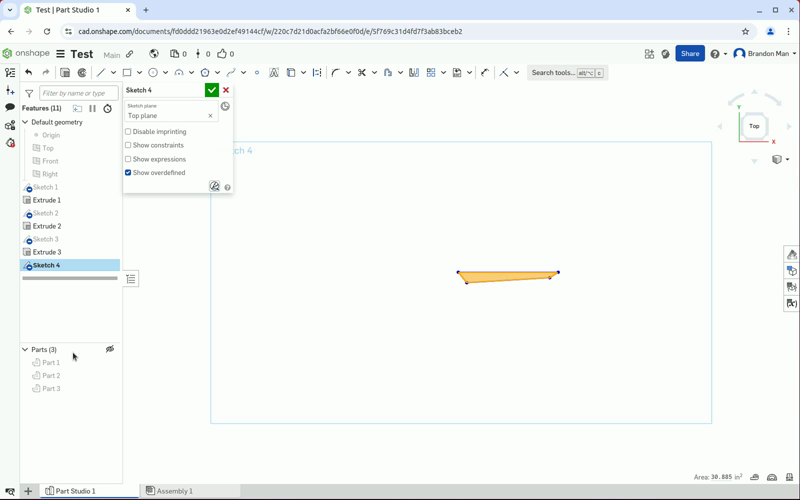
key(shift+e)
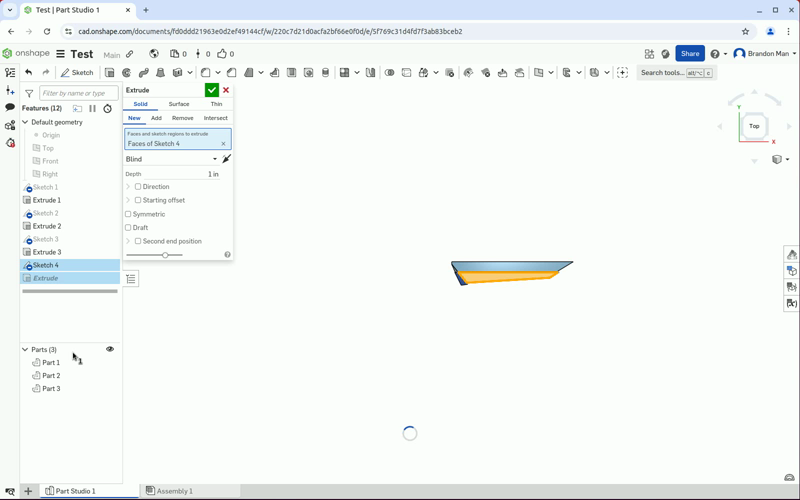
mouse_move(143, 106)
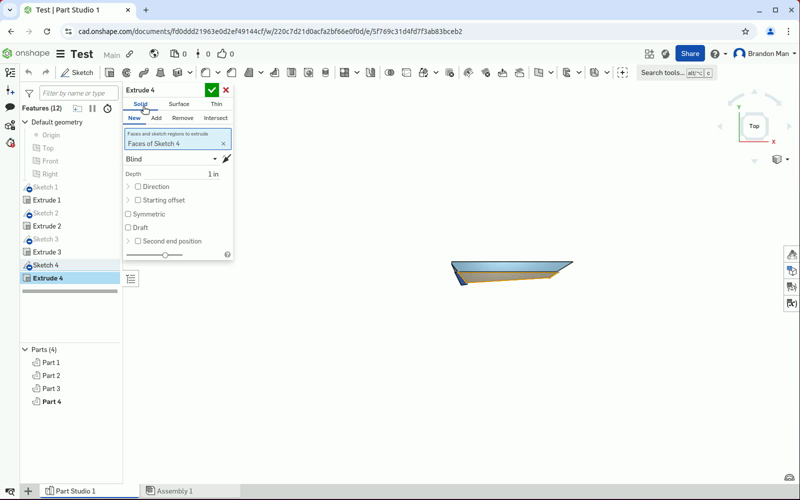
click(143, 106)
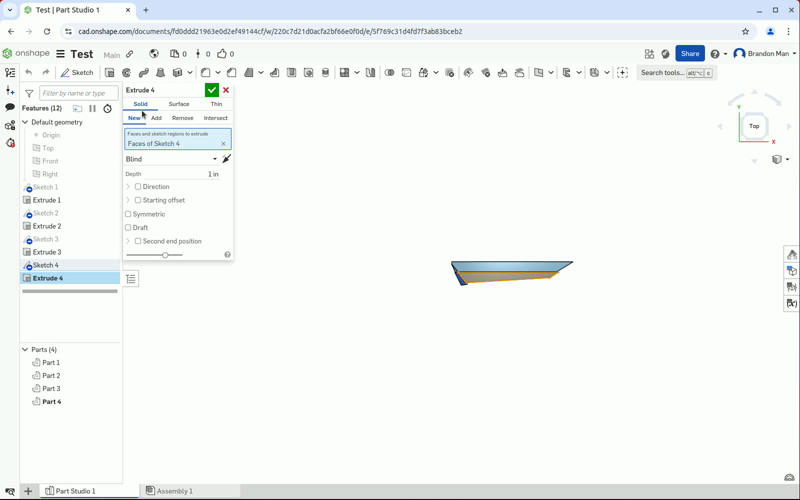
mouse_move(137, 120)
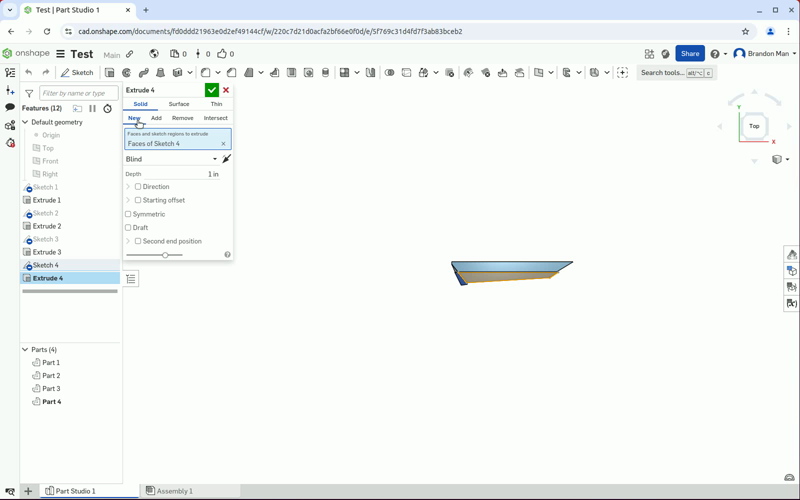
click(137, 120)
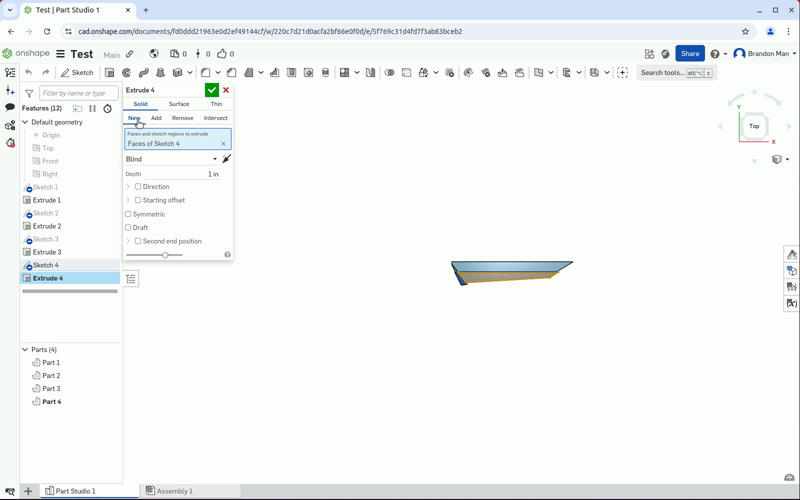
key(tab, 4)
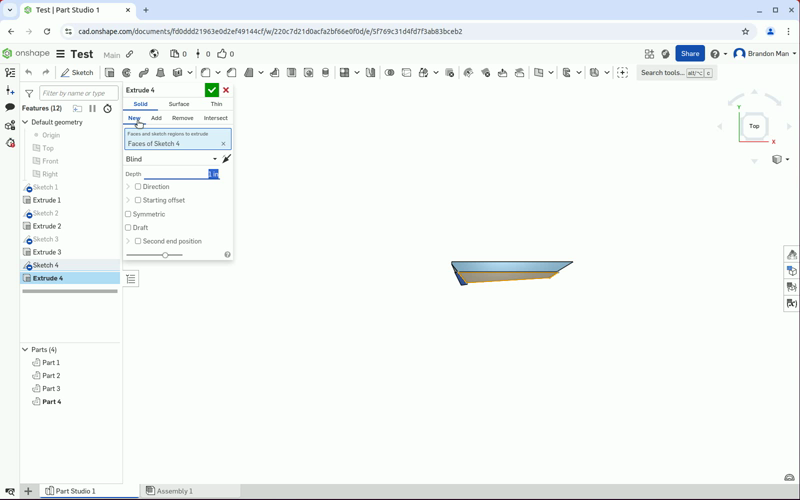
text(0.241)
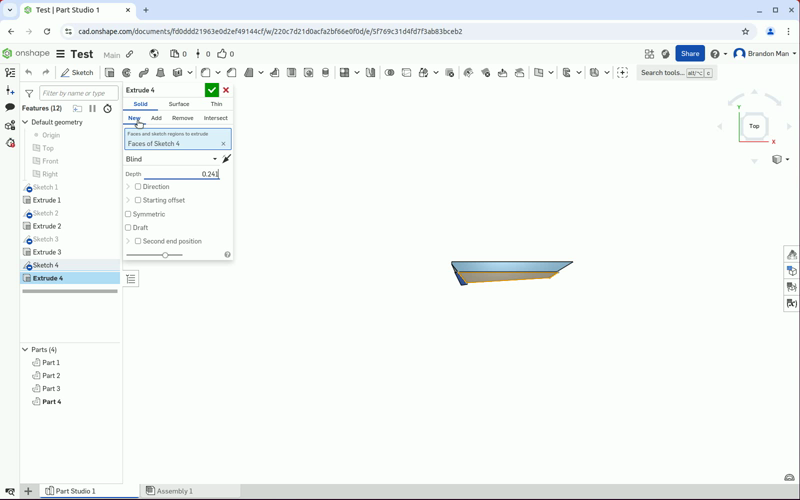
key(enter)
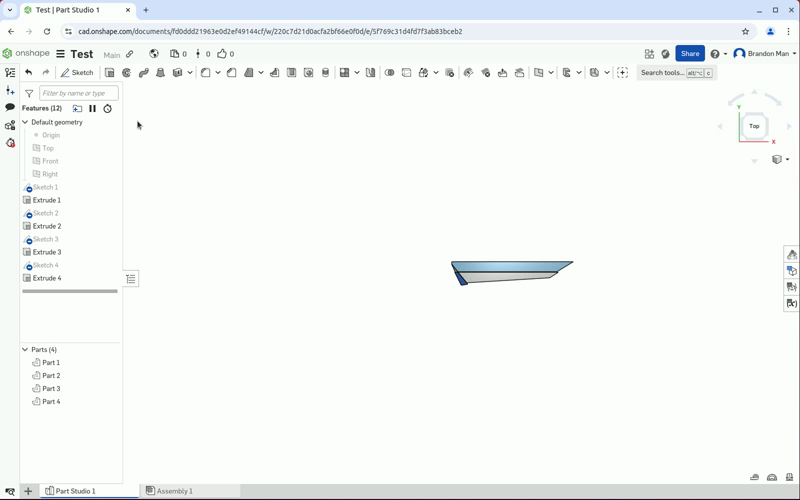
key(shift+h)
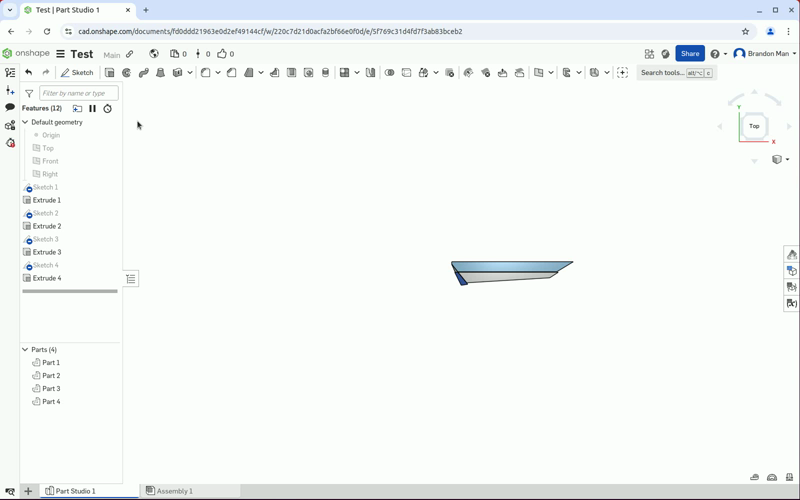
key(shift+h)
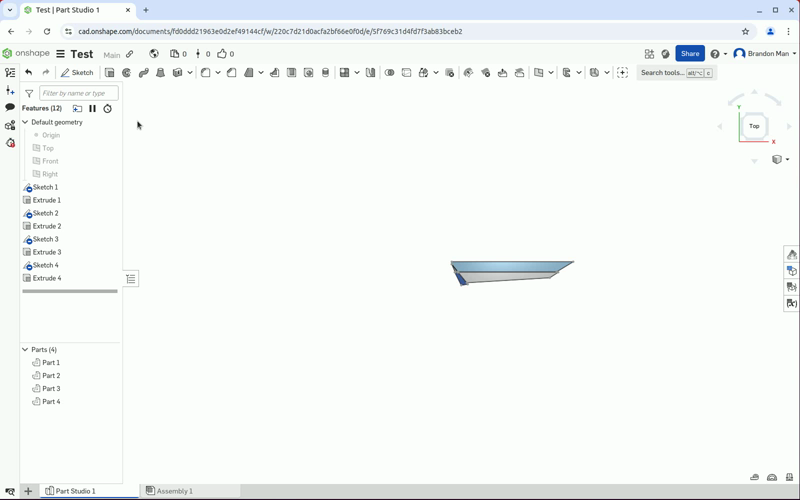
key(shift+7)
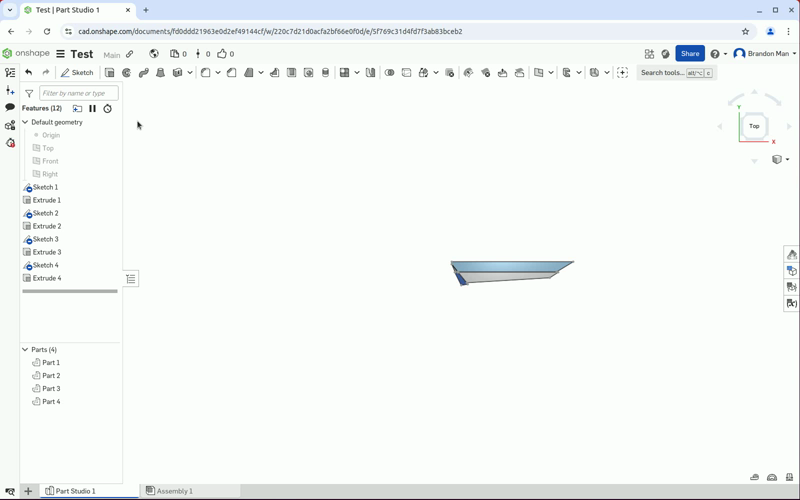
key(up, 3)
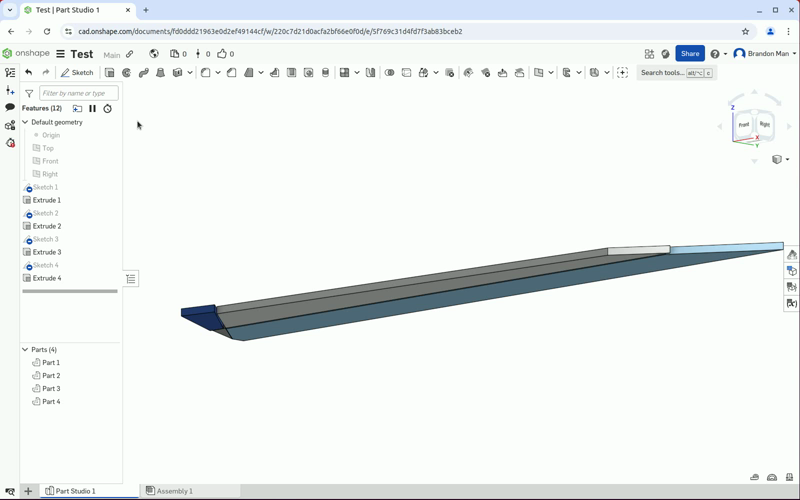
key(left, 3)
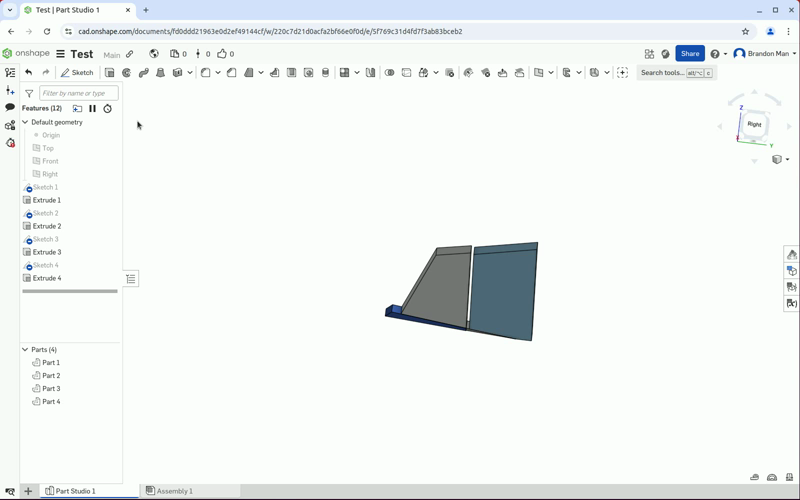
key(right, 3)
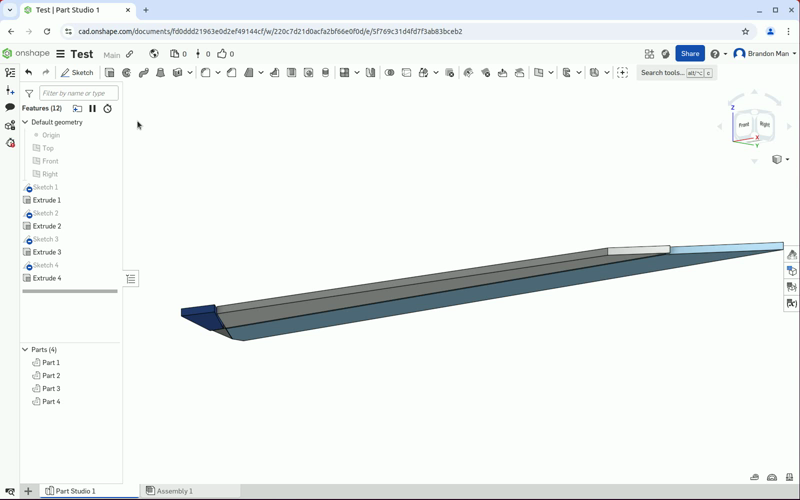
key(down, 3)
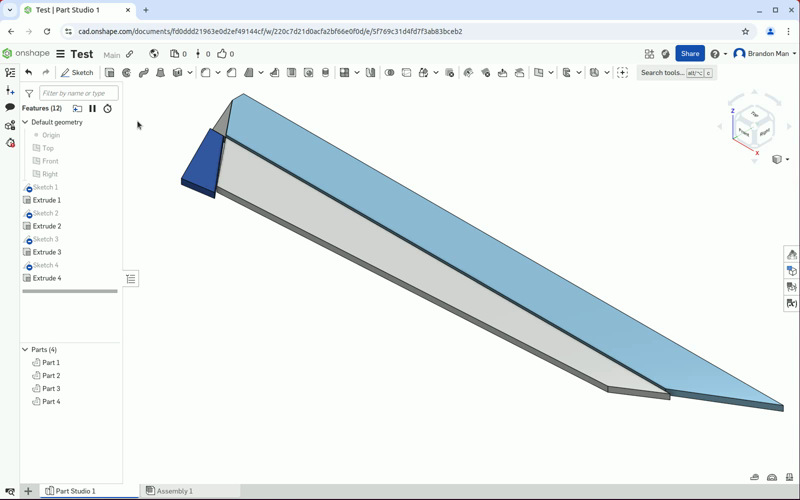
mouse_move(73, 189)
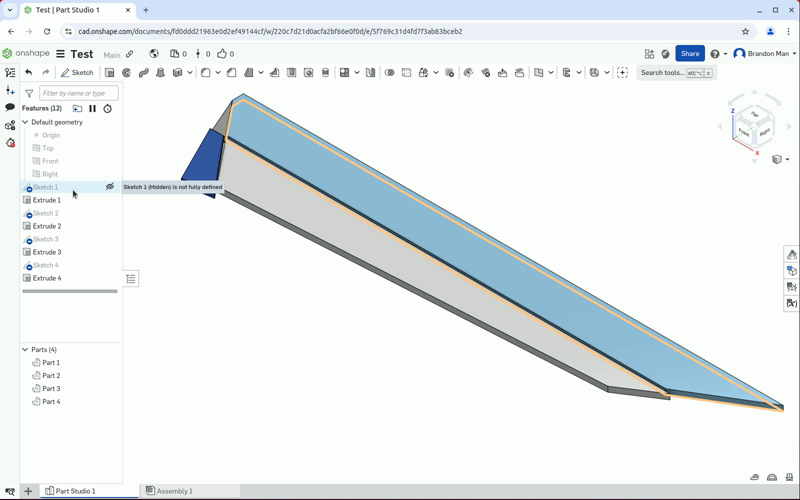
click(73, 189)